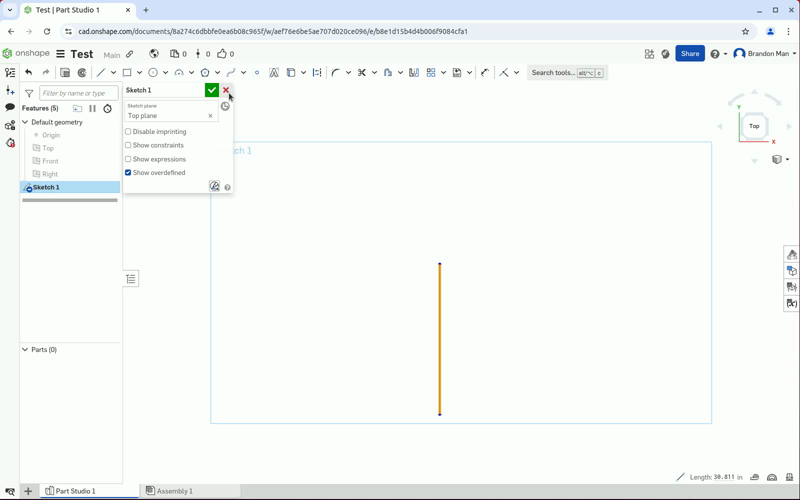
key(shift+h)
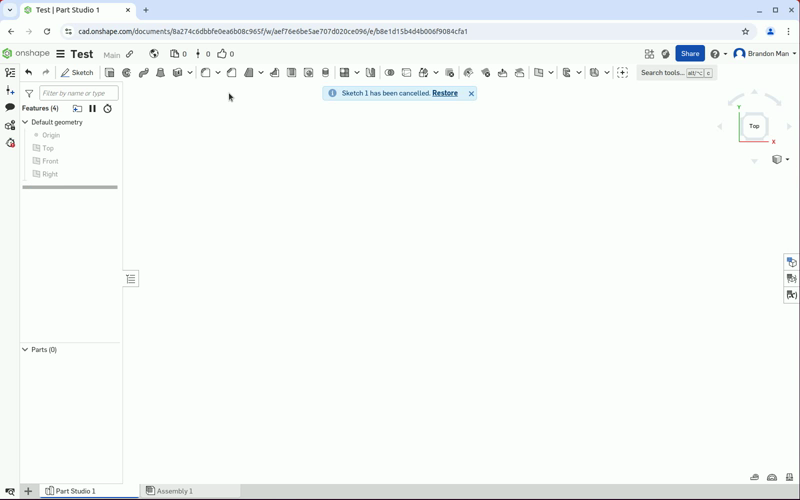
mouse_move(73, 352)
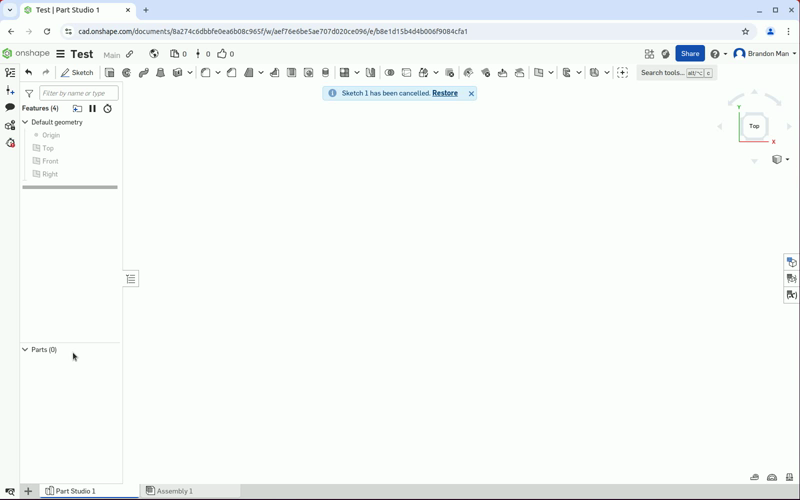
key(y)
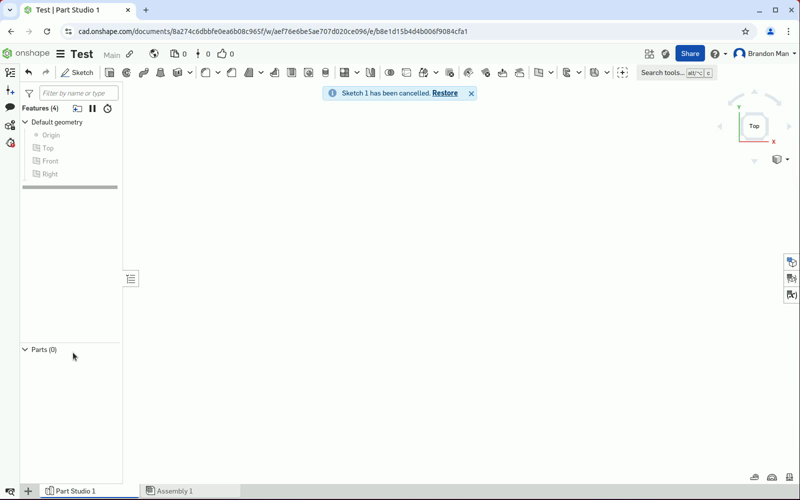
key(shift+p)
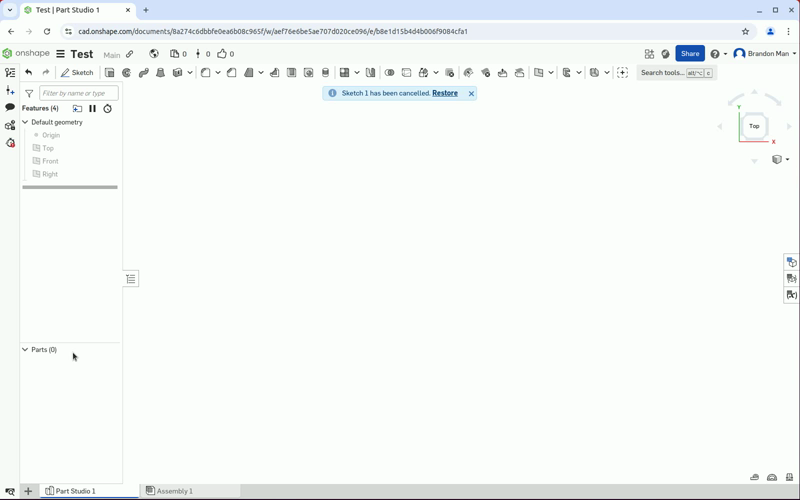
key(space)
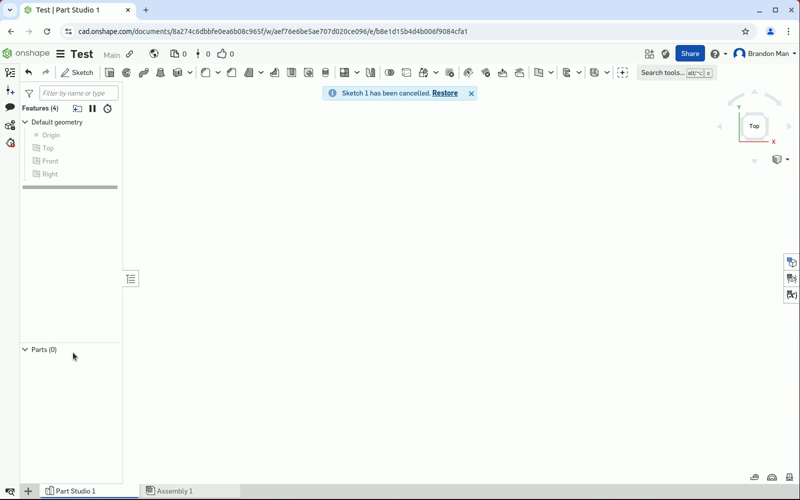
key_down(shift)
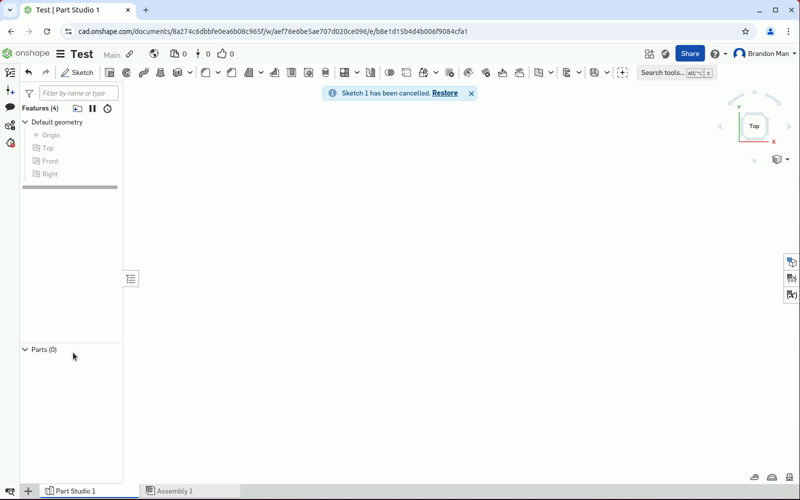
key(up)
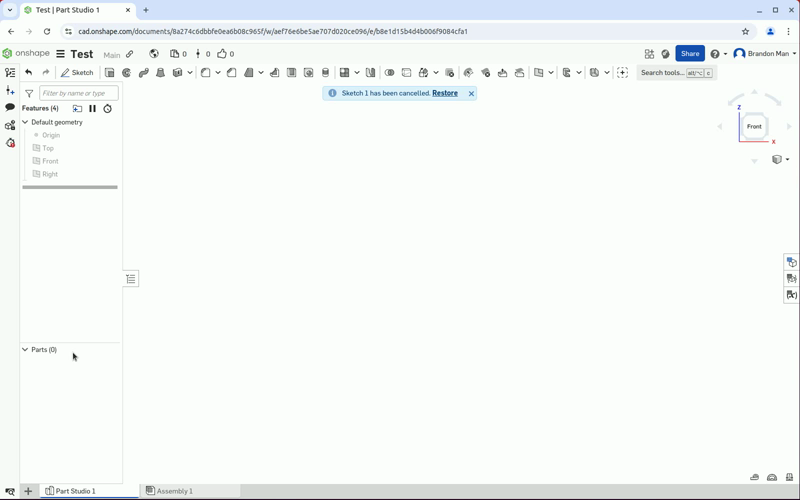
key_up(shift)
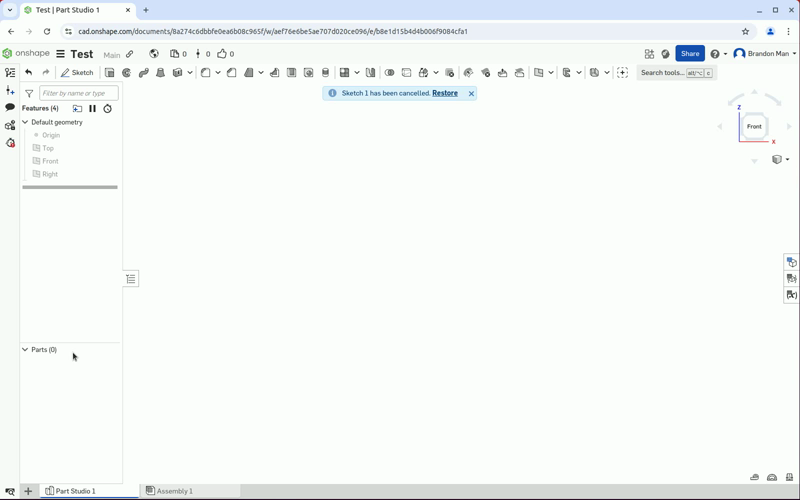
mouse_move(73, 352)
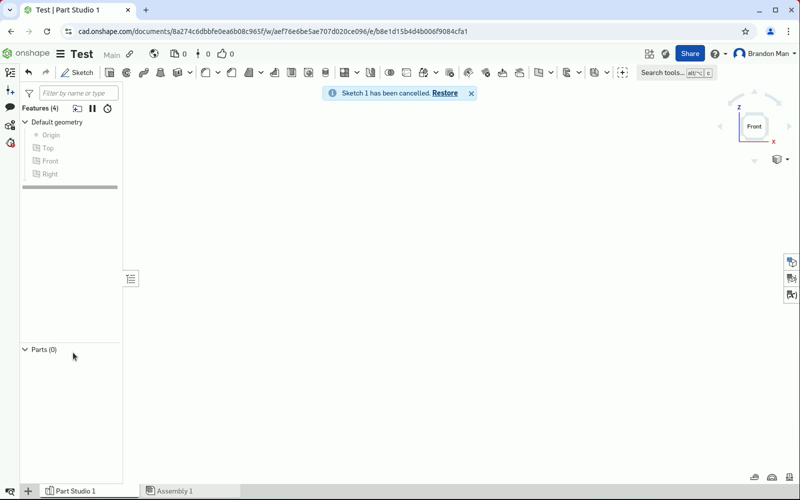
key(shift+y)
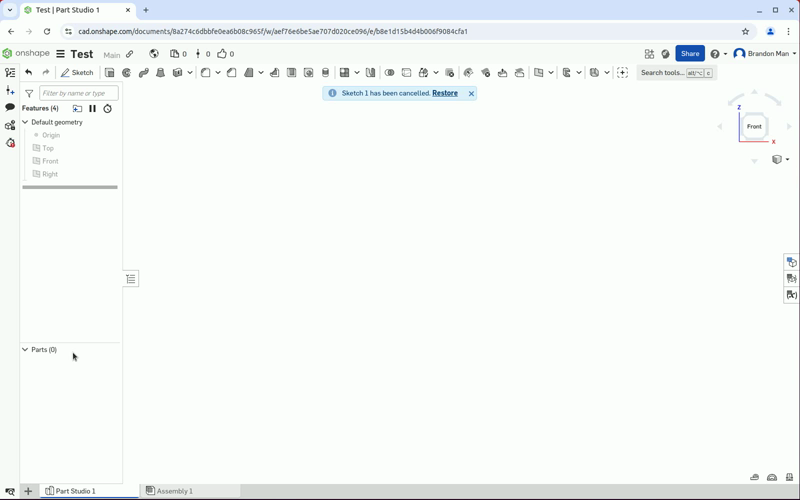
key(shift+s)
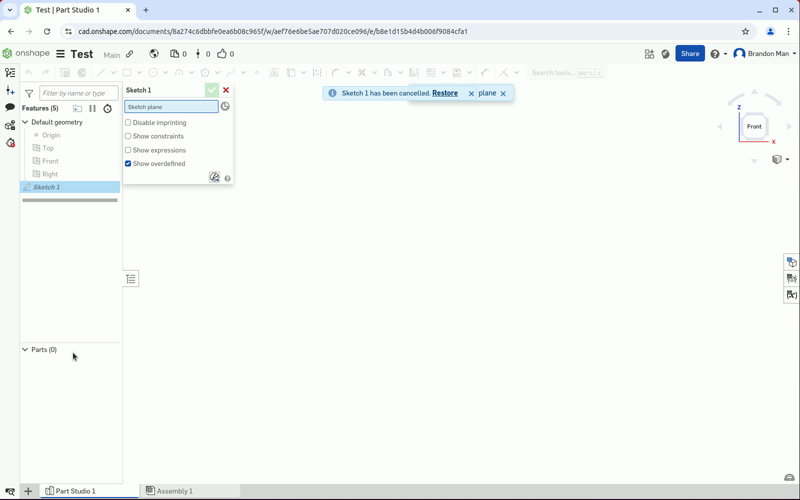
mouse_move(73, 163)
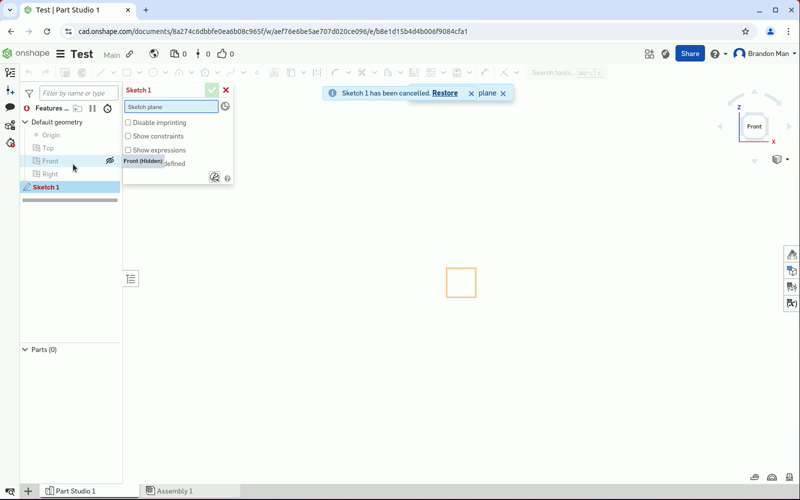
click(73, 163)
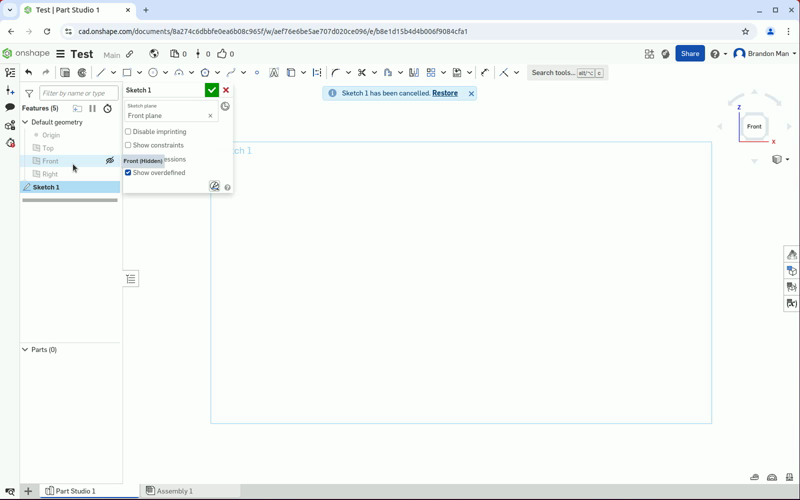
mouse_move(73, 352)
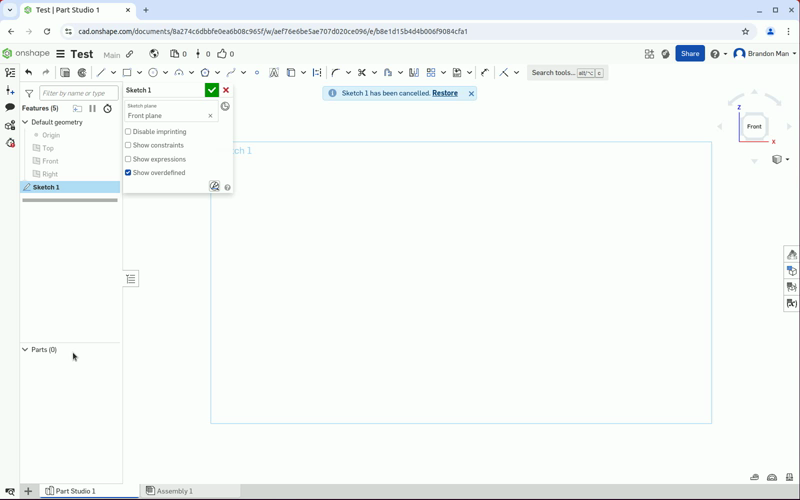
key(y)
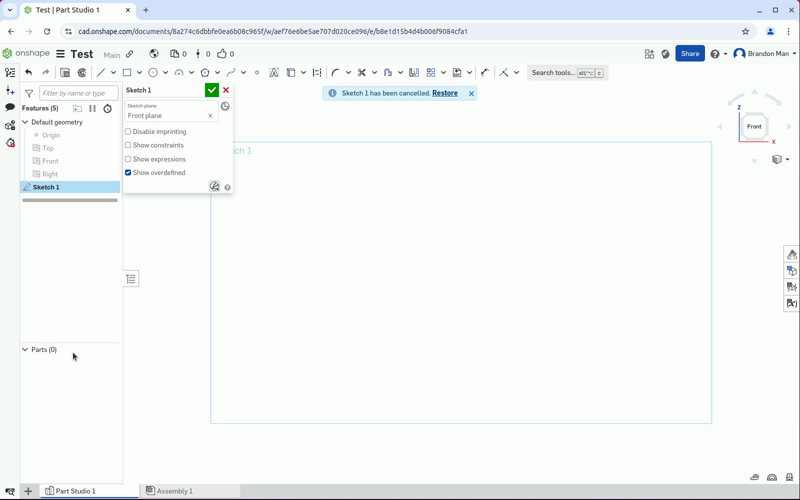
key(l)
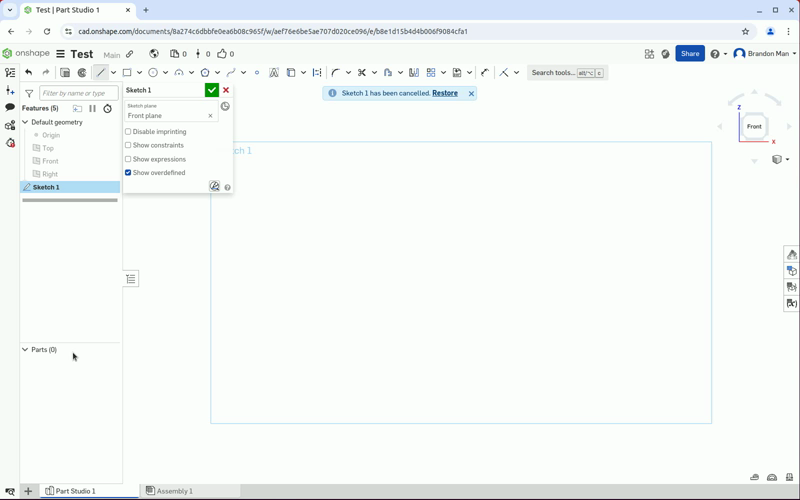
key_down(shift)
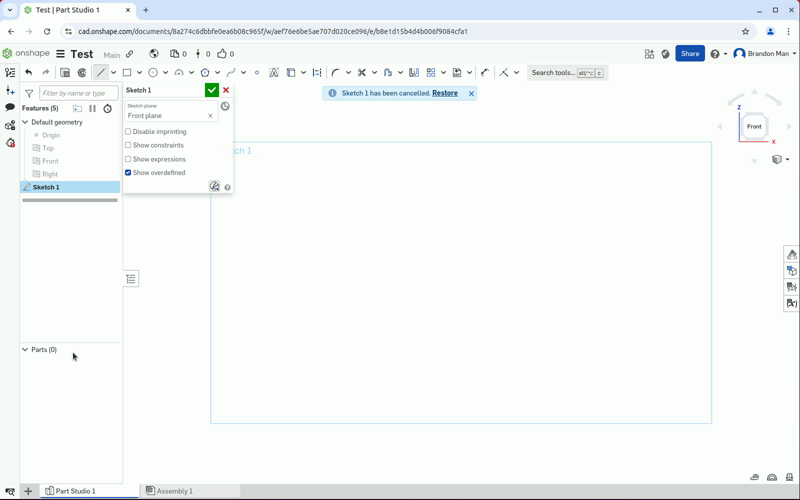
mouse_move(460, 282)
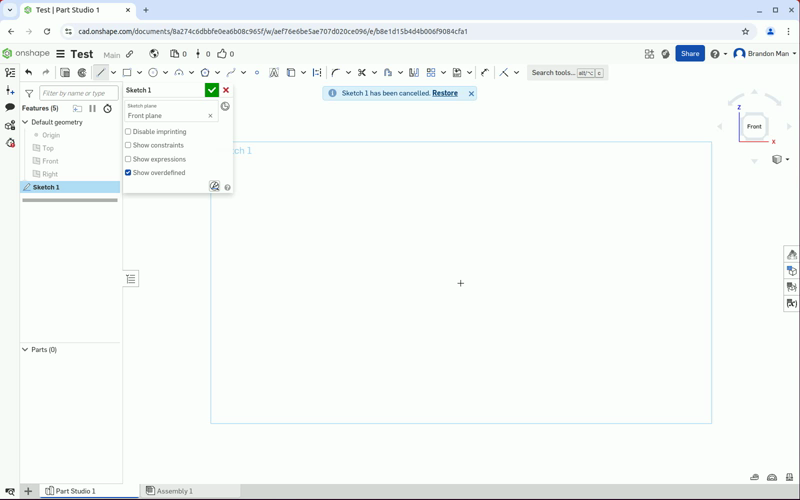
click(460, 282)
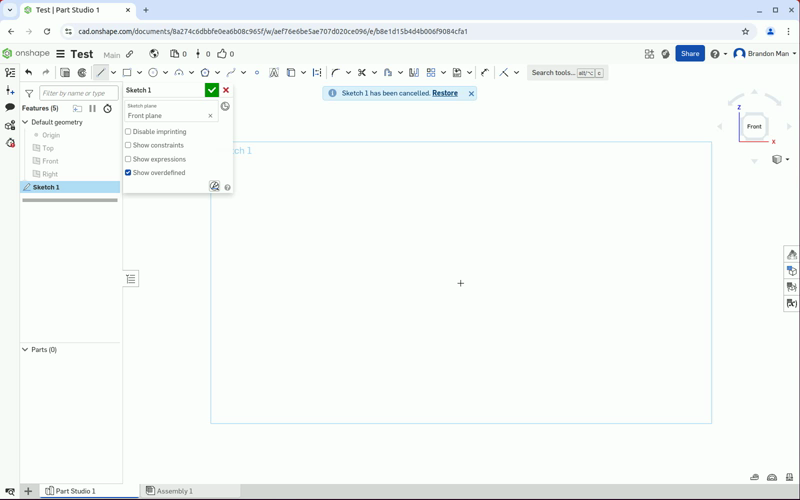
key_up(shift)
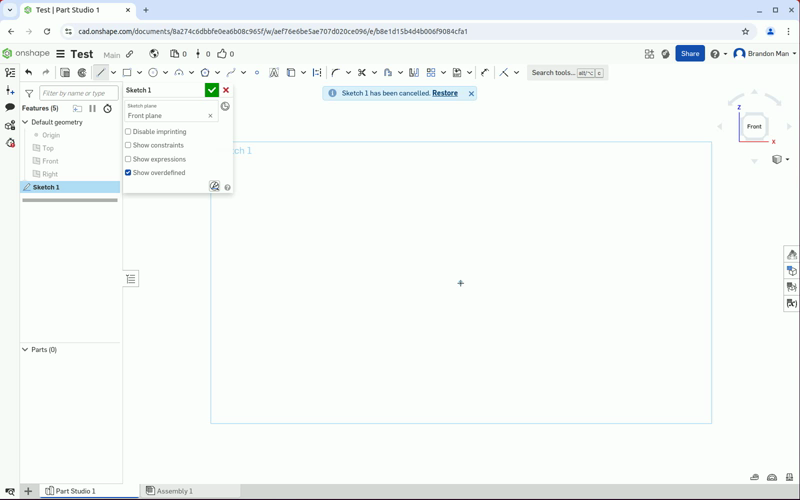
key_down(shift)
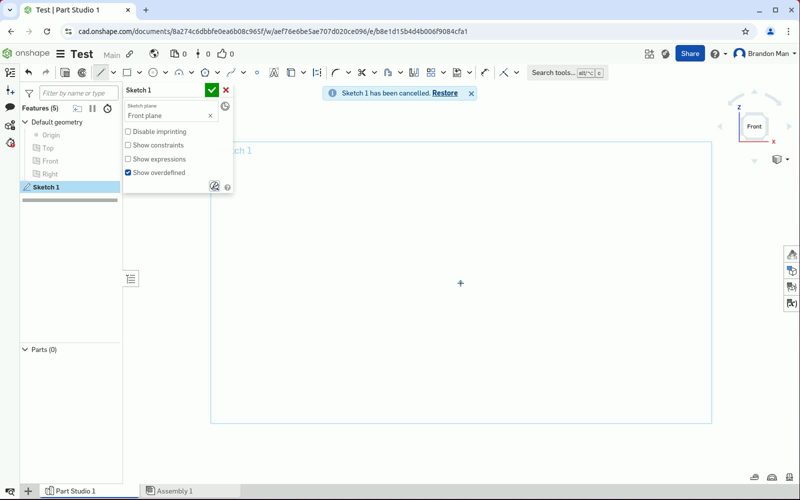
mouse_move(573, 282)
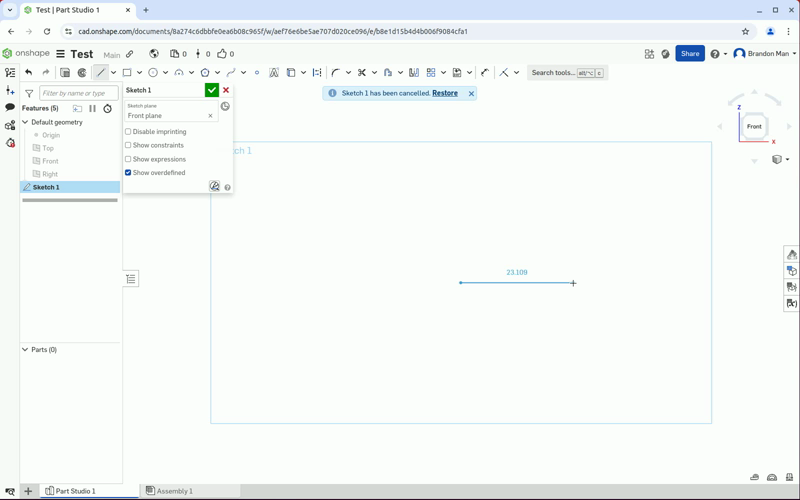
click(573, 282)
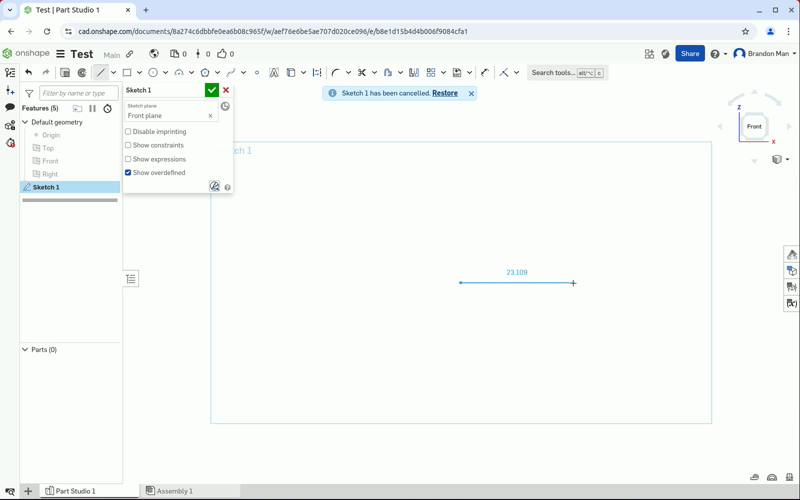
key_up(shift)
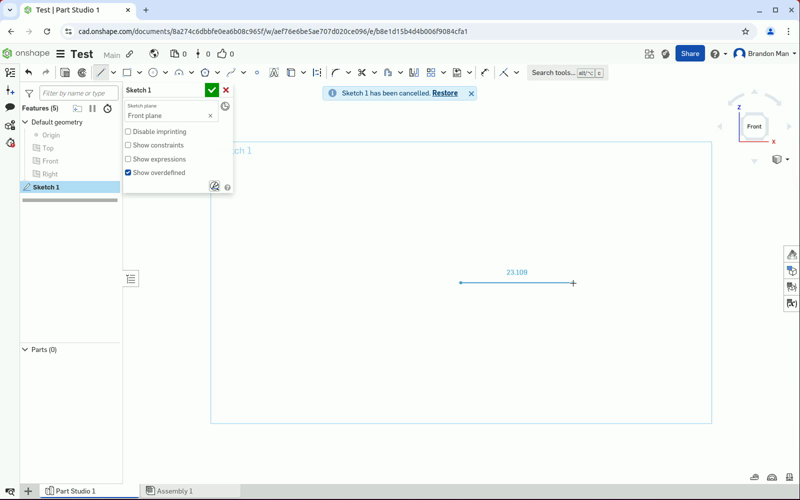
key_down(shift)
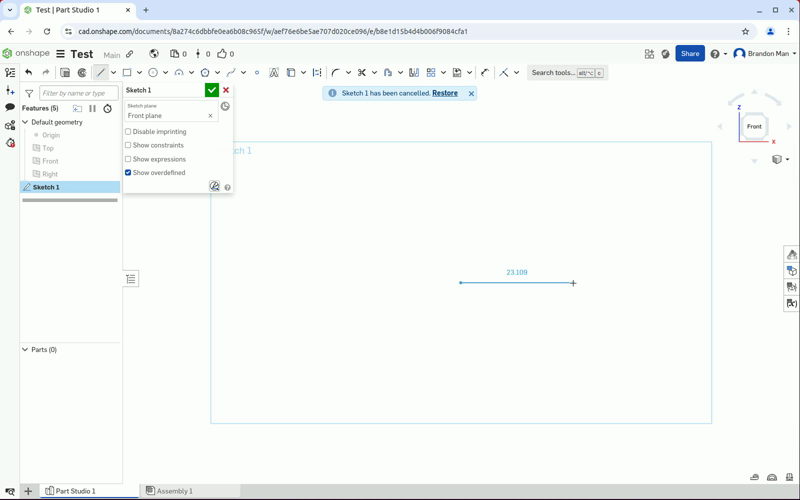
mouse_move(589, 282)
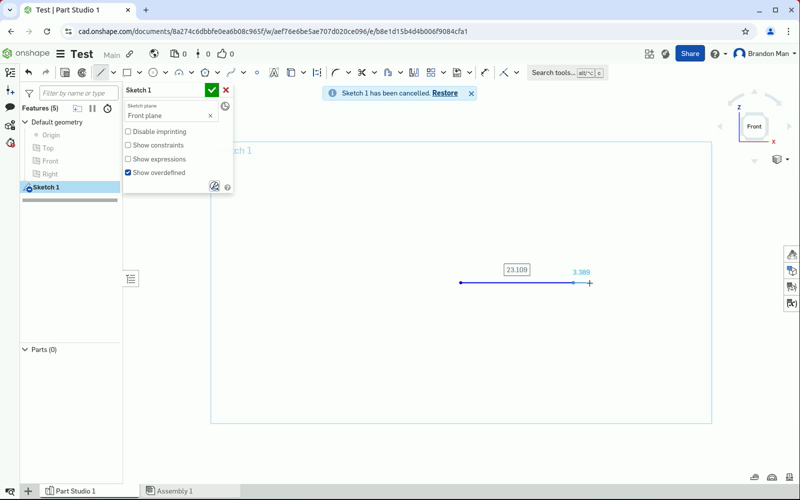
mouse_move(573, 253)
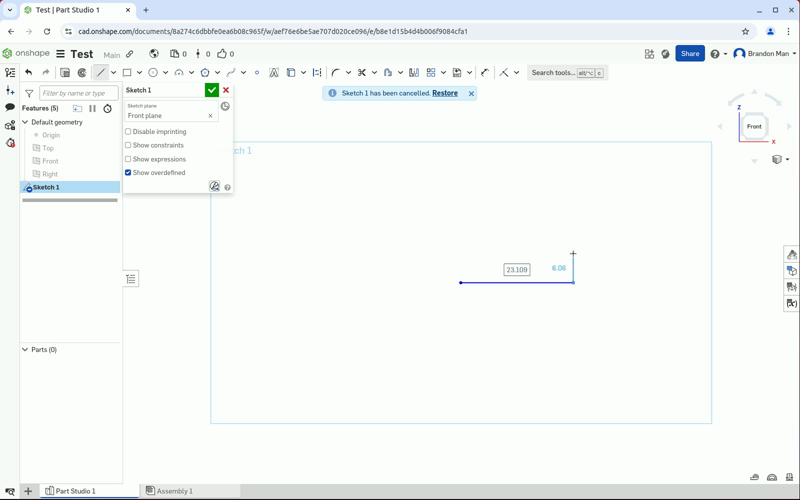
click(573, 253)
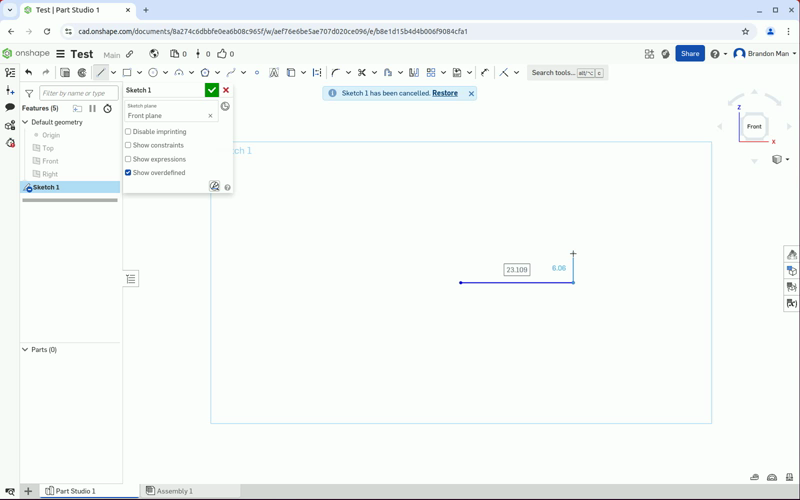
key_up(shift)
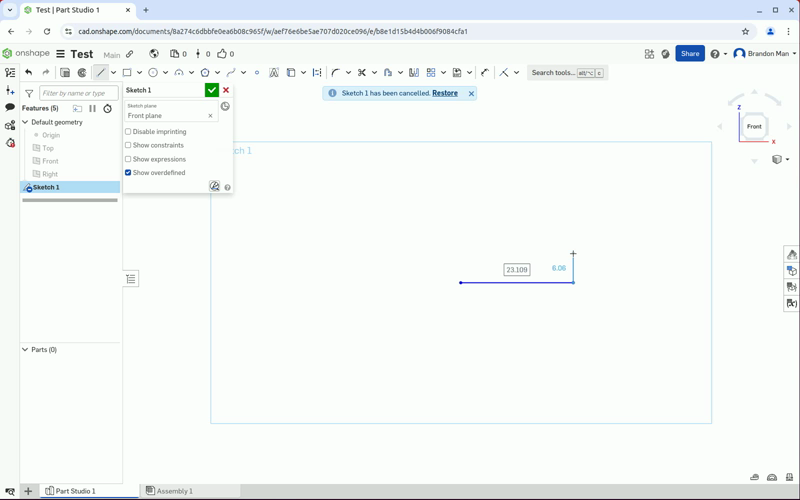
key_down(shift)
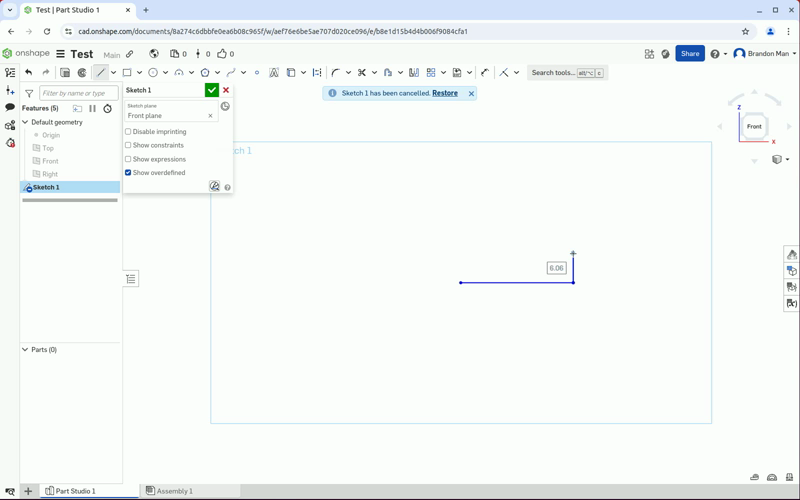
mouse_move(460, 253)
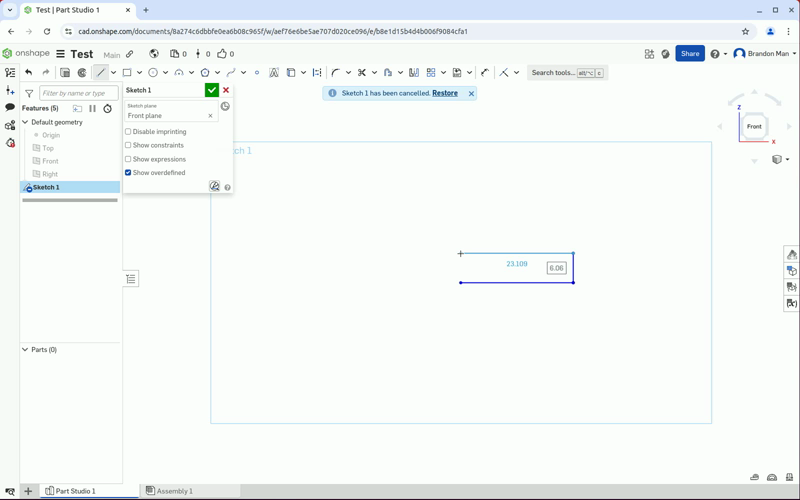
click(460, 253)
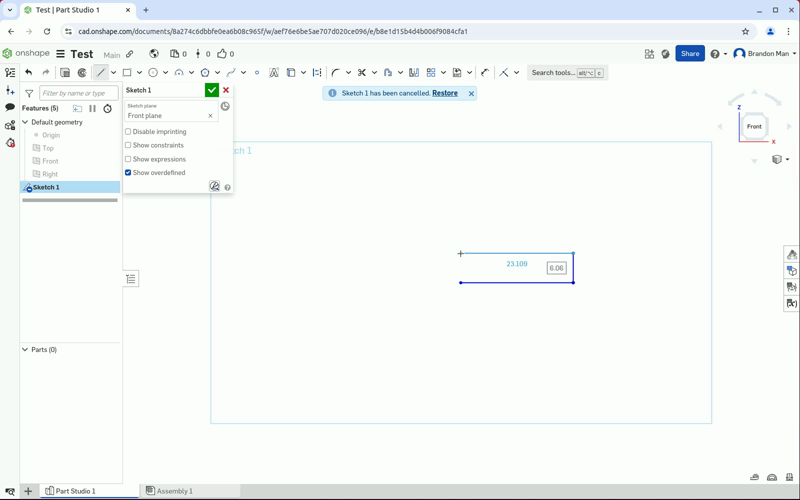
key_up(shift)
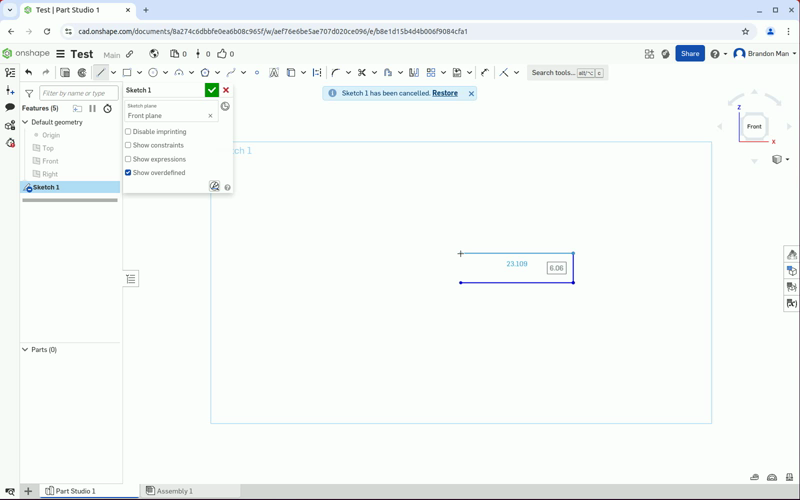
mouse_move(490, 253)
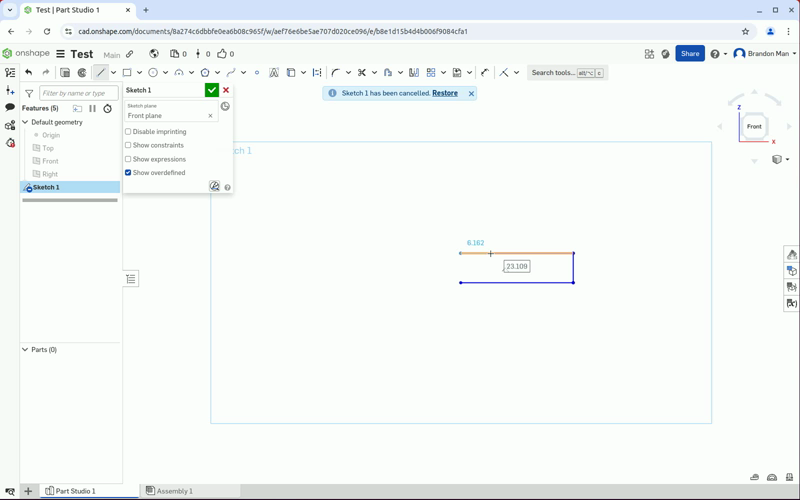
key_down(shift)
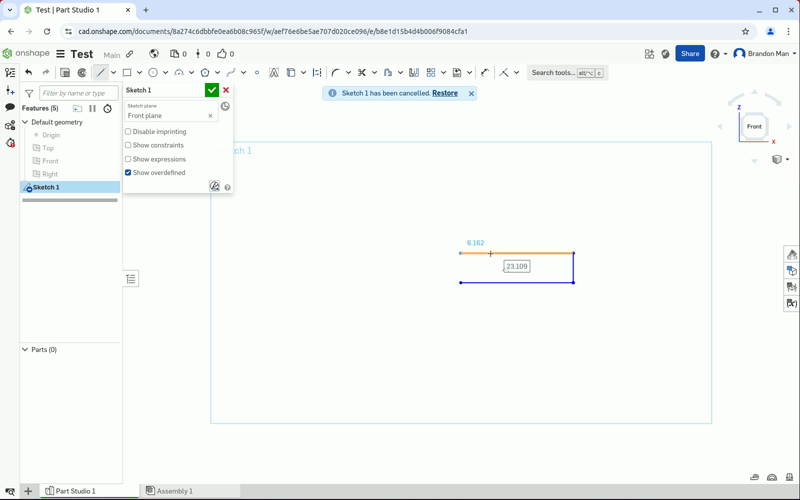
mouse_move(460, 282)
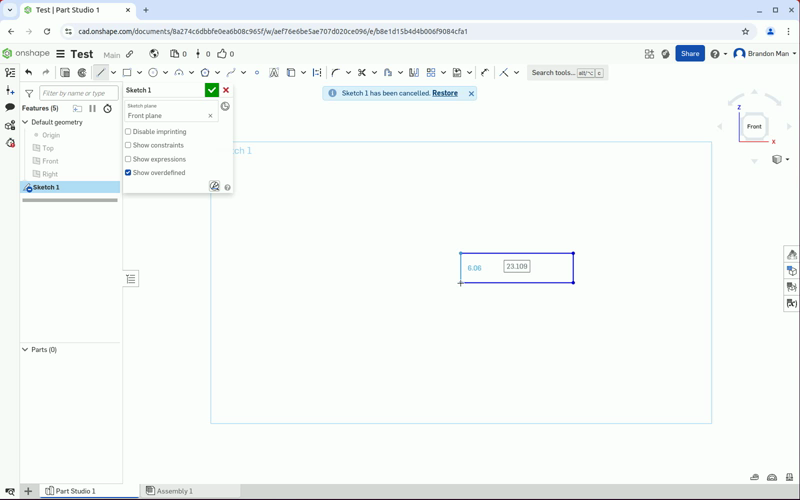
key_up(shift)
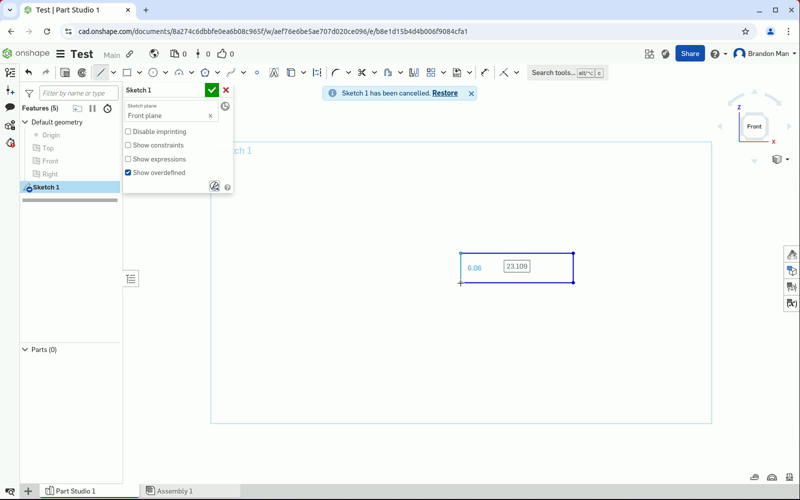
click(460, 282)
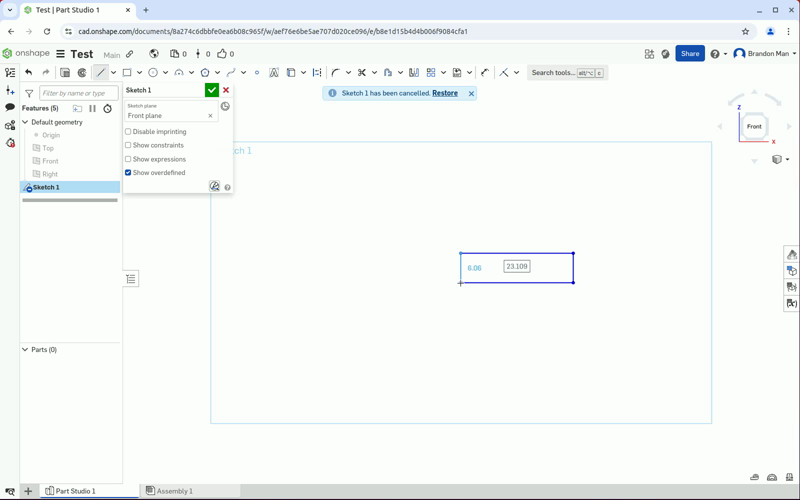
key(esc)
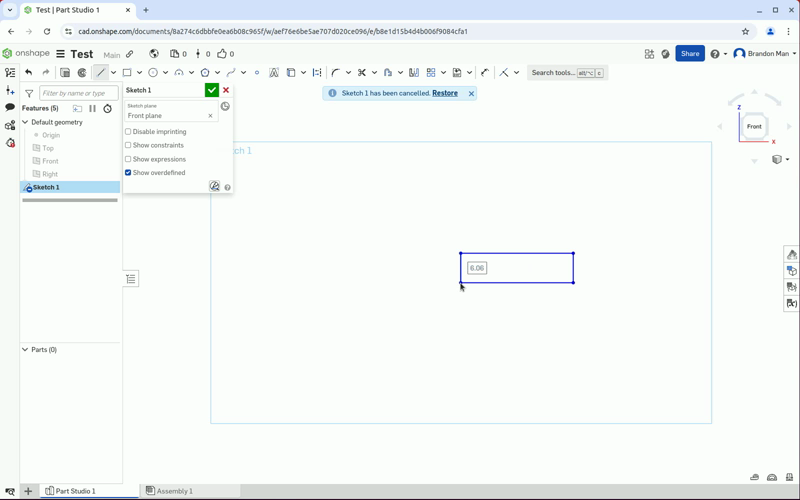
mouse_move(521, 277)
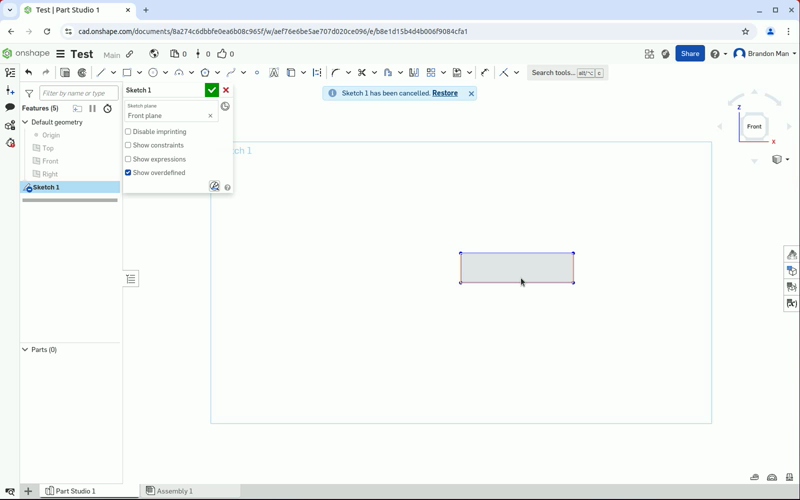
click(521, 277)
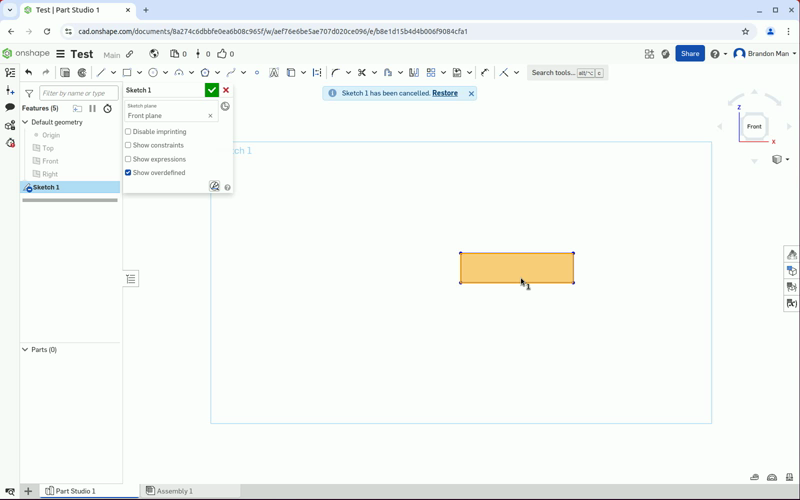
mouse_move(73, 352)
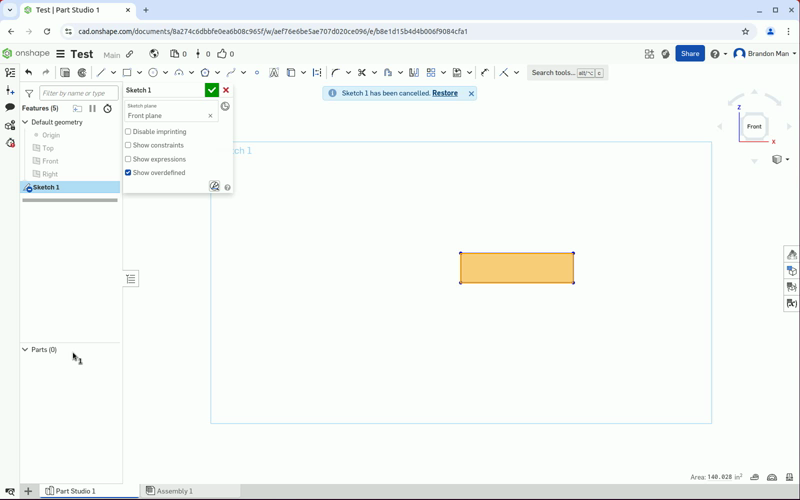
key(shift+y)
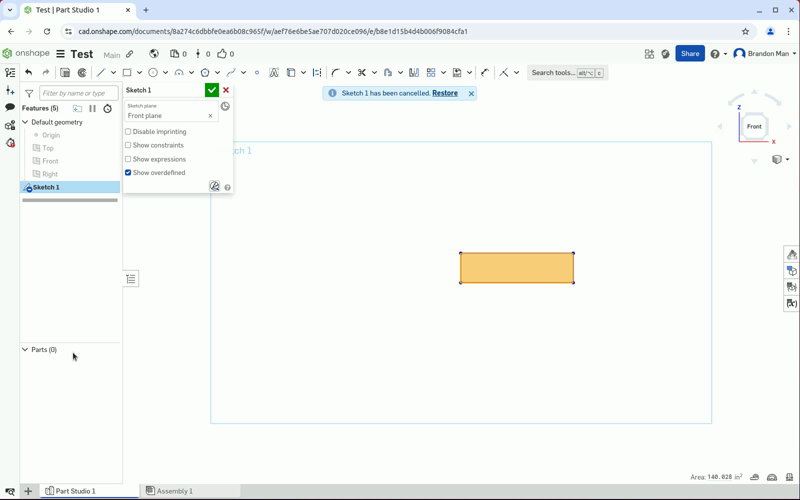
key(shift+e)
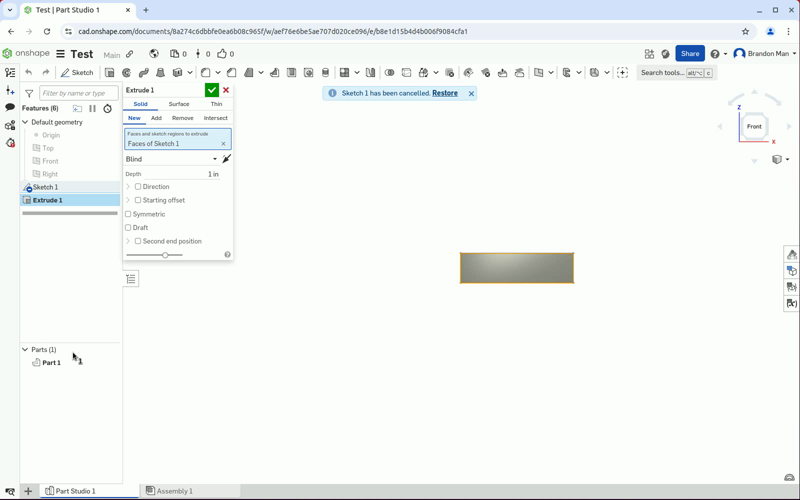
mouse_move(143, 106)
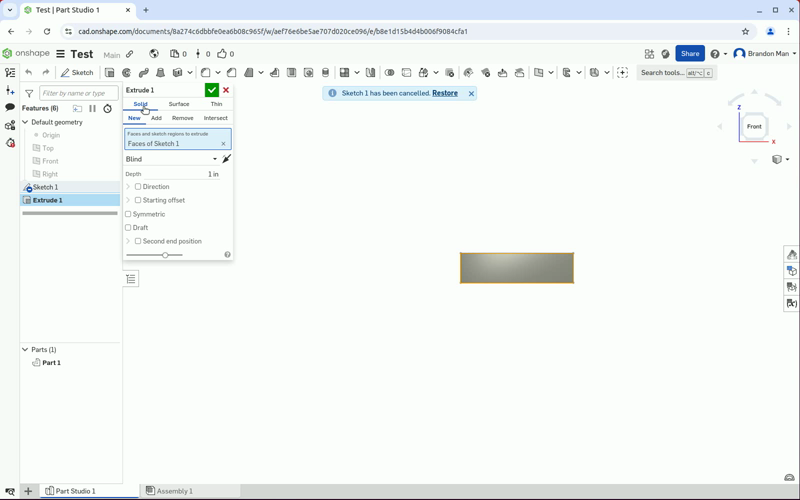
click(143, 106)
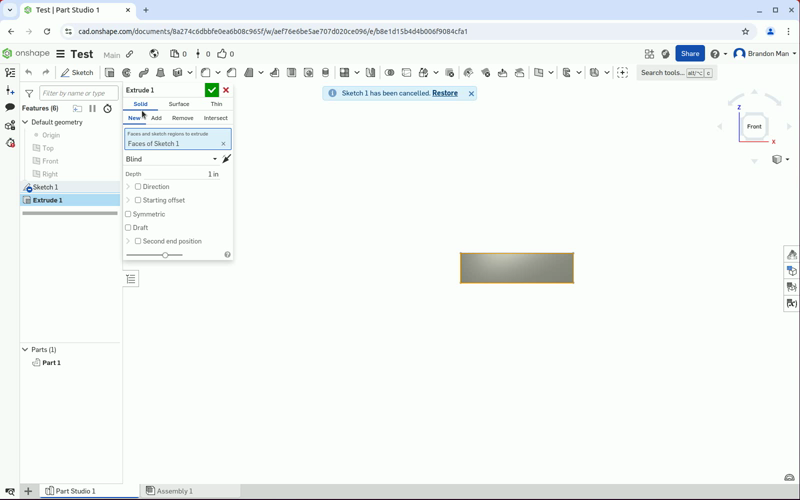
mouse_move(137, 120)
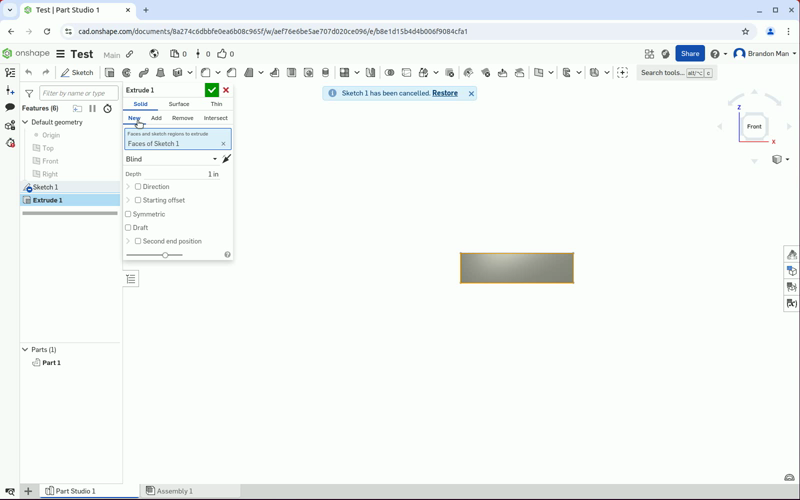
click(137, 120)
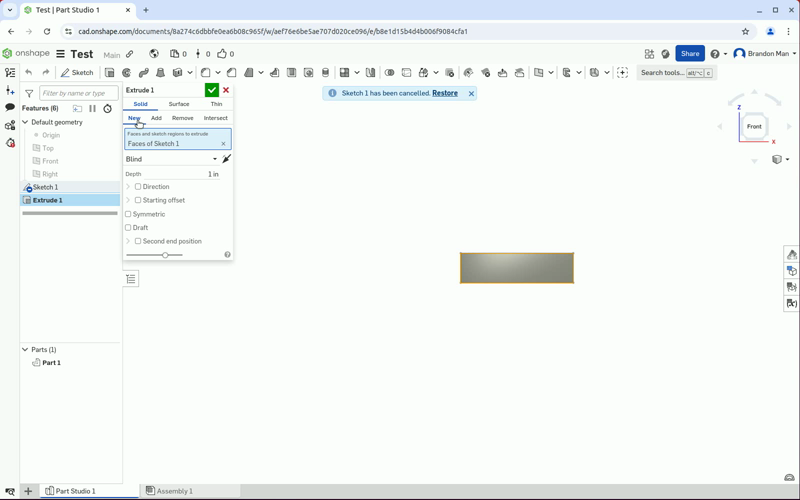
key(tab, 4)
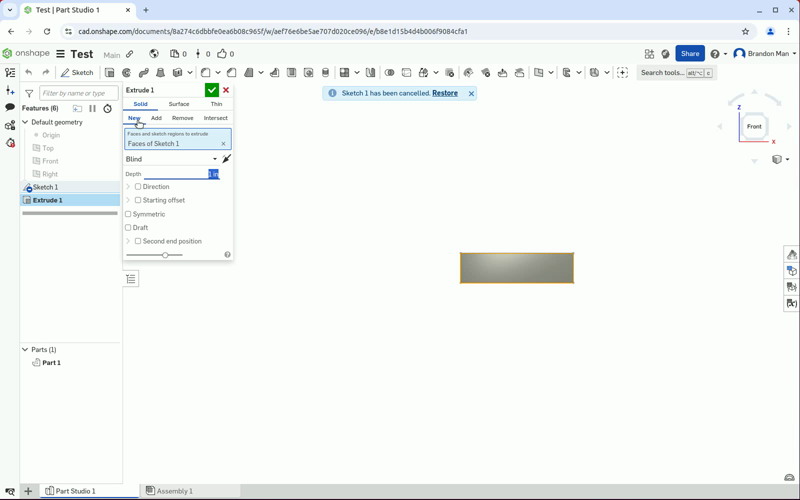
text(13.48)
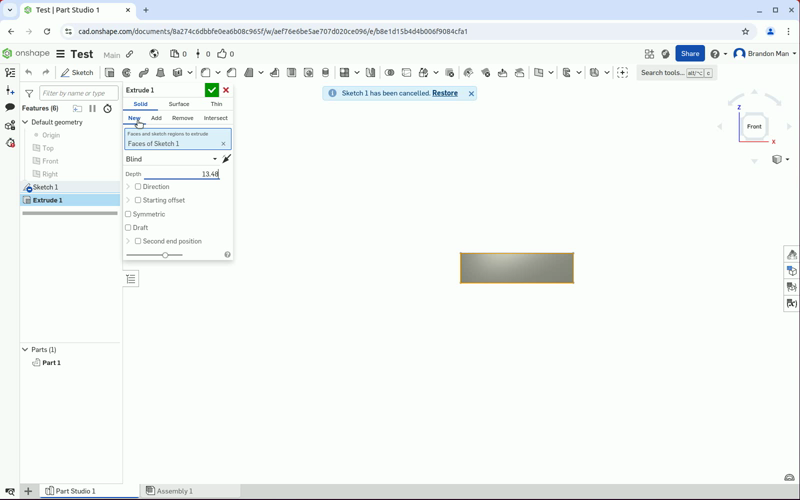
key(enter)
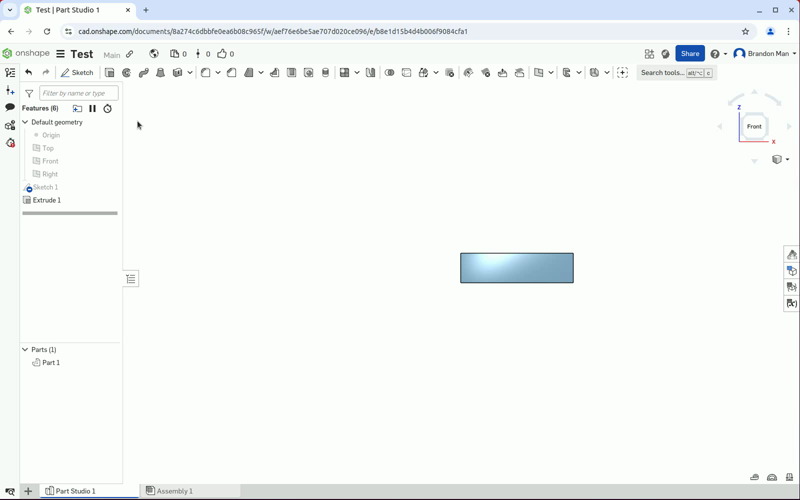
key(shift+h)
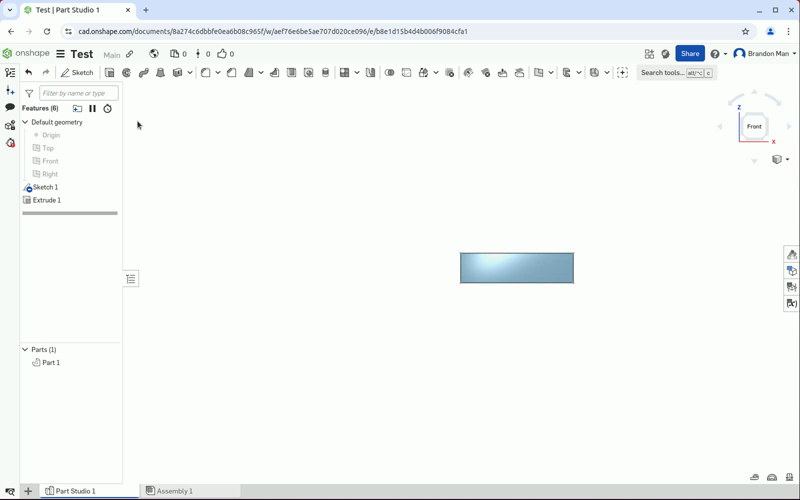
key(shift+h)
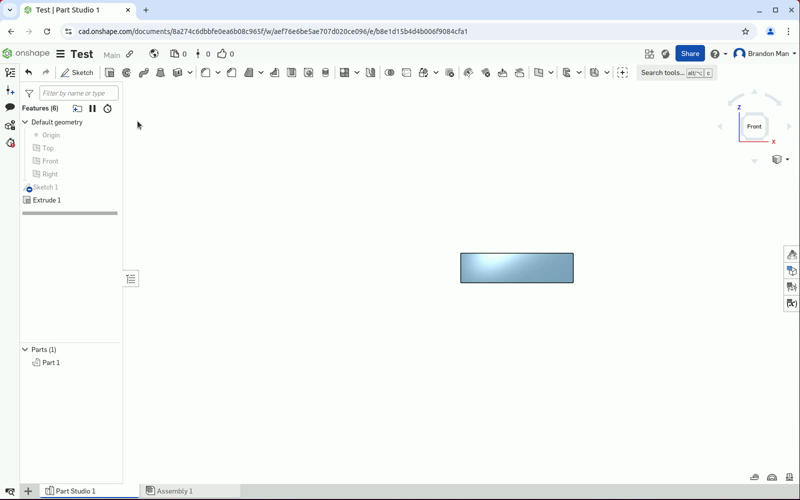
mouse_move(73, 189)
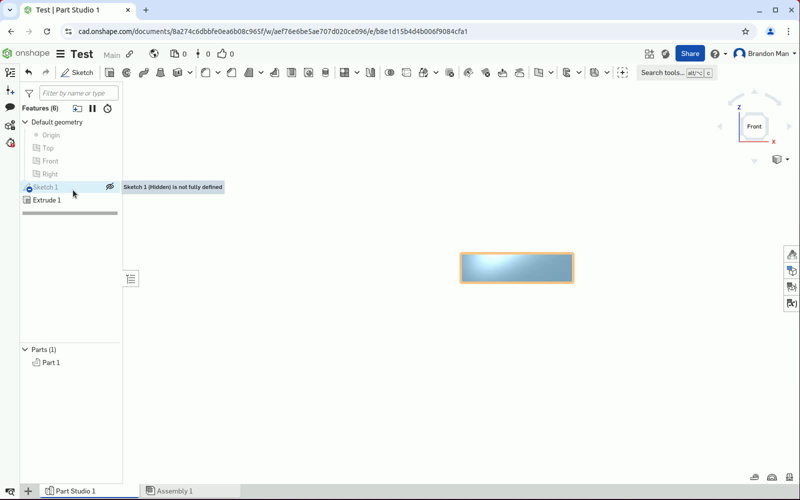
click(73, 189)
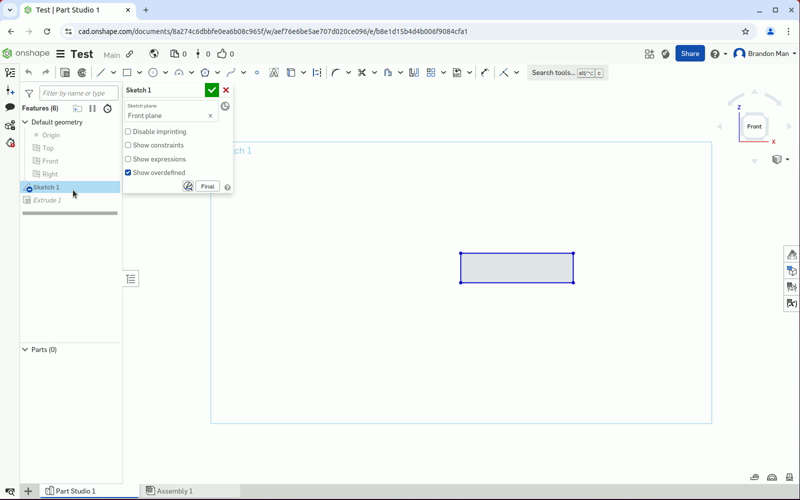
mouse_move(229, 92)
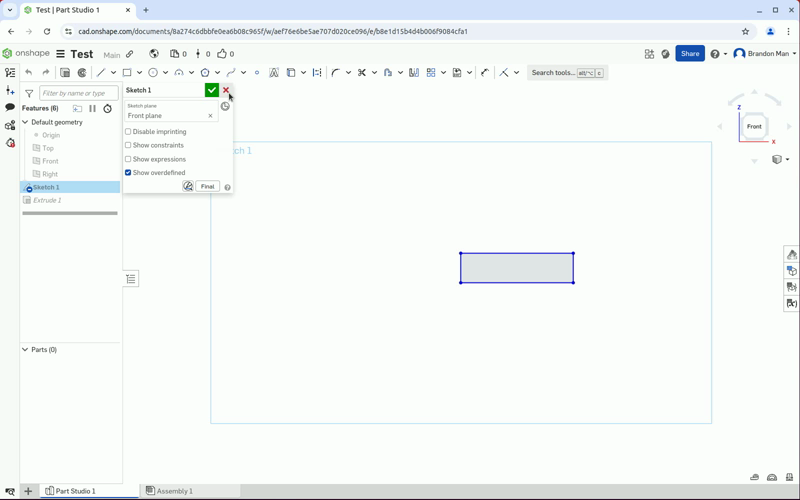
click(229, 92)
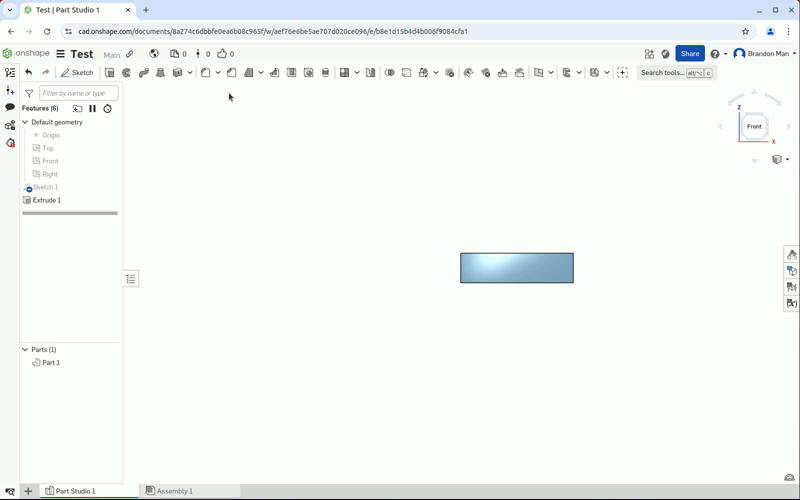
mouse_move(73, 352)
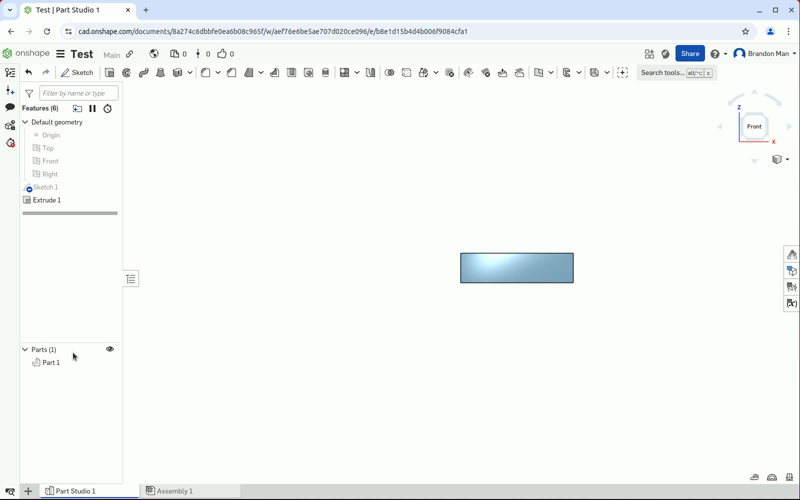
key(y)
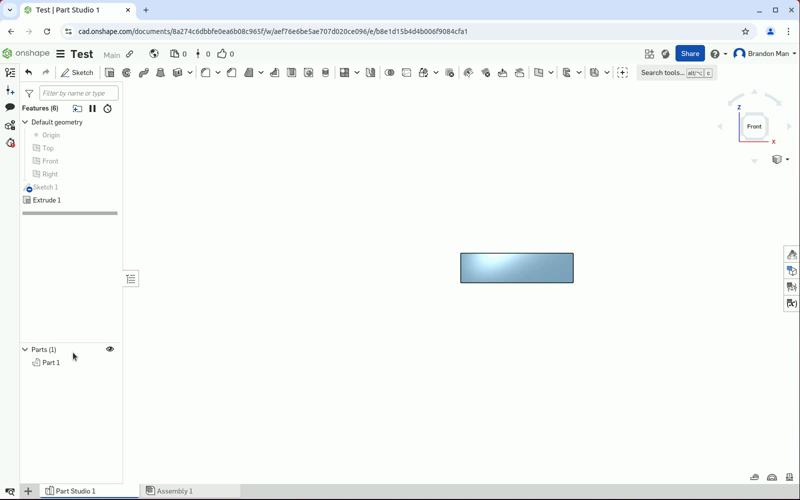
key(shift+p)
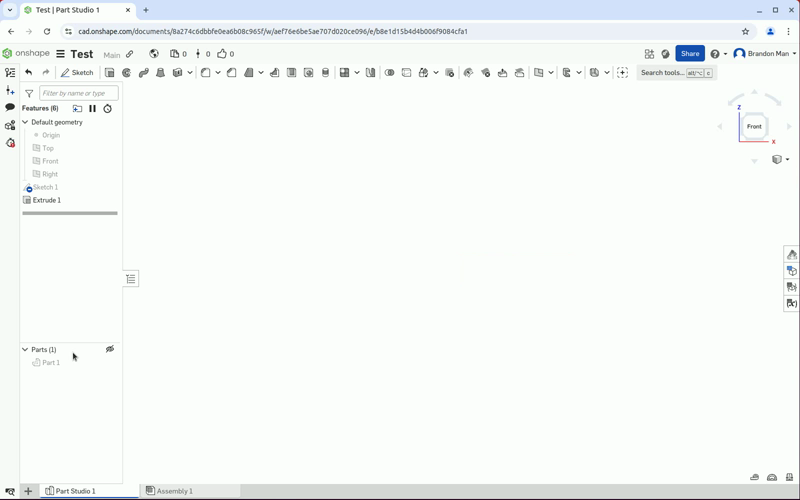
key(space)
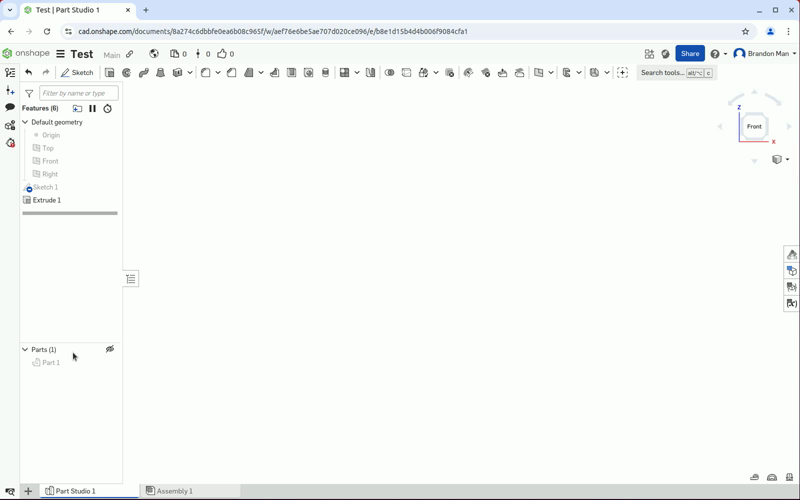
key_down(shift)
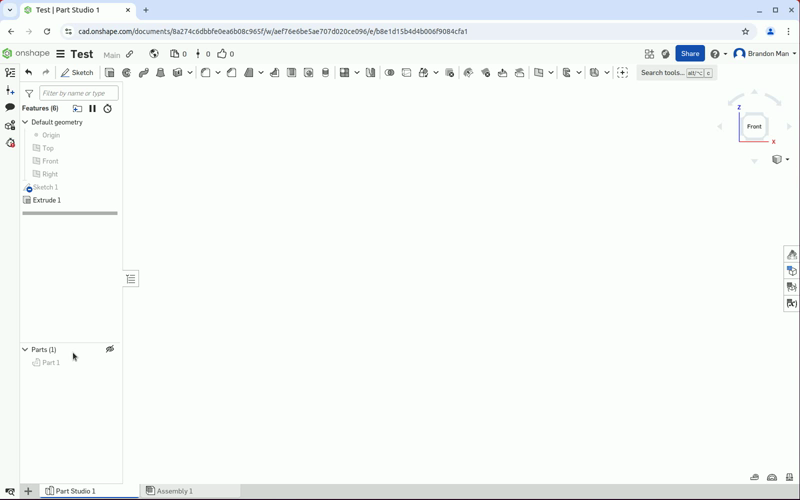
key(down)
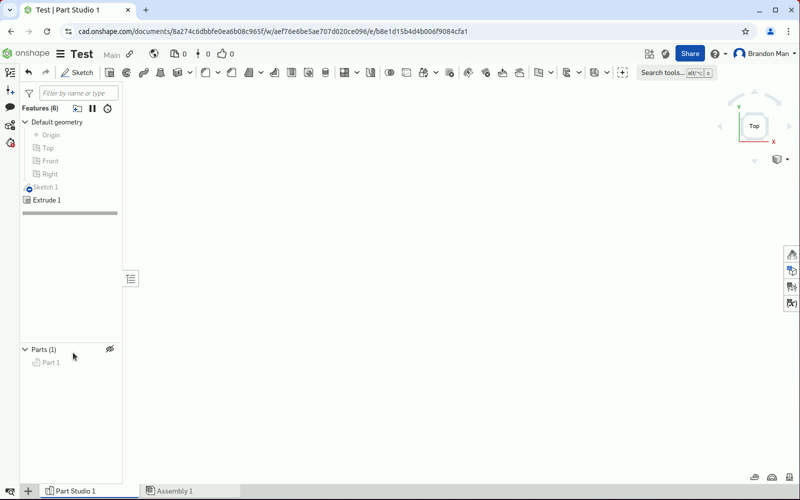
key_up(shift)
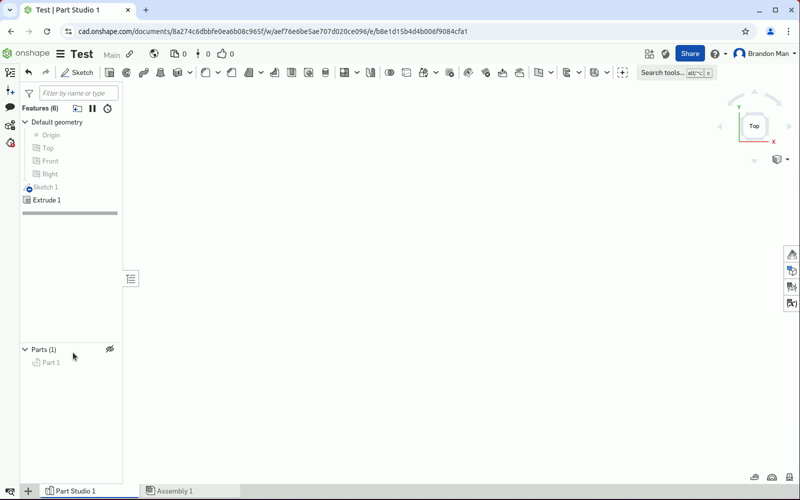
mouse_move(73, 352)
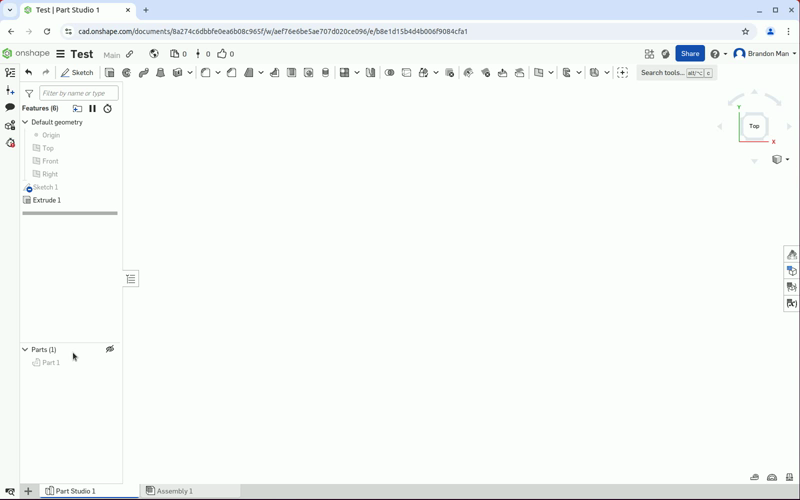
key(shift+y)
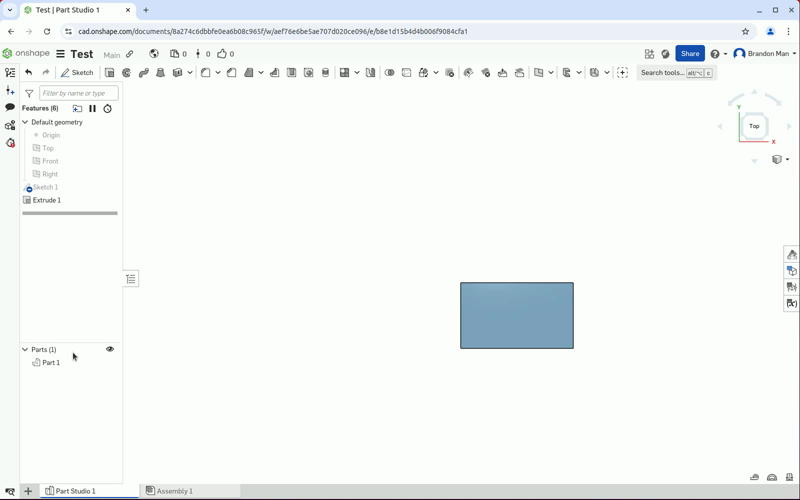
mouse_move(541, 75)
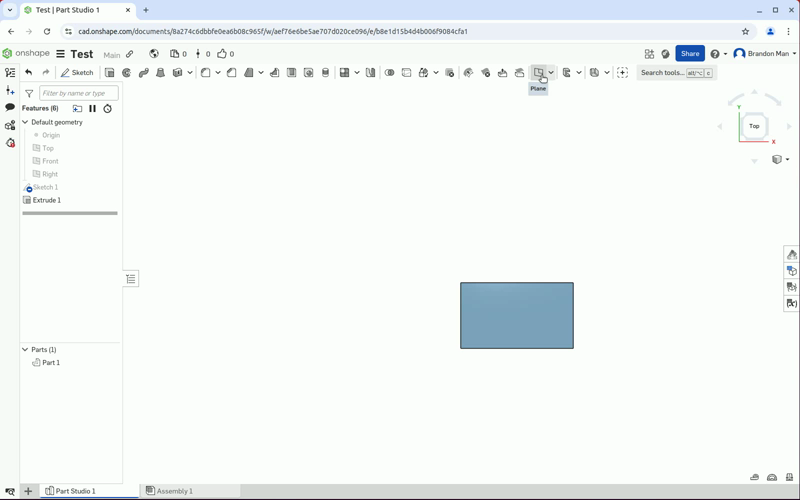
click(541, 75)
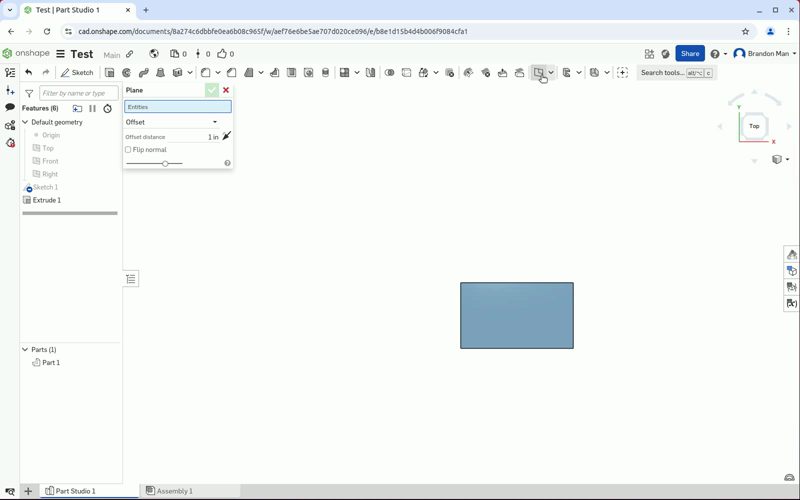
mouse_move(73, 150)
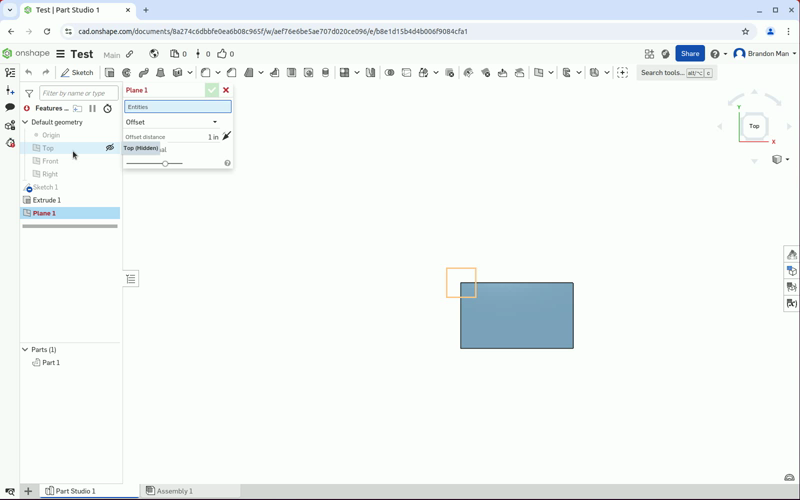
click(73, 150)
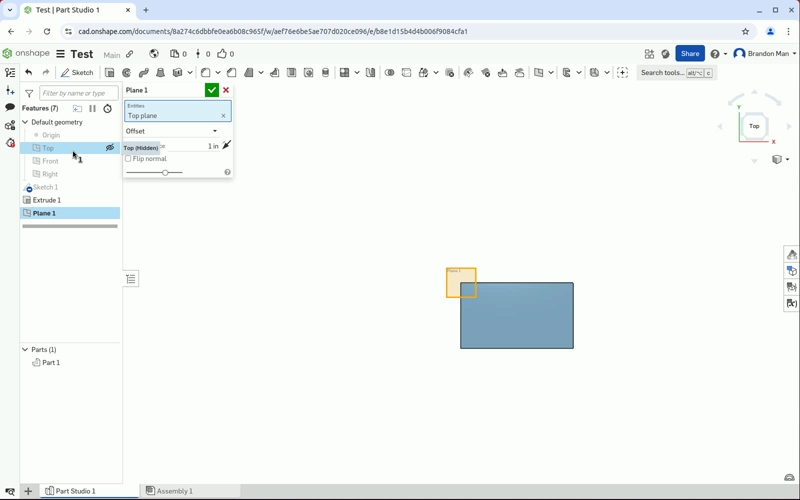
key(tab, 2)
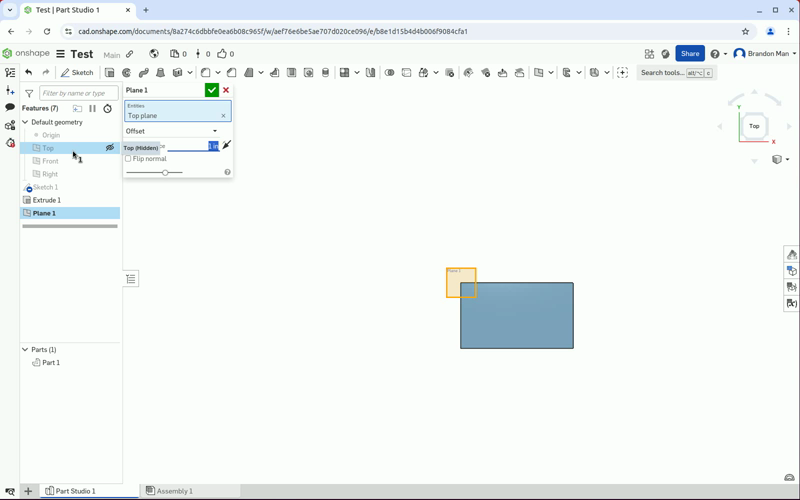
text(6.008)
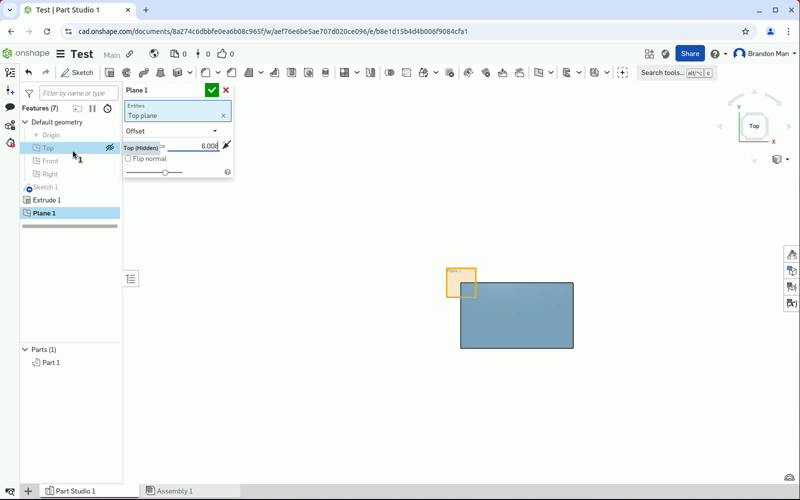
key(enter, 2)
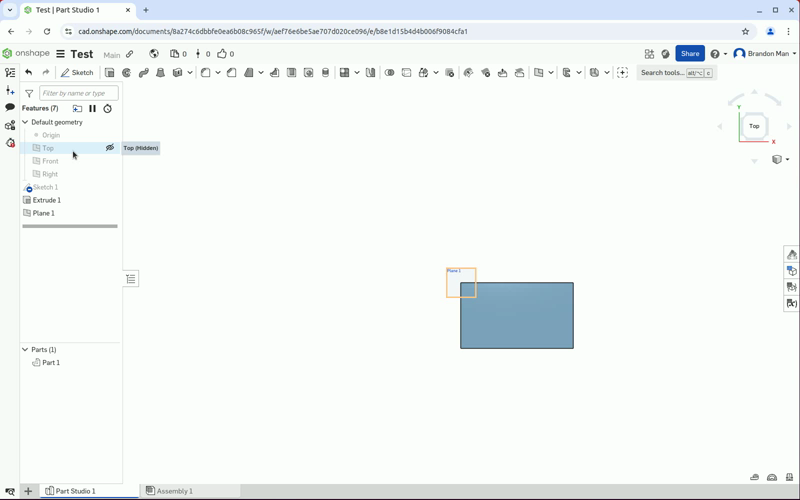
key(shift+s)
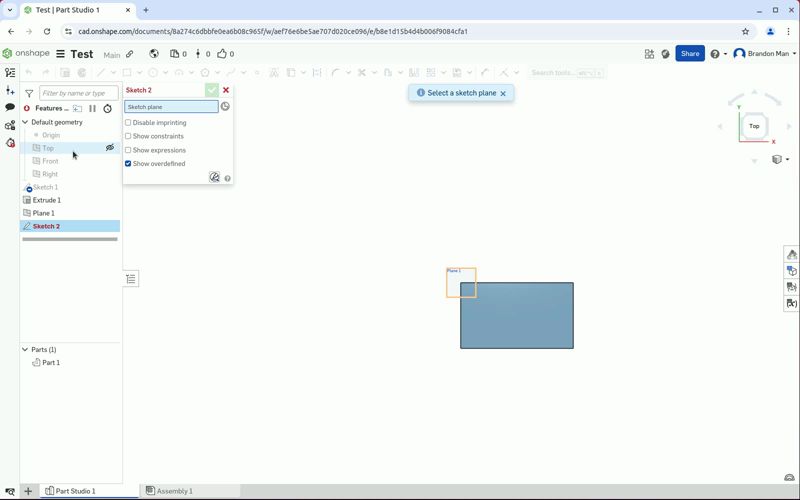
mouse_move(73, 215)
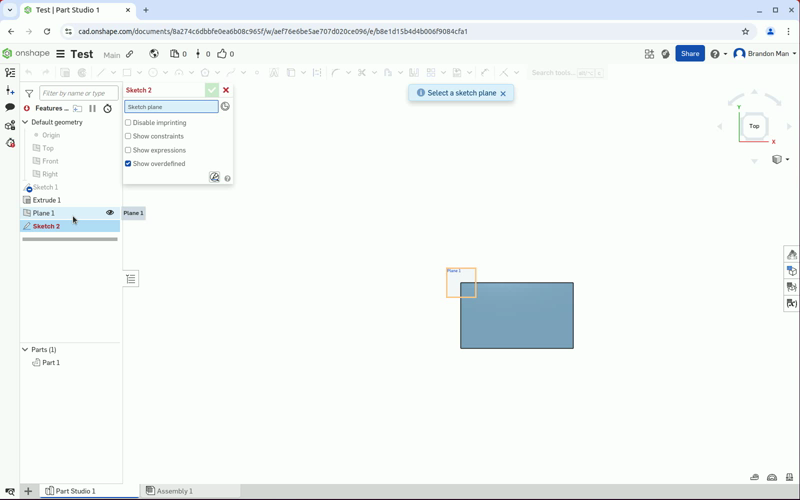
click(73, 215)
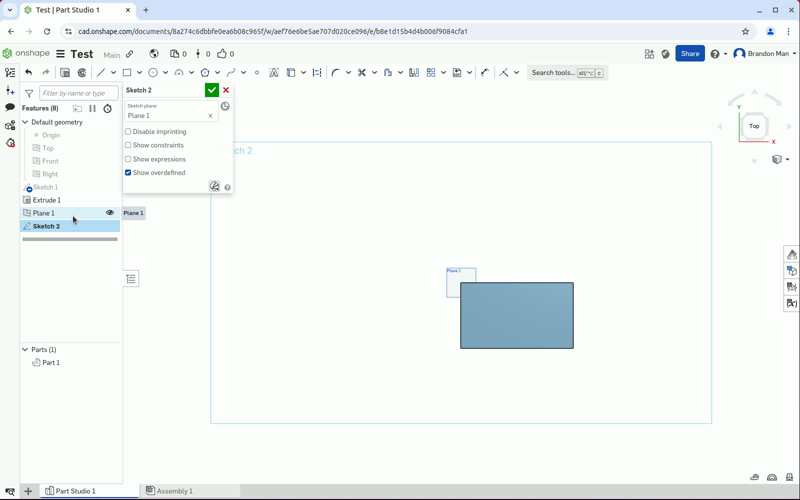
mouse_move(73, 352)
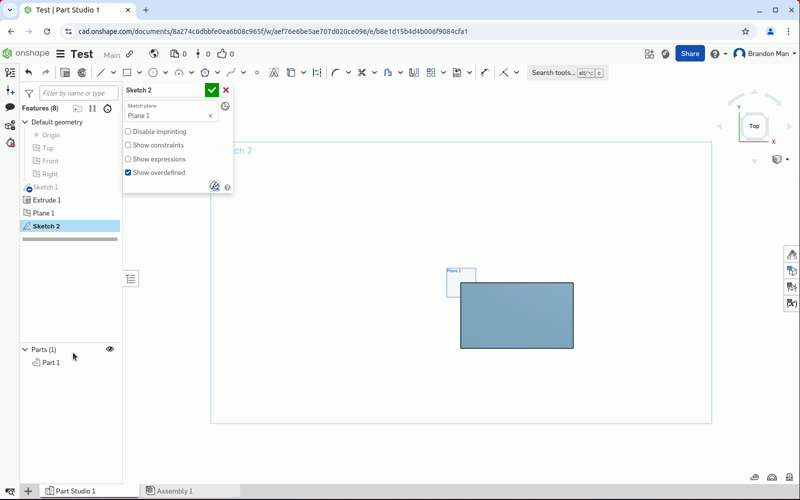
key(y)
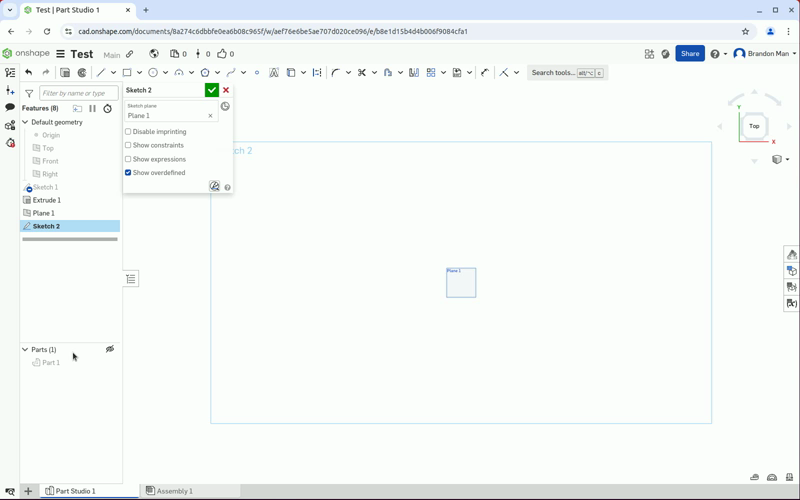
key(l)
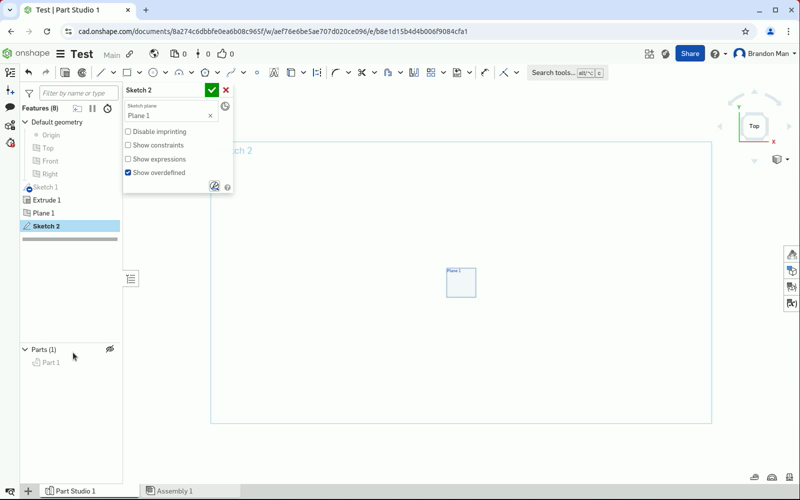
key_down(shift)
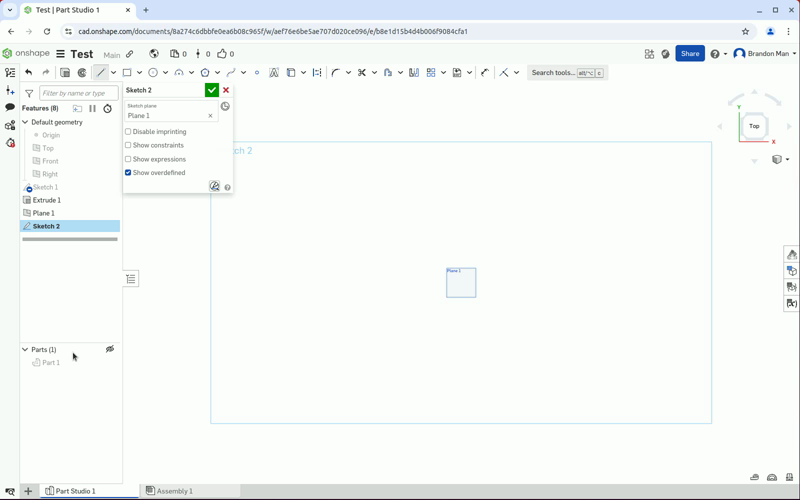
mouse_move(460, 315)
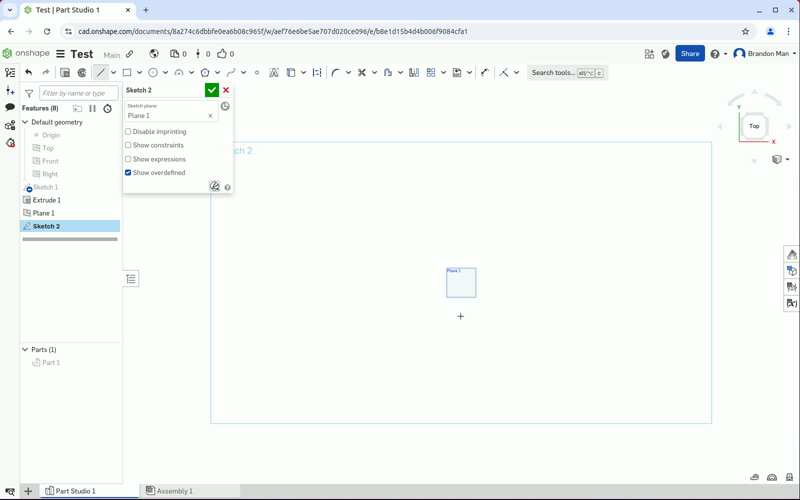
click(460, 315)
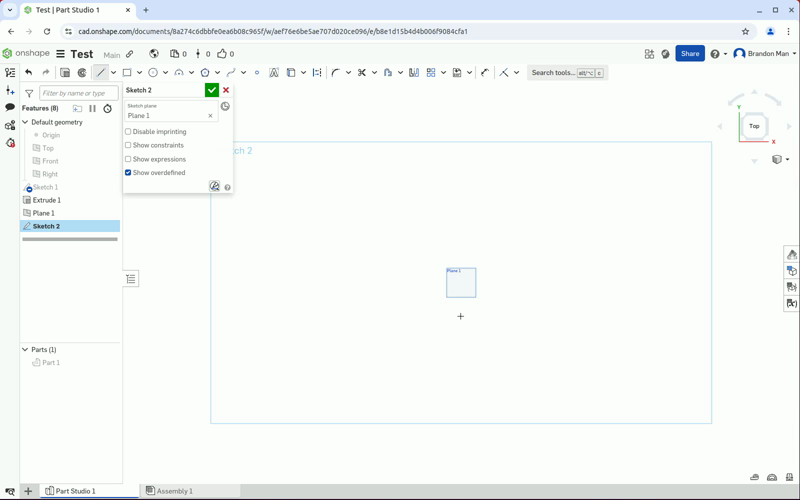
key_up(shift)
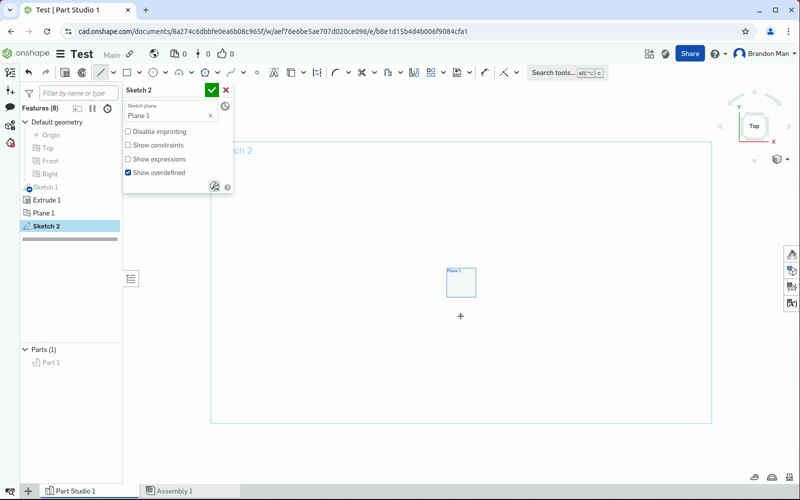
key_down(shift)
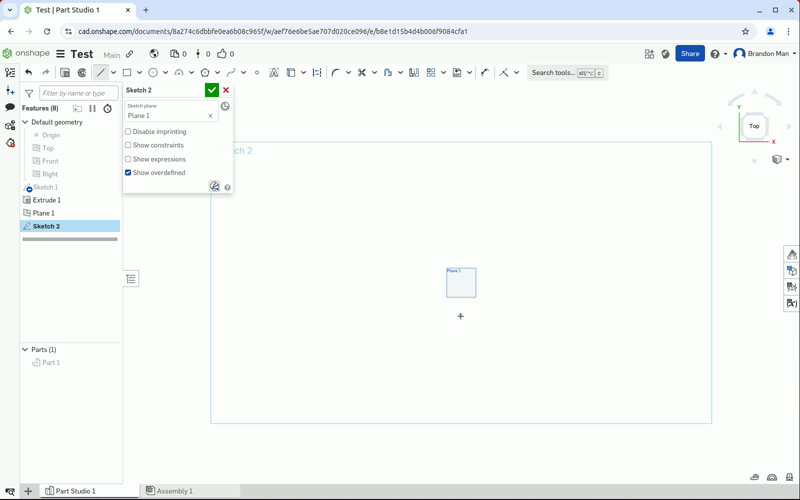
mouse_move(490, 315)
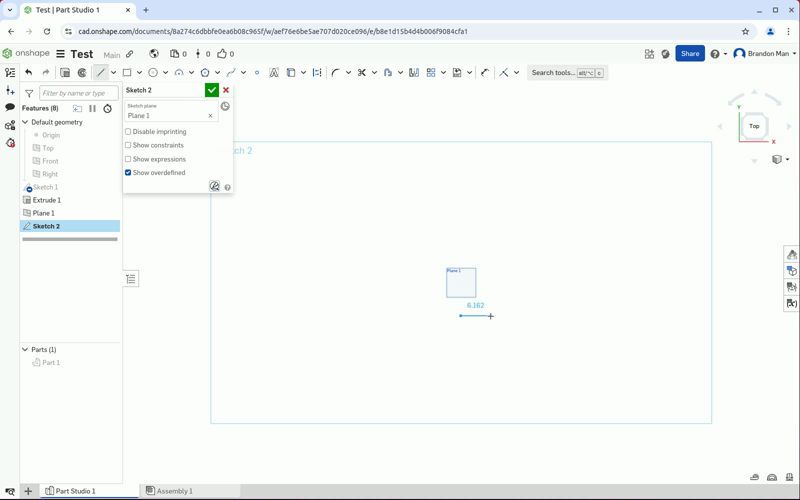
mouse_move(494, 315)
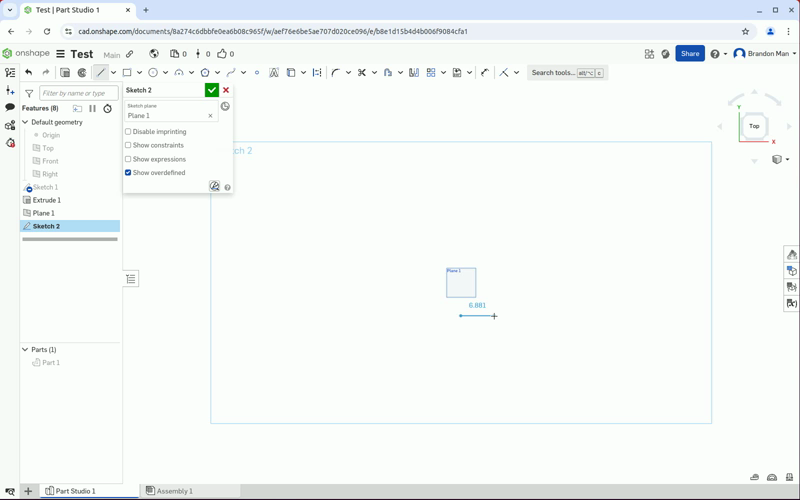
click(494, 315)
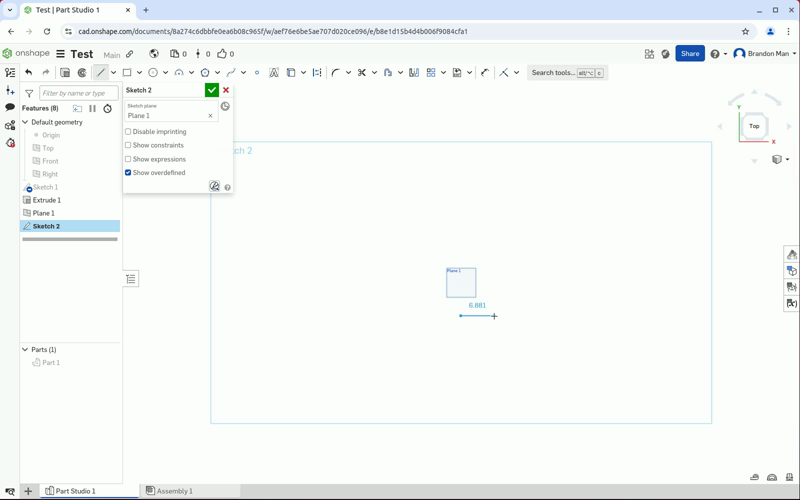
key_up(shift)
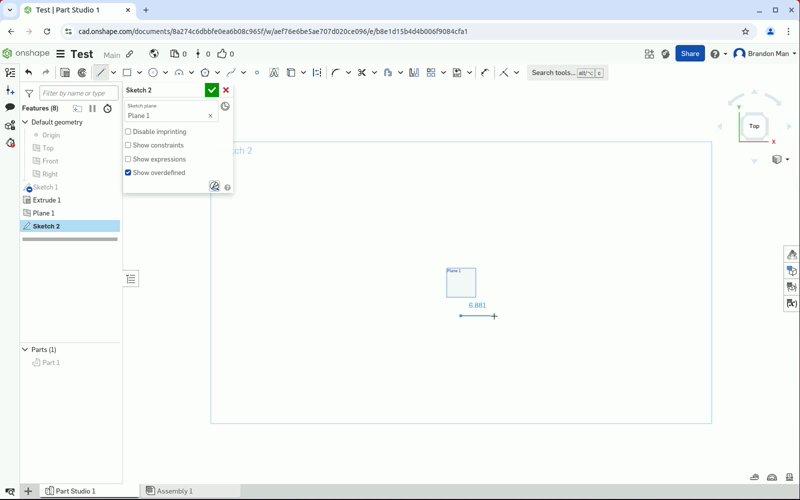
key_down(shift)
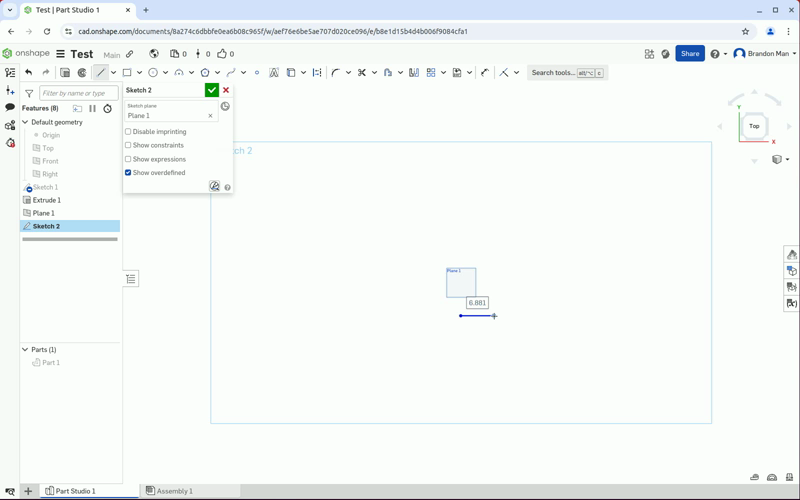
mouse_move(524, 315)
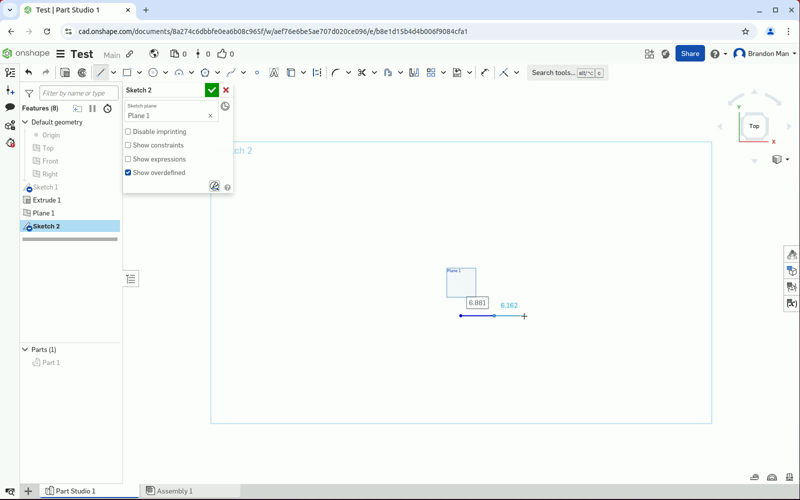
mouse_move(494, 282)
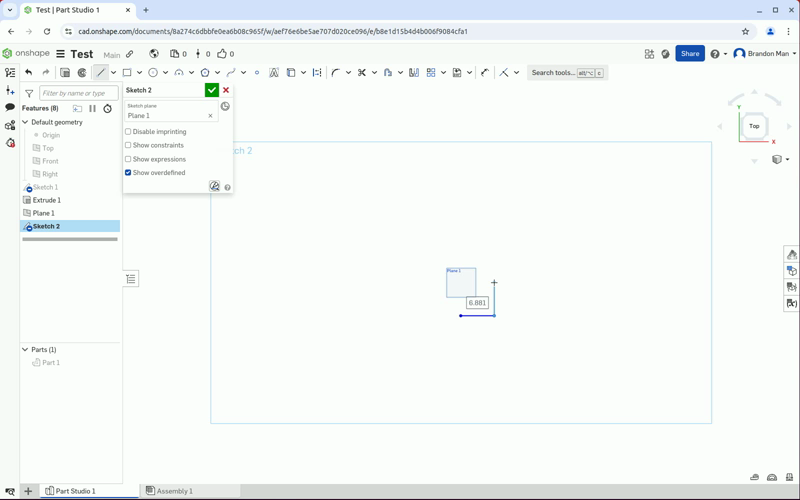
click(494, 282)
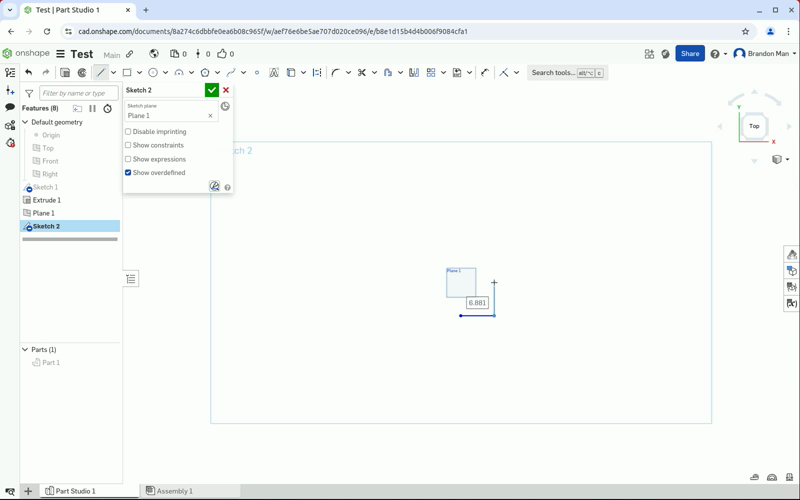
key_up(shift)
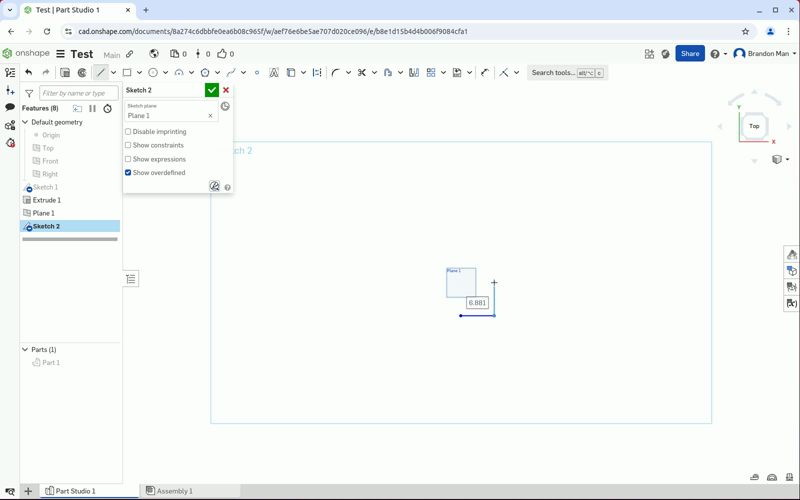
key_down(shift)
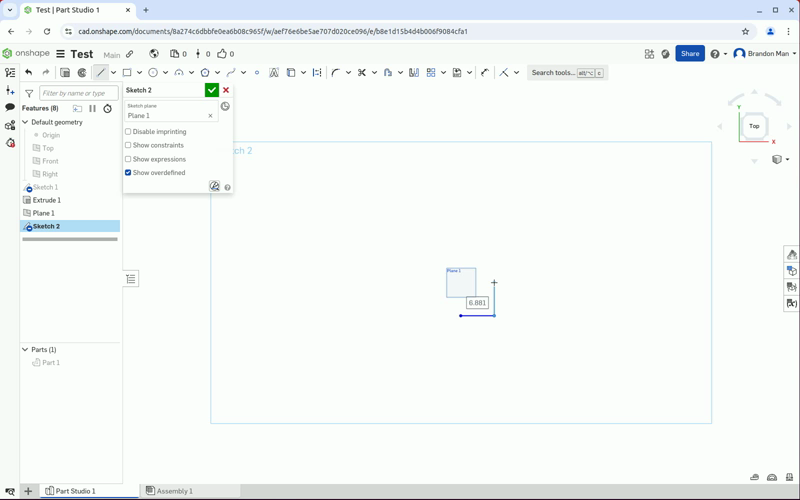
mouse_move(524, 282)
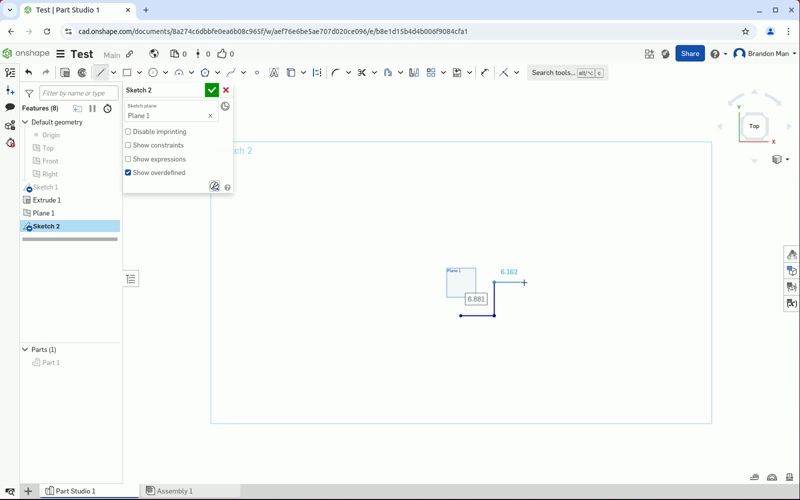
mouse_move(460, 282)
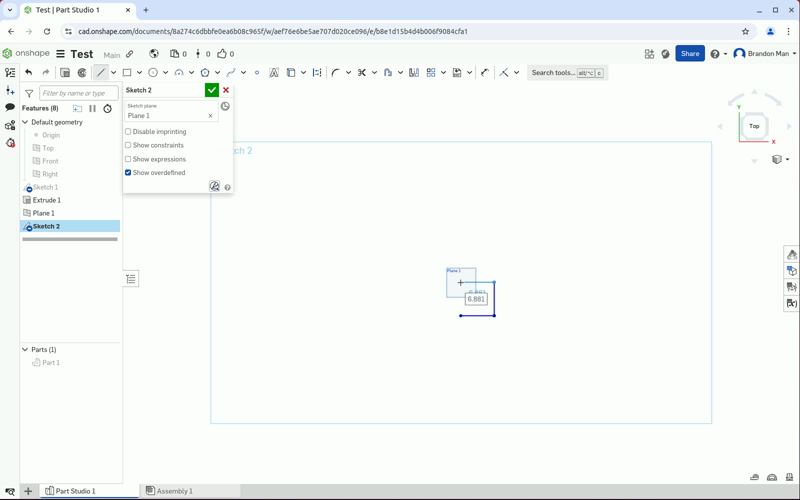
click(460, 282)
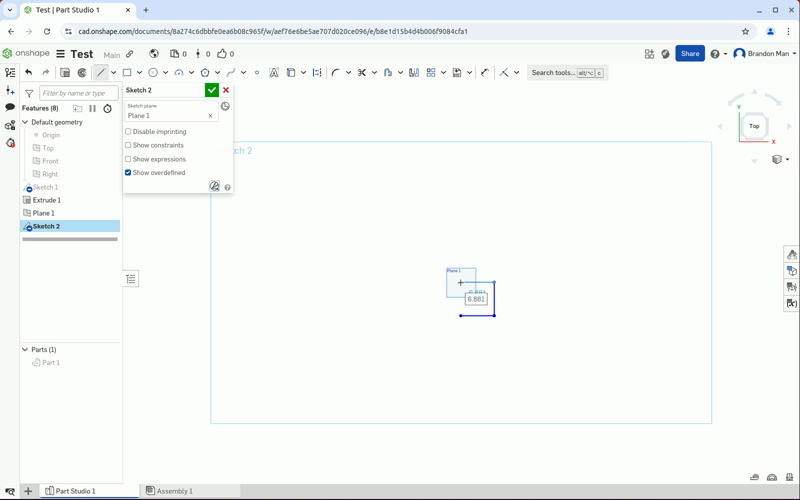
key_up(shift)
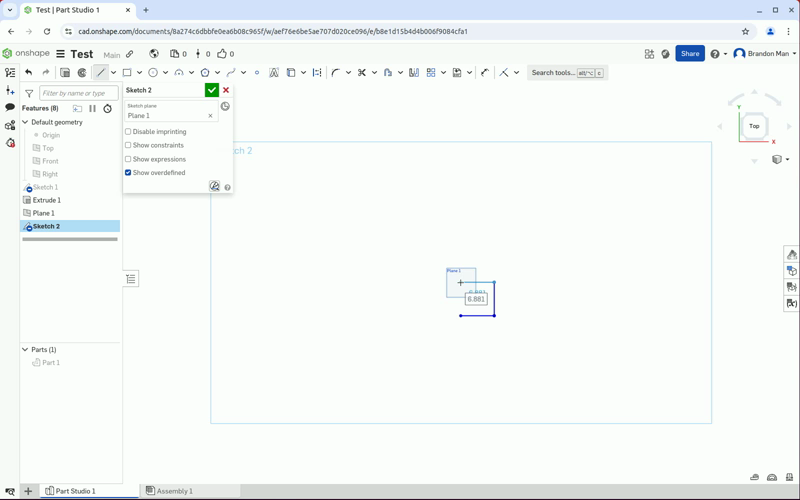
mouse_move(490, 282)
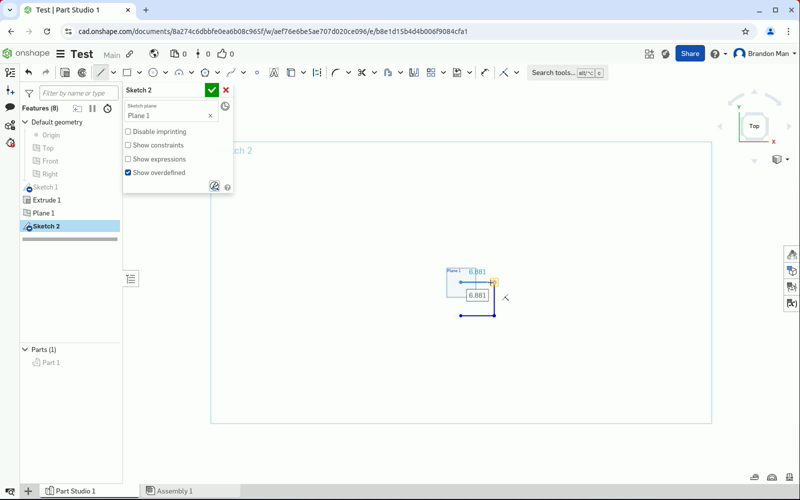
key_down(shift)
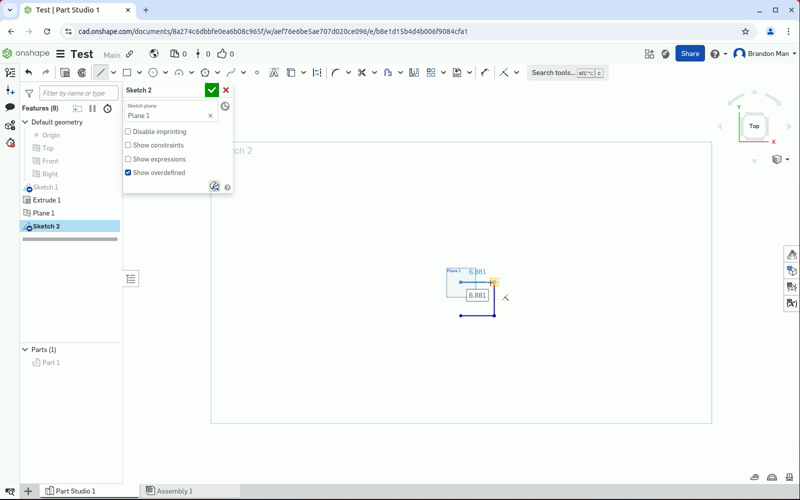
mouse_move(460, 315)
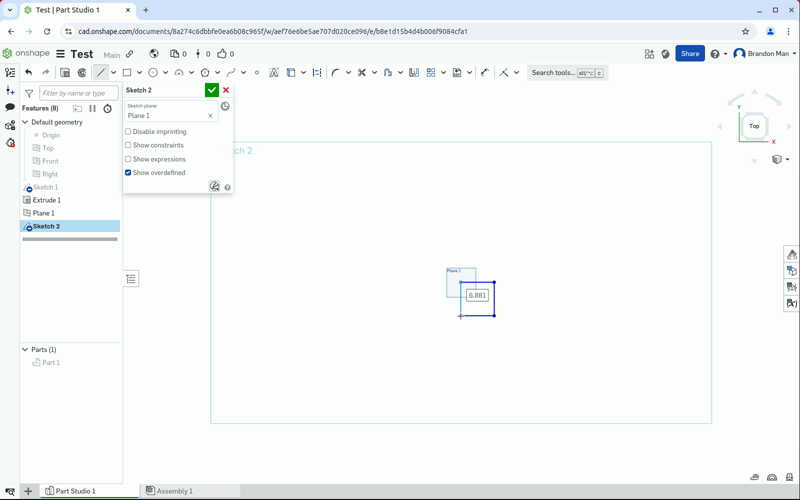
key_up(shift)
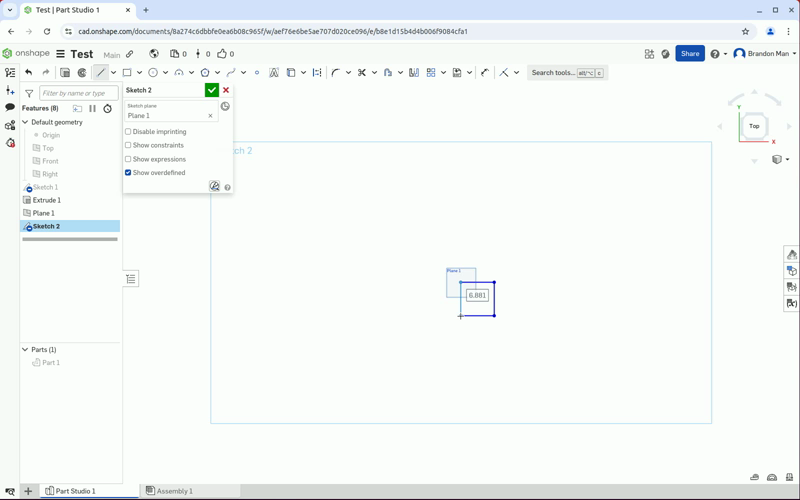
click(460, 315)
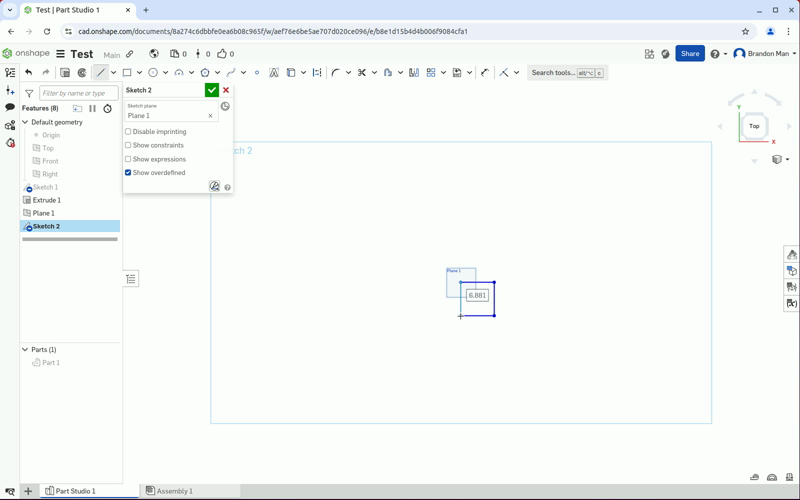
key(esc)
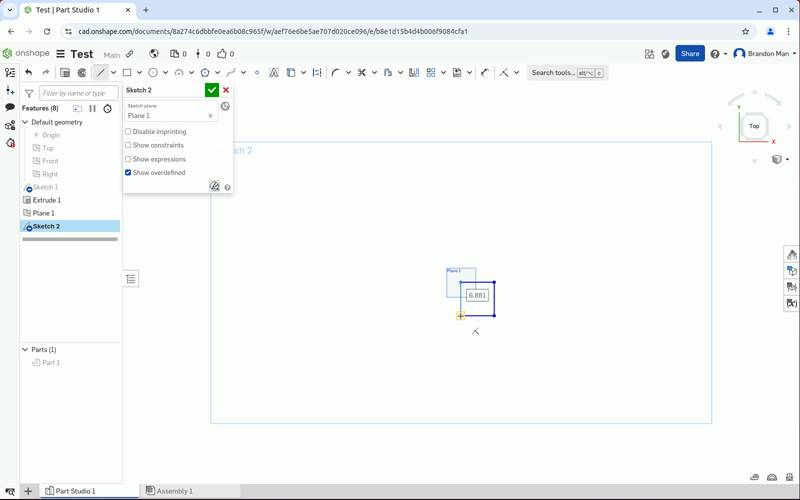
mouse_move(473, 290)
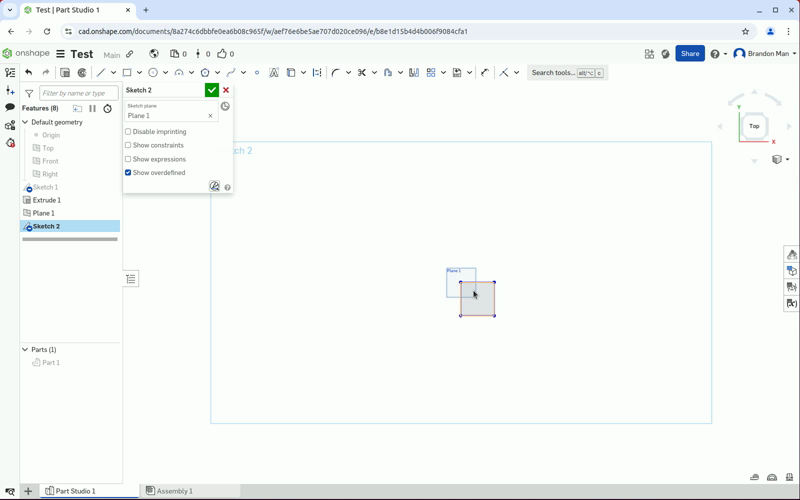
scroll(6)
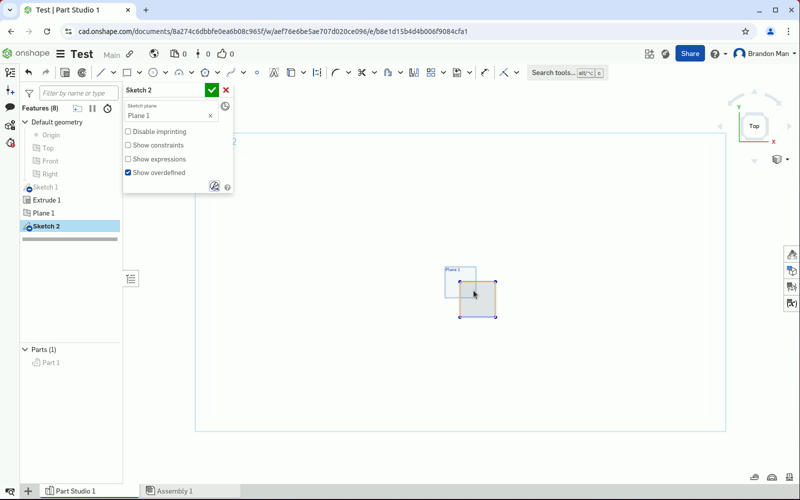
scroll(6)
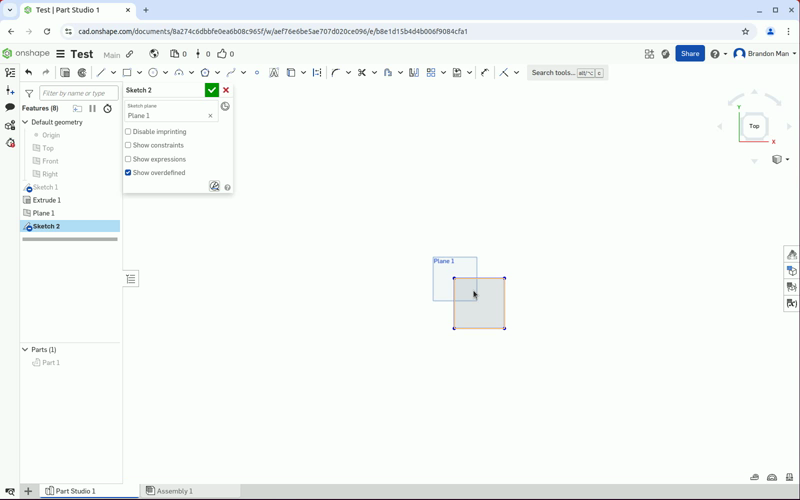
scroll(6)
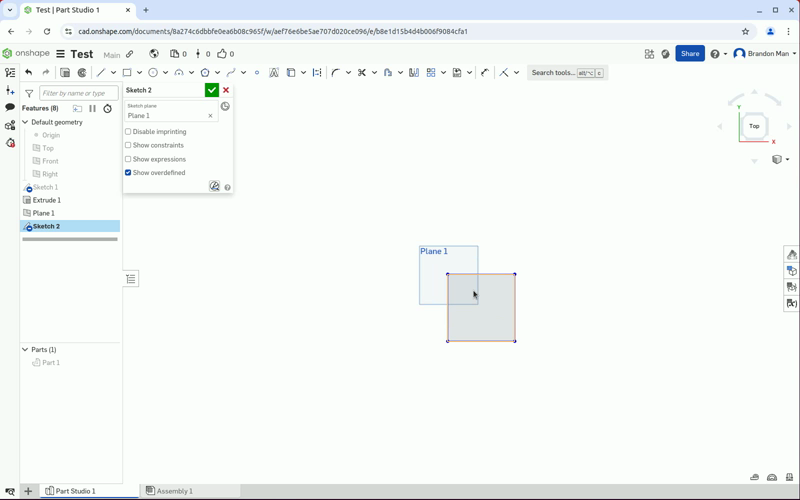
scroll(6)
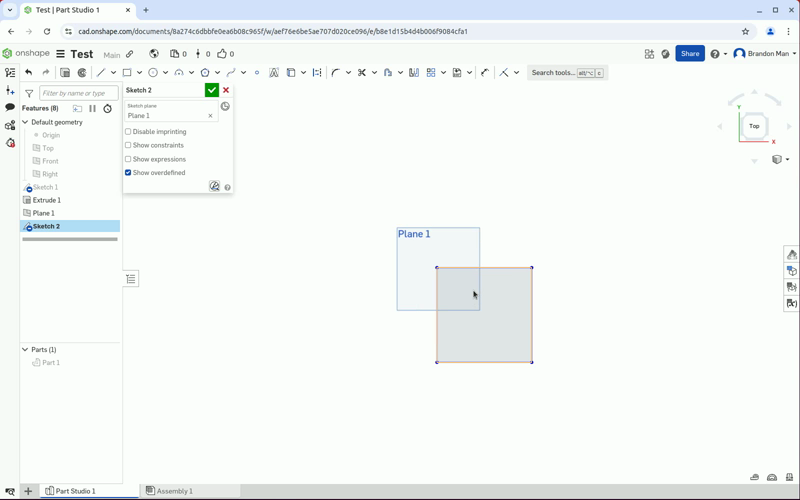
scroll(6)
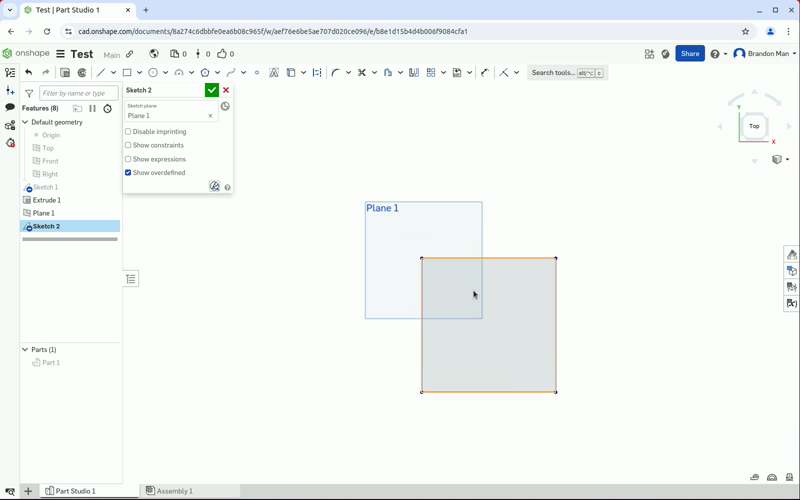
scroll(6)
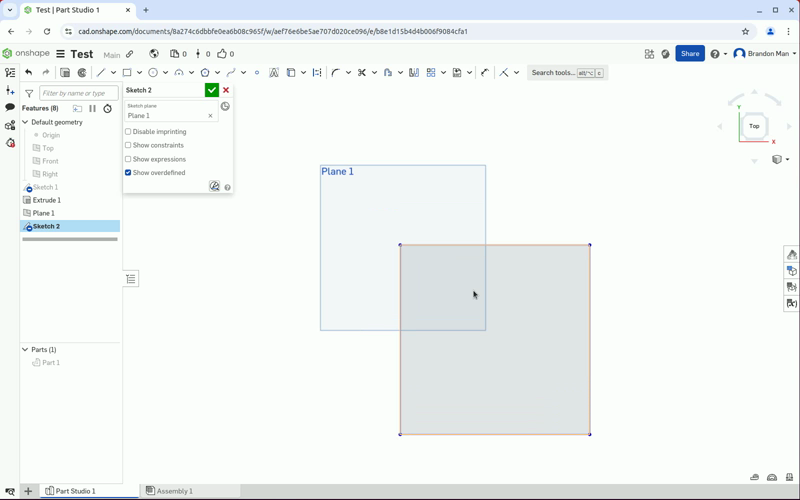
scroll(6)
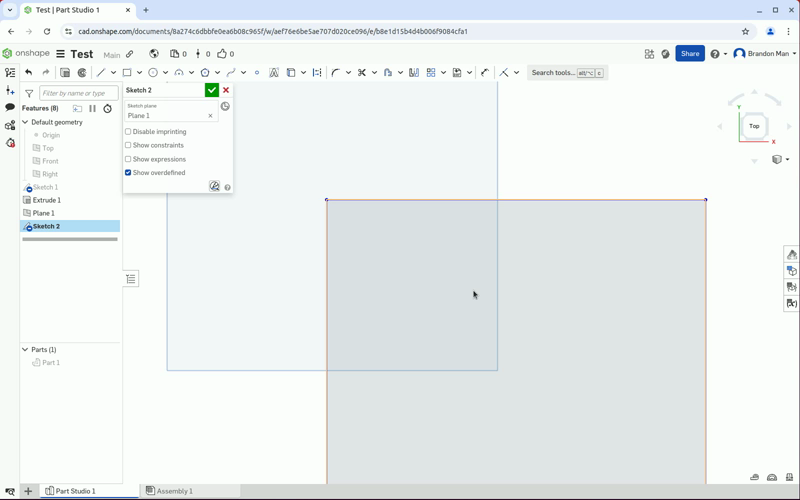
click(473, 290)
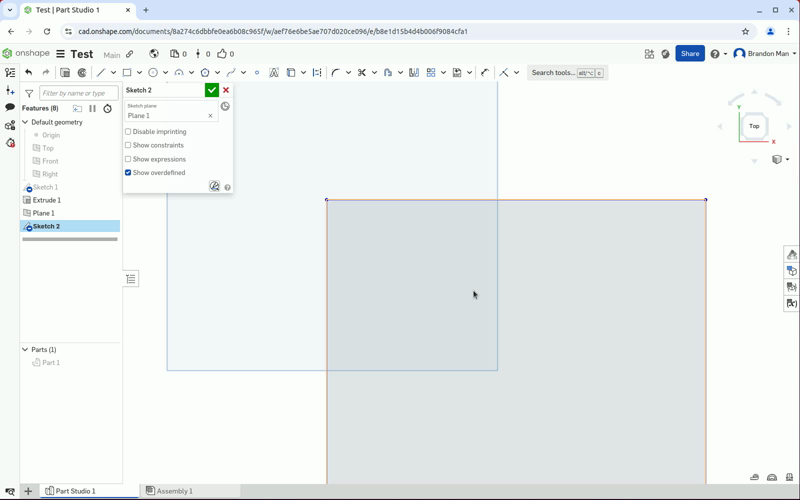
scroll(-6)
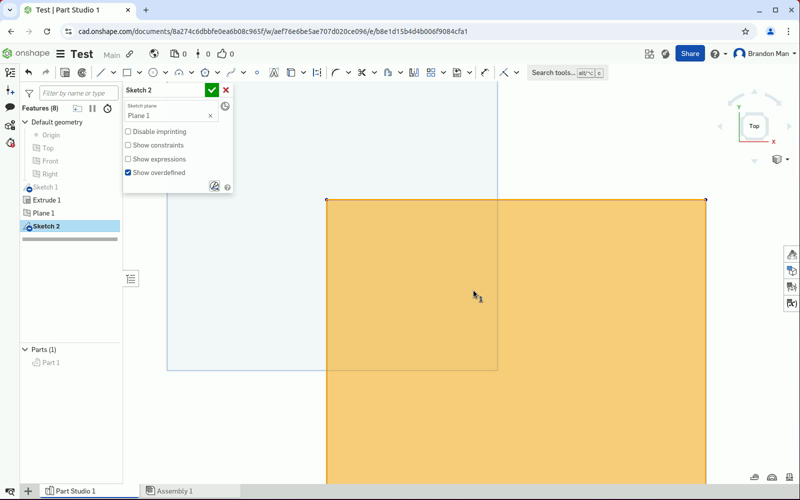
scroll(-6)
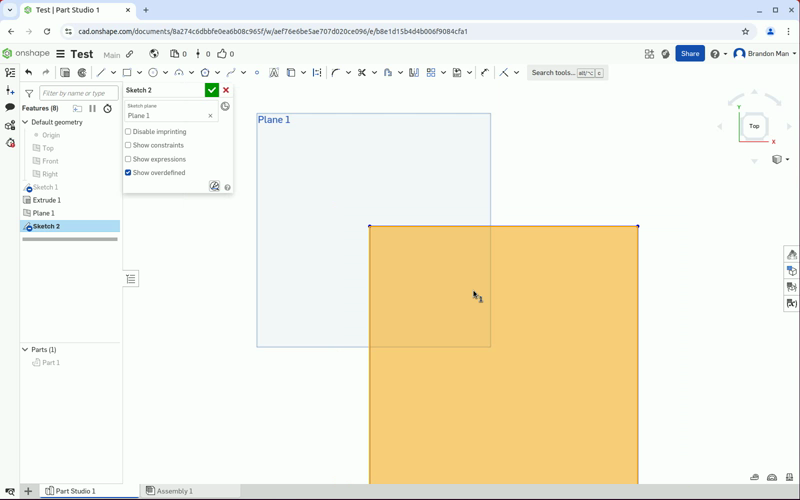
scroll(-6)
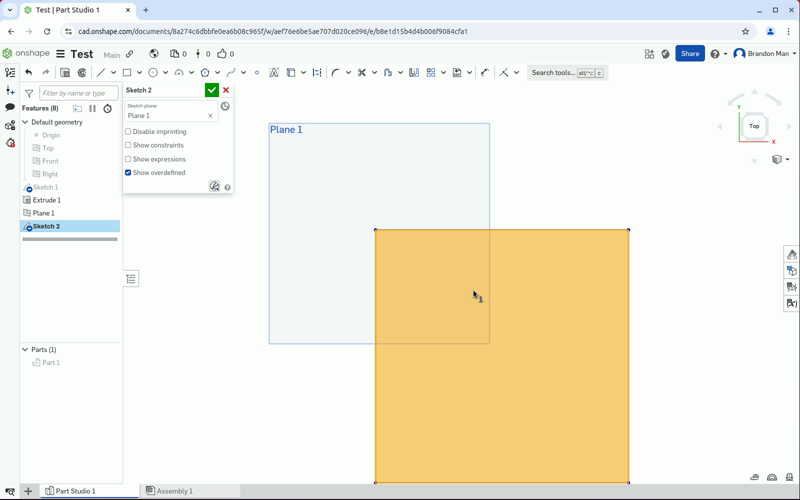
scroll(-6)
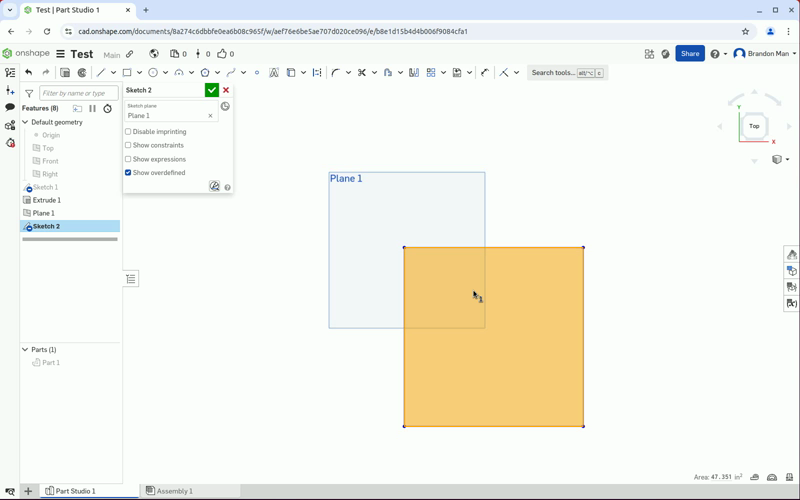
scroll(-6)
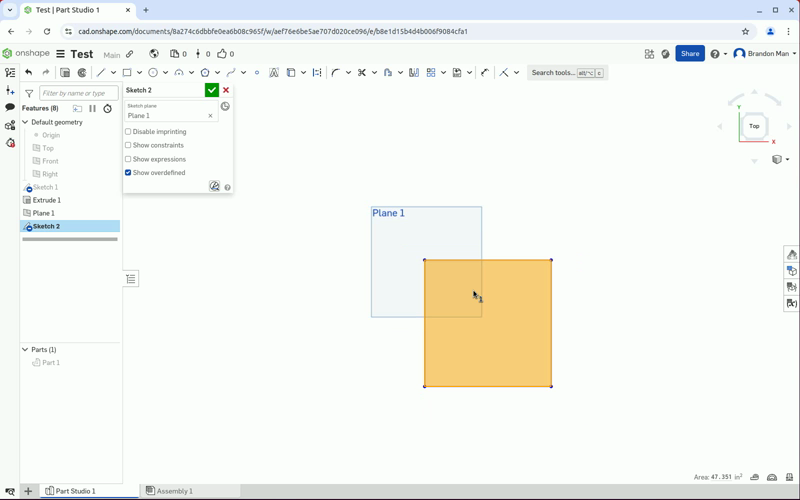
scroll(-6)
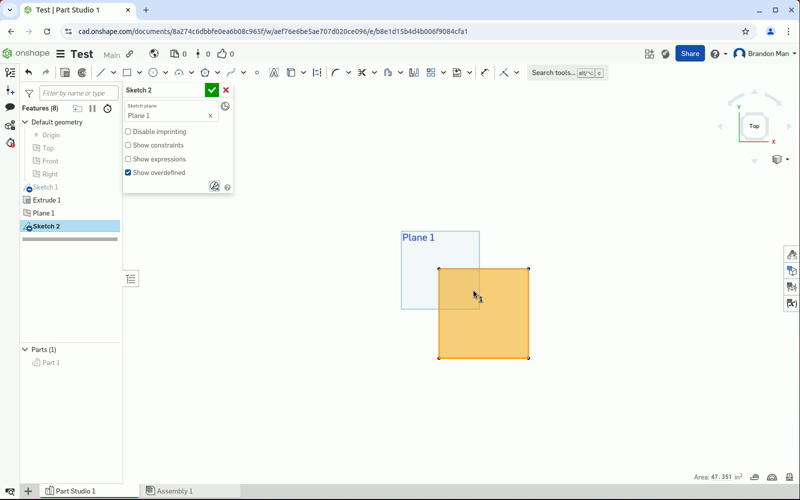
scroll(-6)
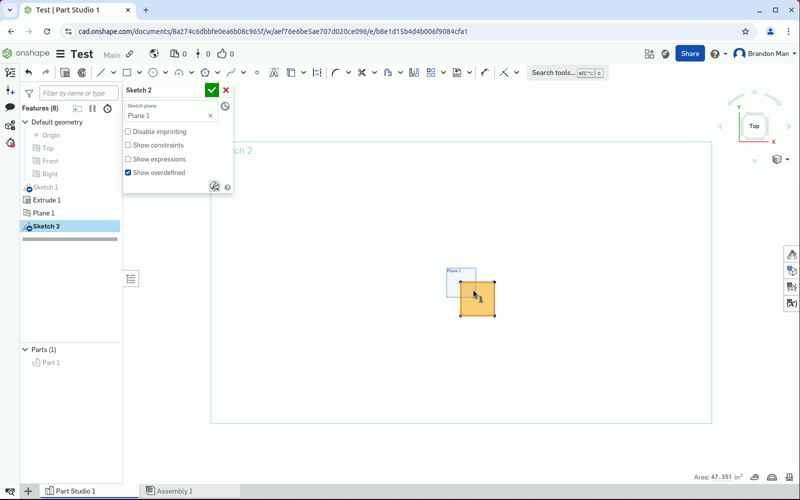
mouse_move(73, 352)
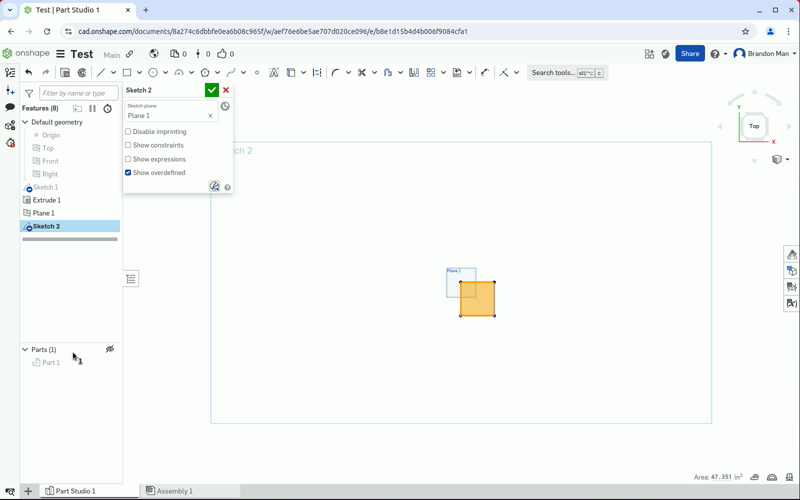
key(shift+y)
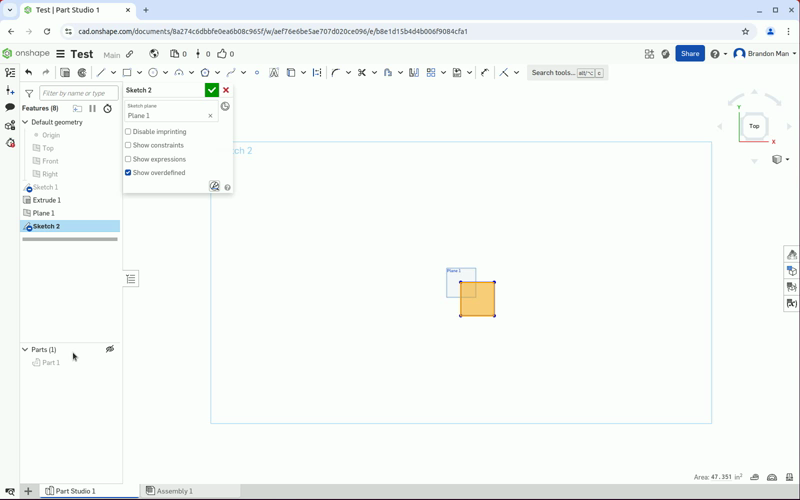
key(shift+e)
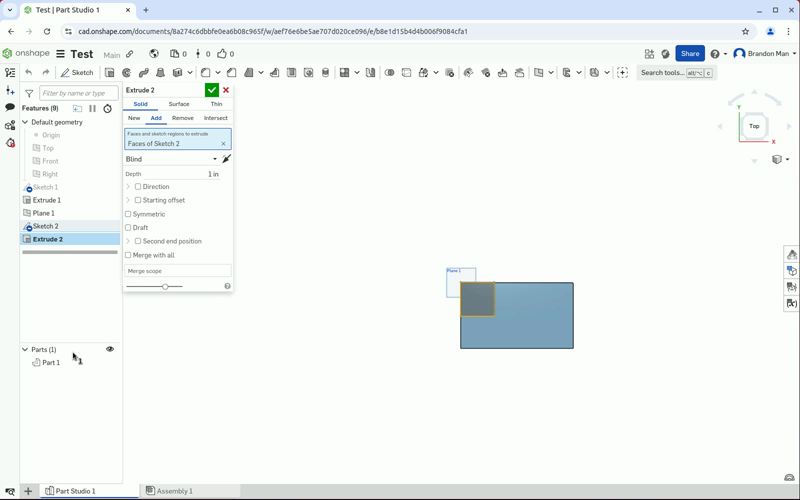
mouse_move(143, 106)
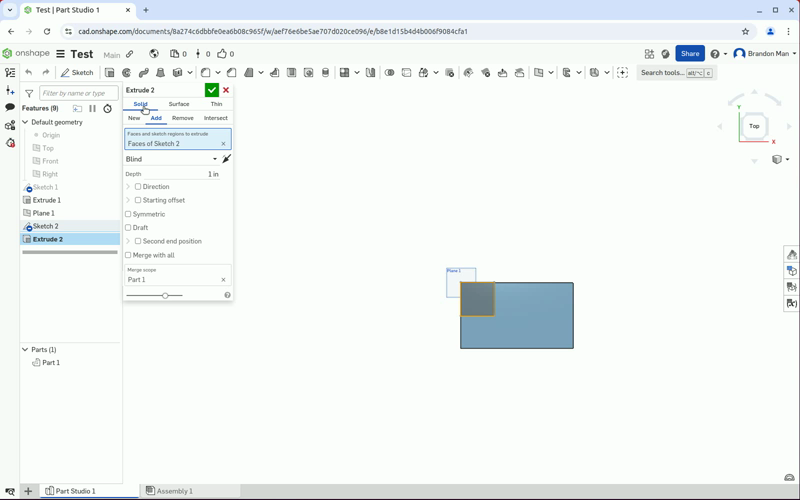
click(143, 106)
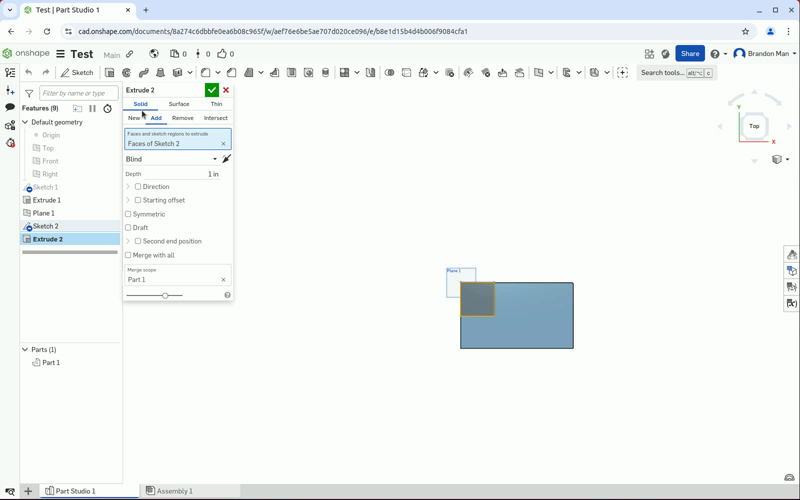
mouse_move(137, 120)
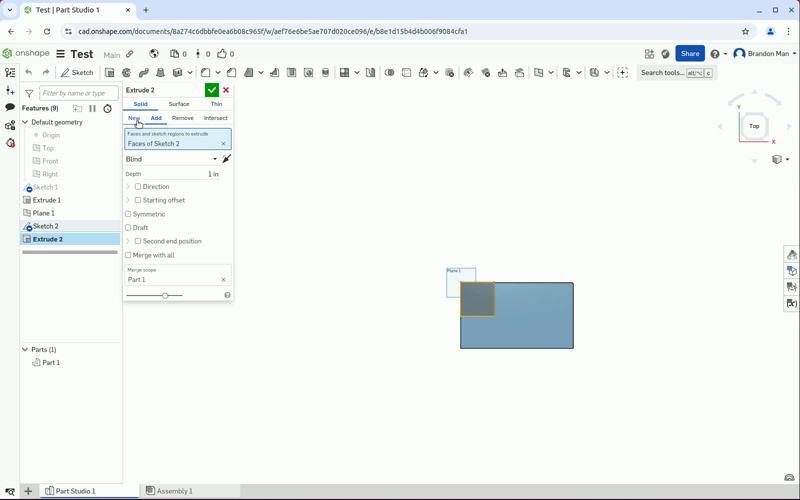
click(137, 120)
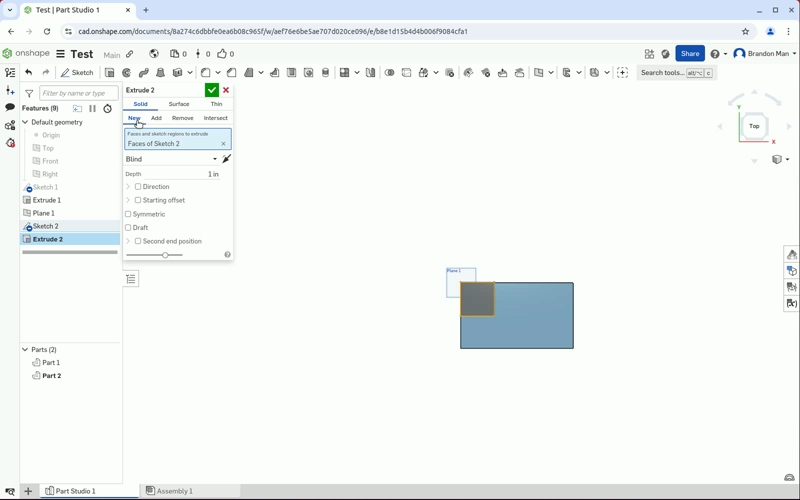
key(tab, 4)
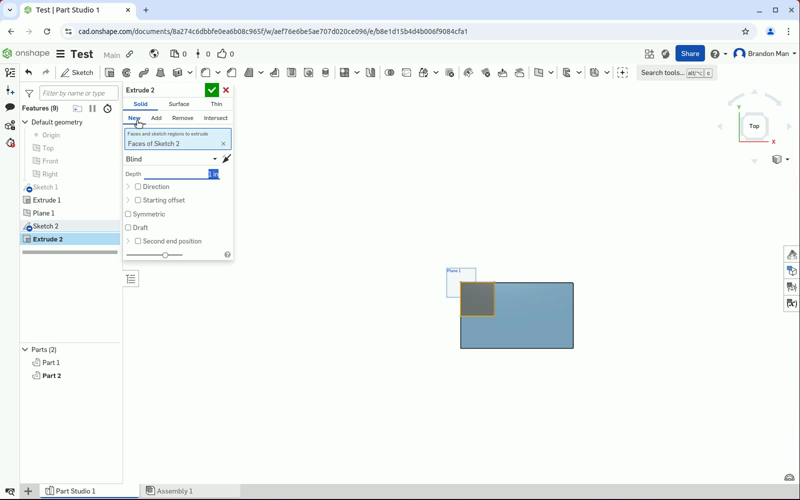
text(5.536)
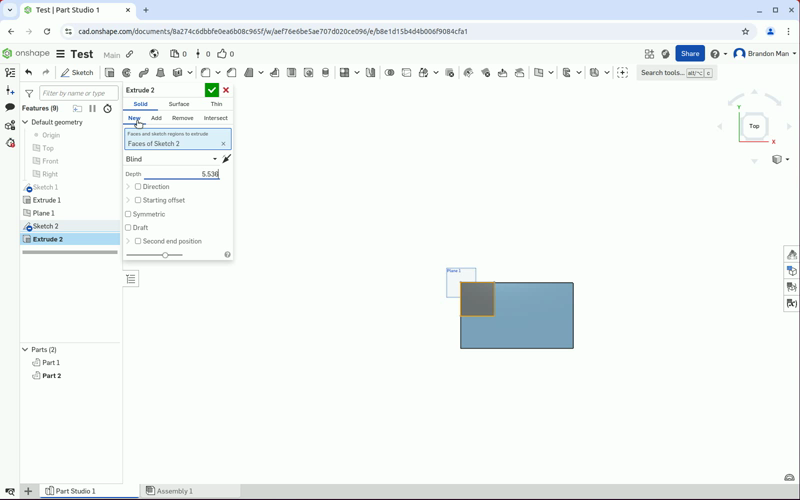
key(enter)
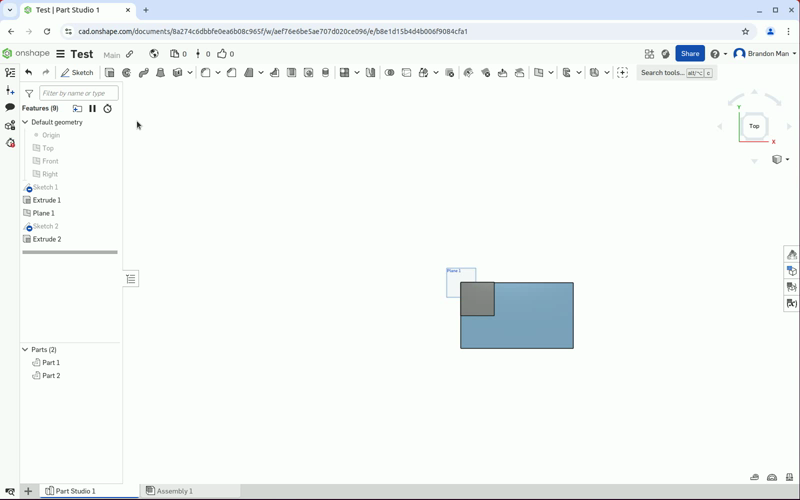
key(shift+h)
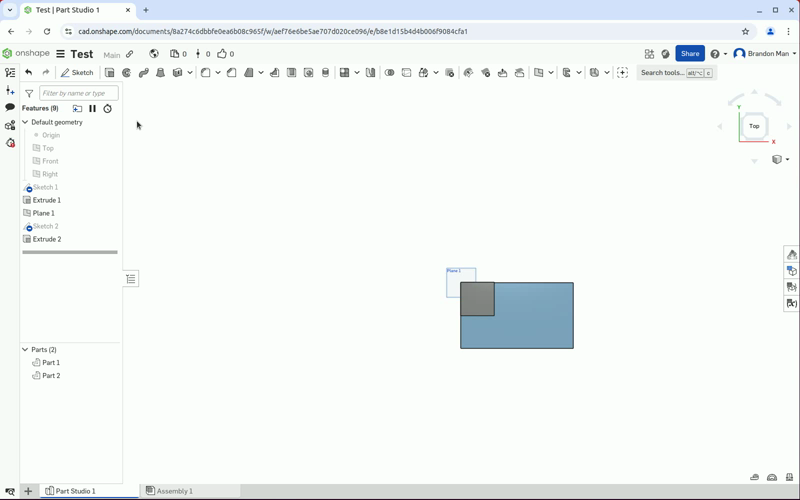
key(shift+h)
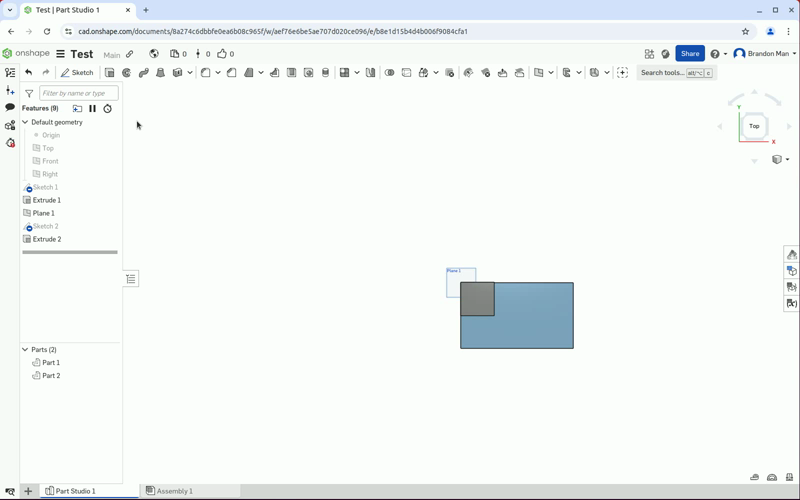
mouse_move(73, 189)
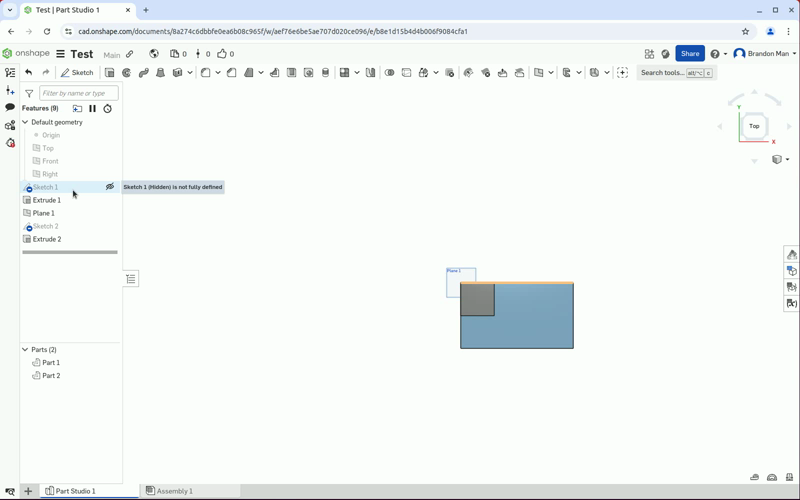
click(73, 189)
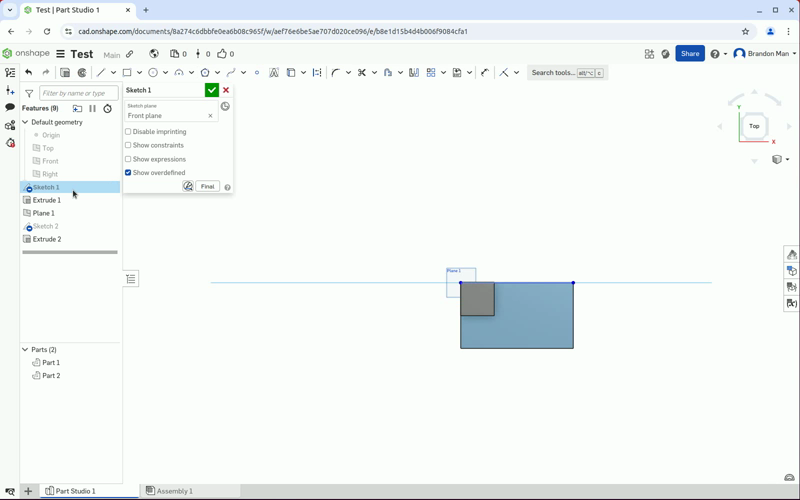
mouse_move(229, 92)
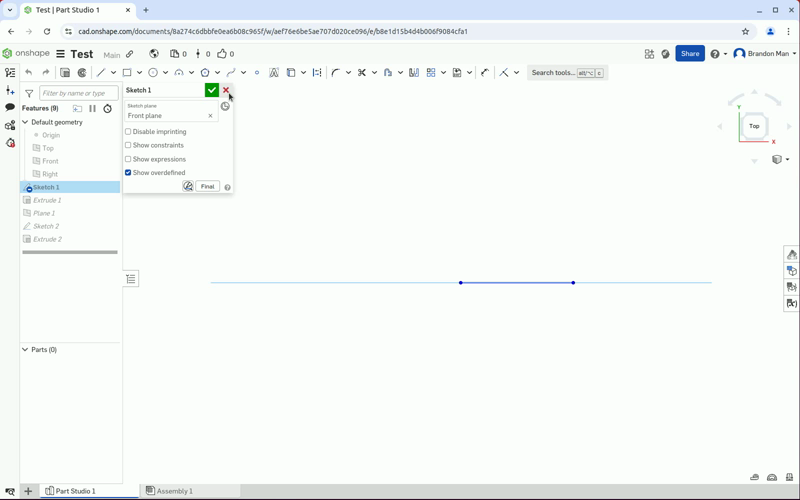
click(229, 92)
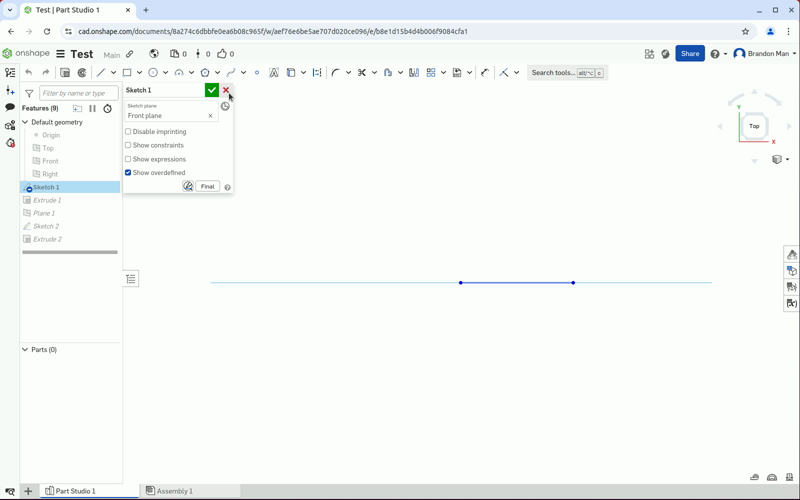
key(shift+s)
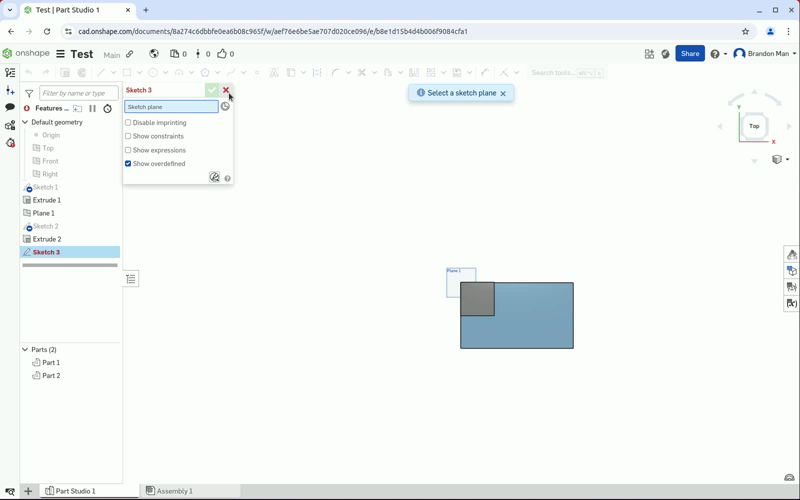
mouse_move(73, 215)
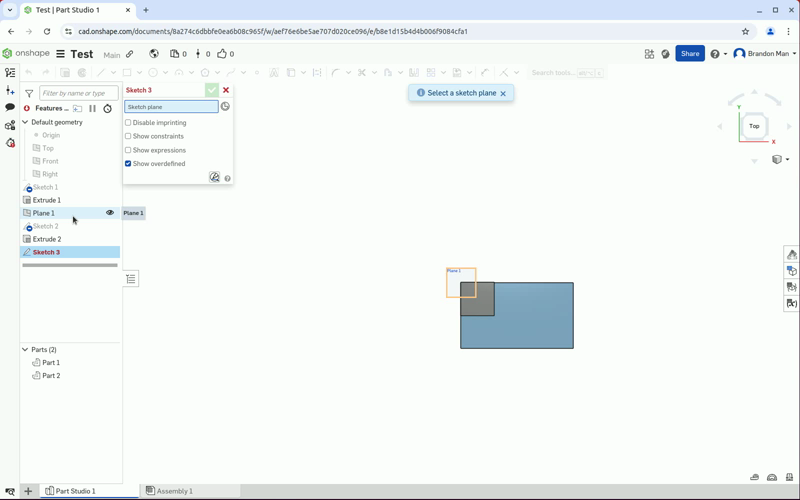
click(73, 215)
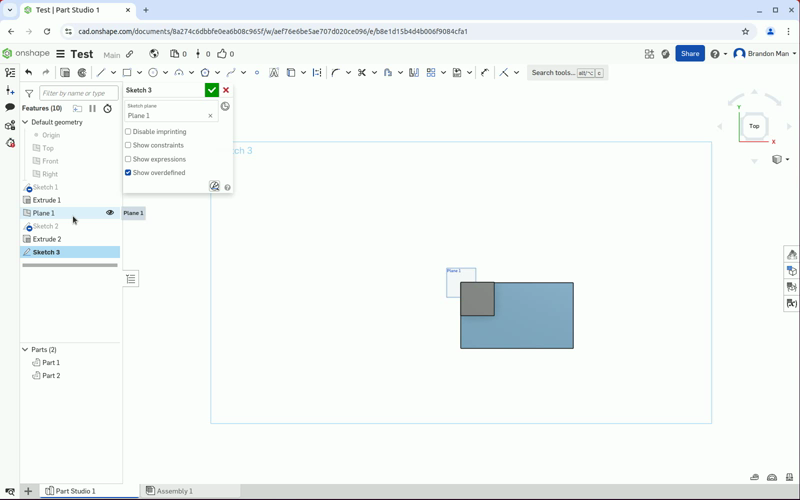
mouse_move(73, 352)
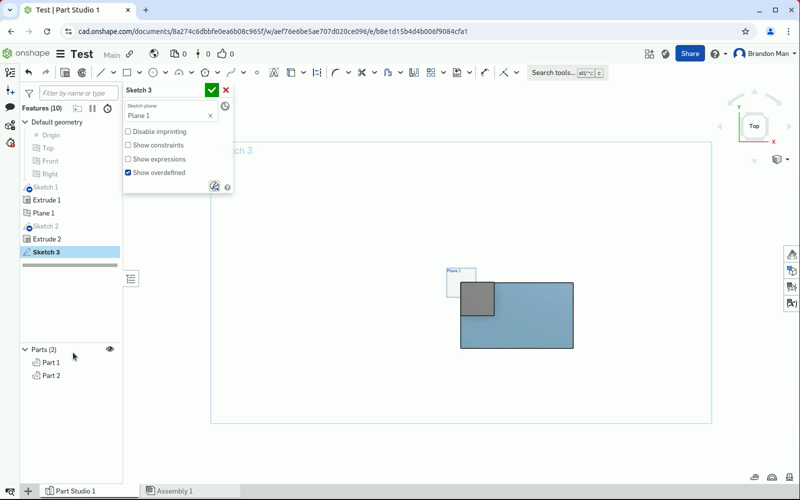
key(y)
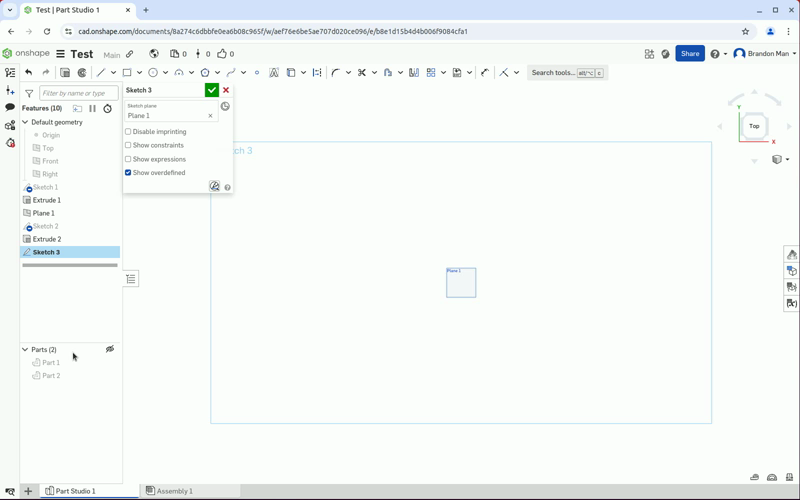
key(l)
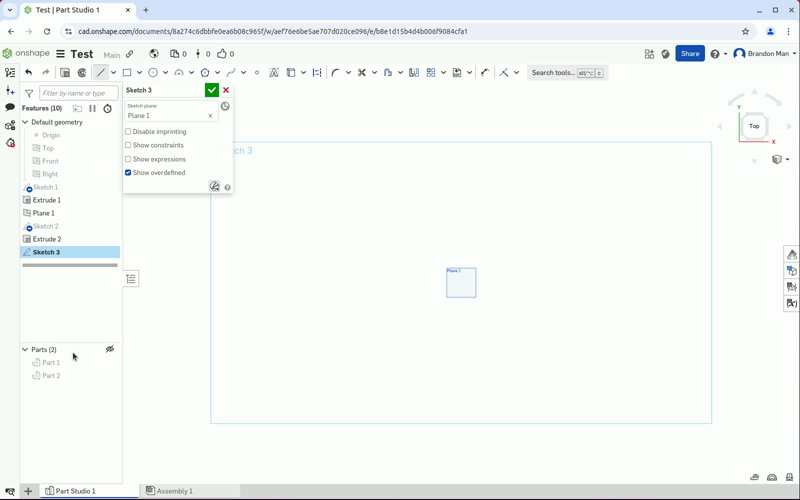
key_down(shift)
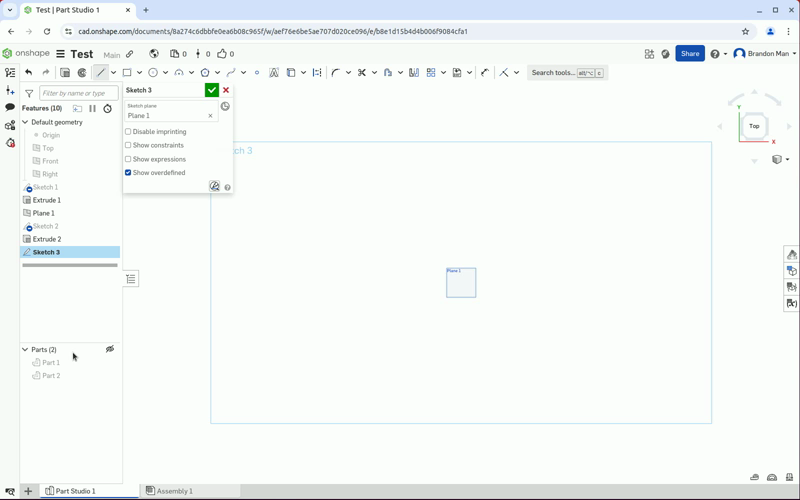
mouse_move(540, 315)
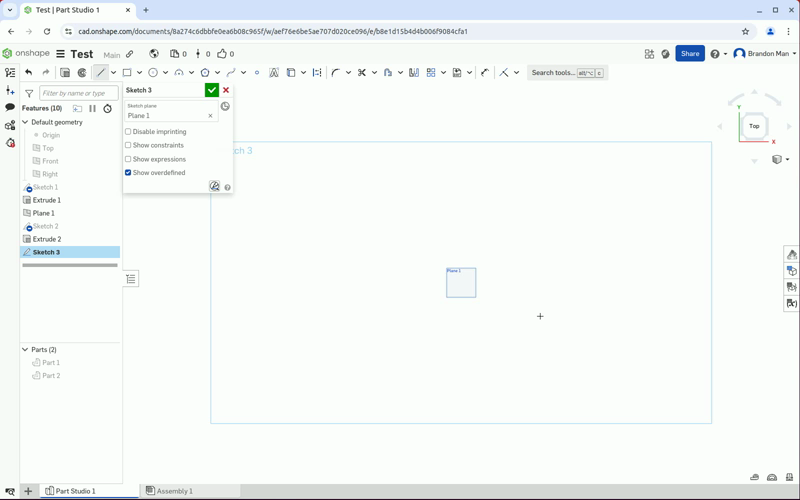
click(540, 315)
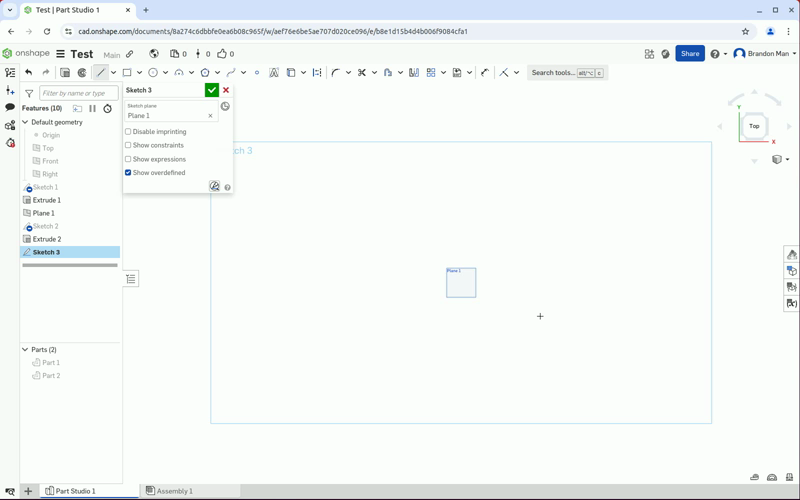
key_up(shift)
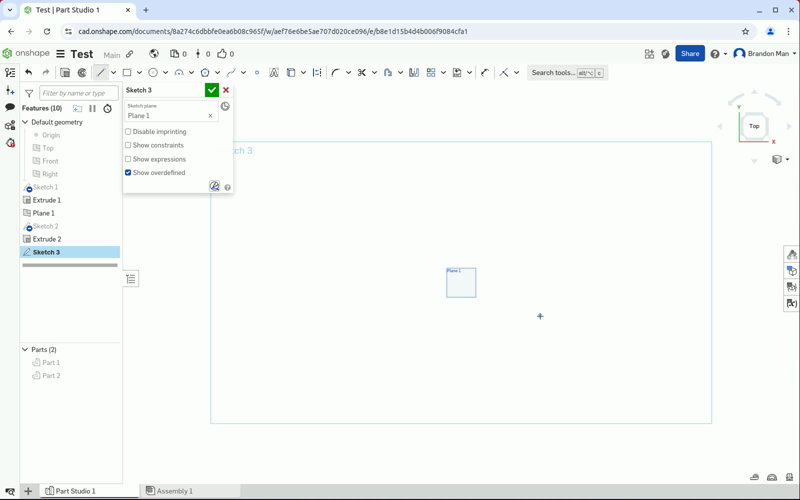
key_down(shift)
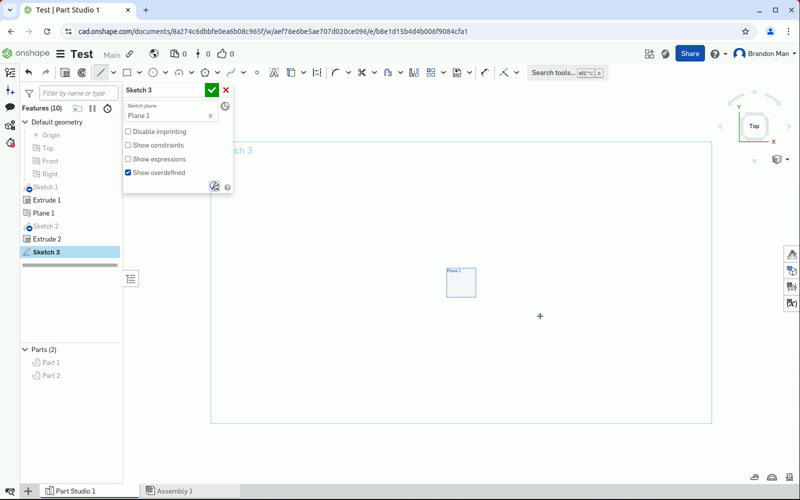
mouse_move(570, 315)
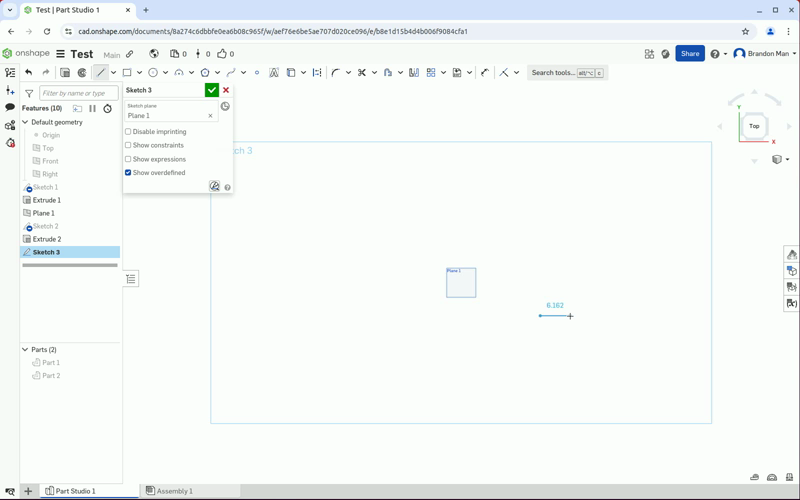
mouse_move(574, 315)
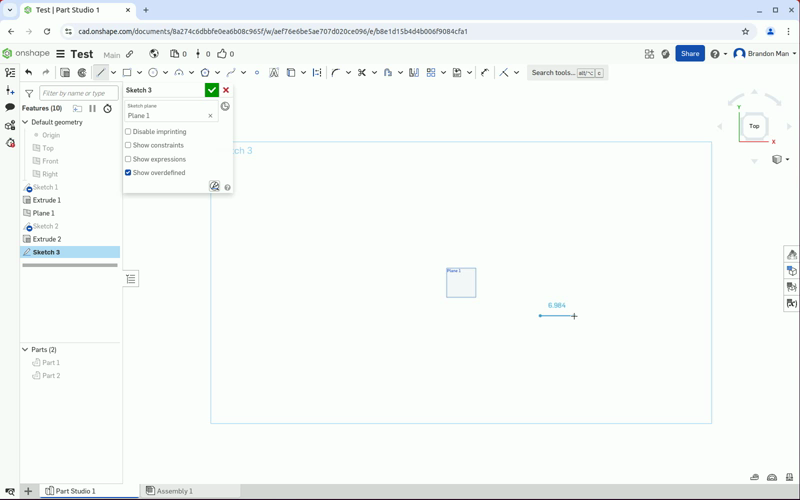
click(574, 315)
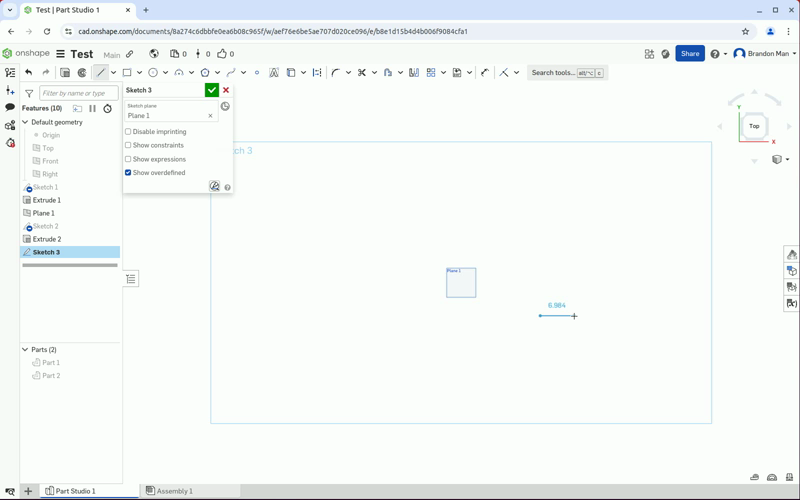
key_up(shift)
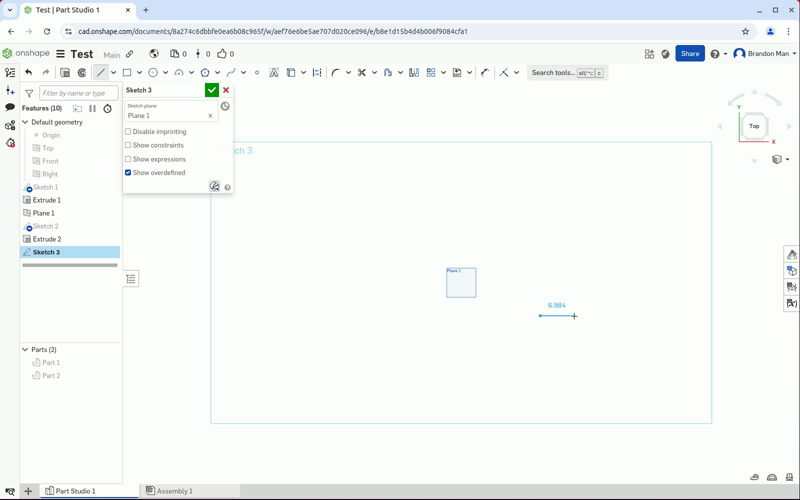
key_down(shift)
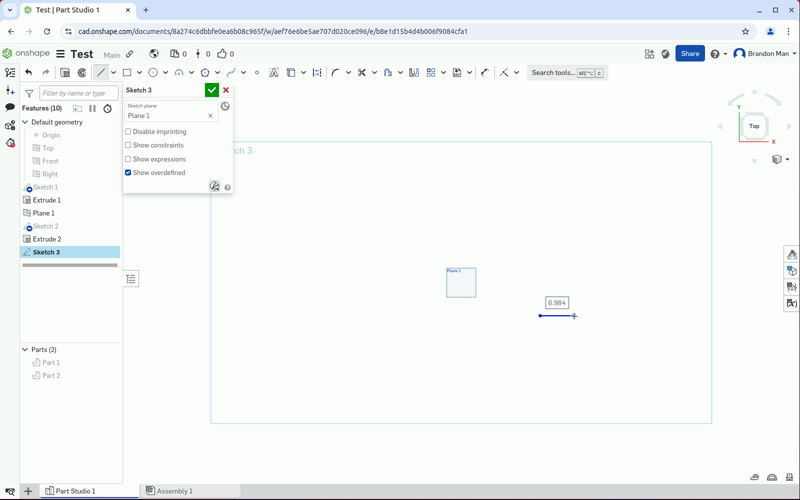
mouse_move(589, 315)
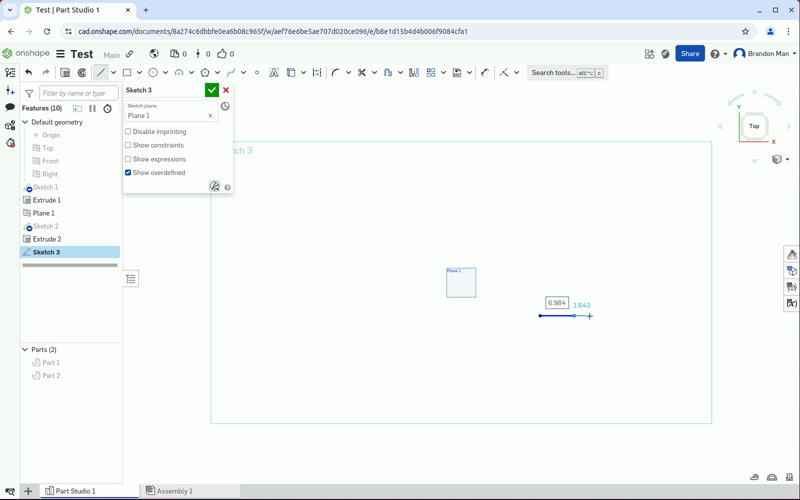
mouse_move(574, 282)
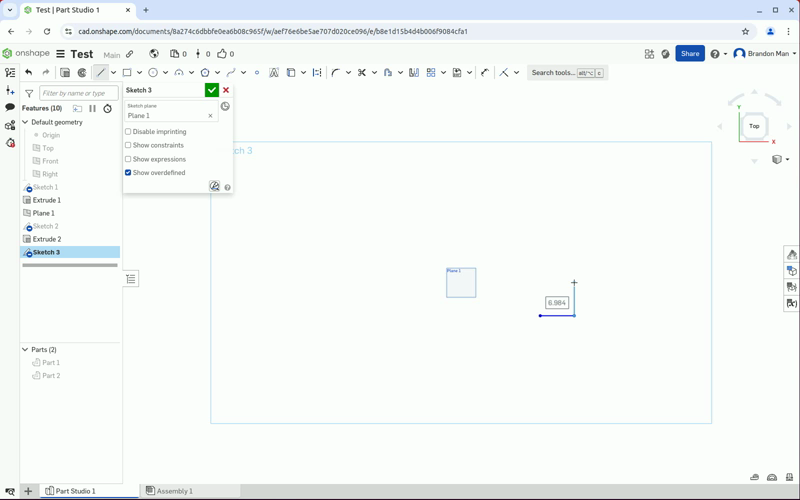
click(574, 282)
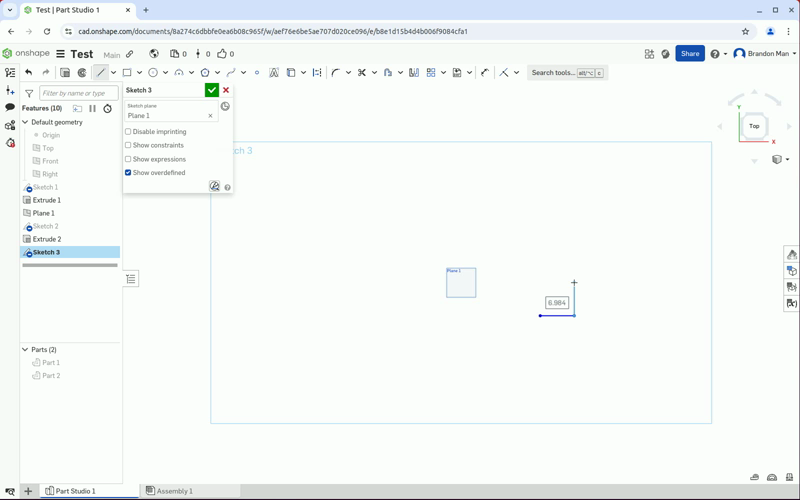
key_up(shift)
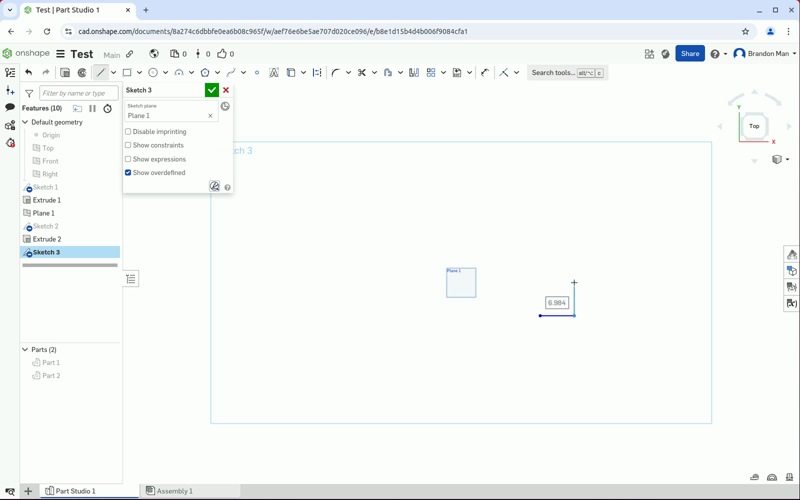
key_down(shift)
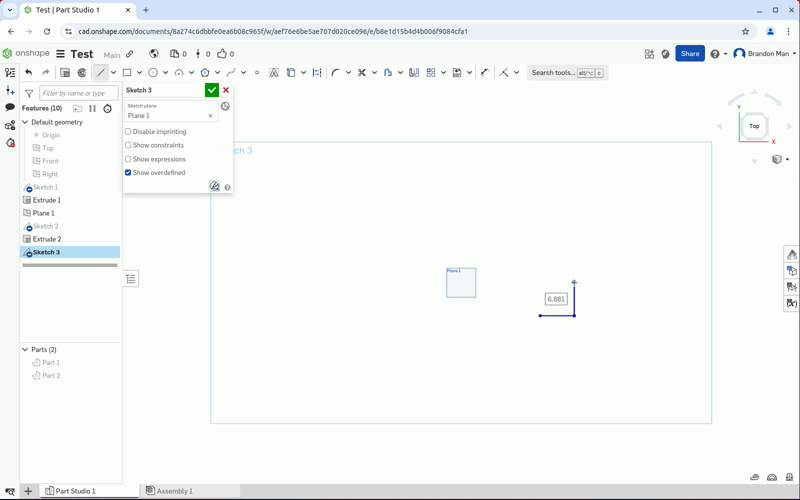
mouse_move(589, 282)
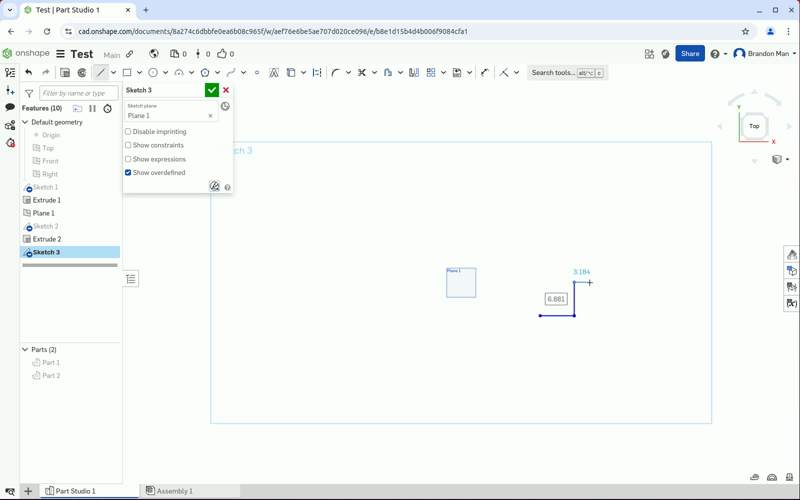
mouse_move(540, 282)
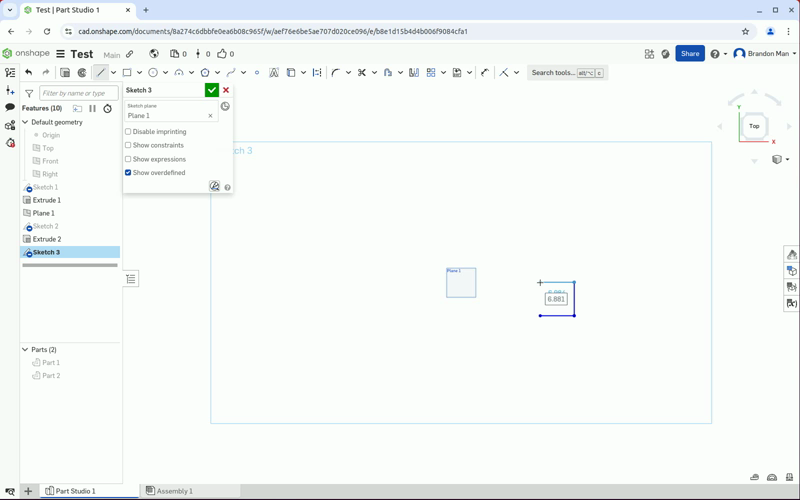
click(540, 282)
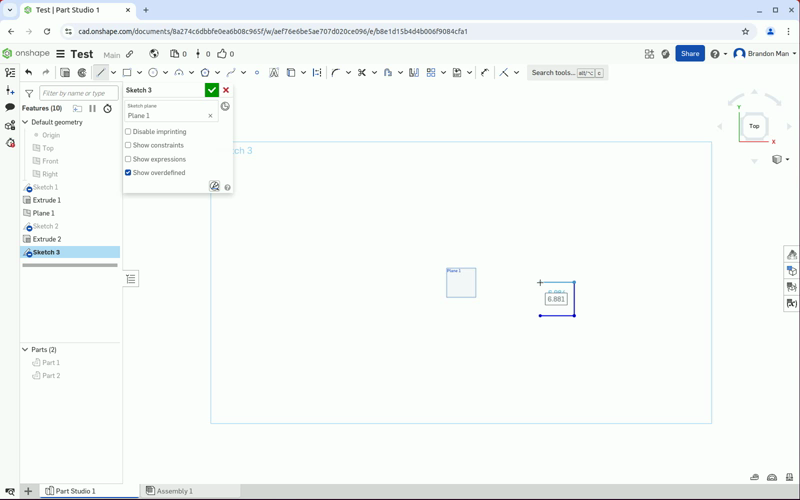
key_up(shift)
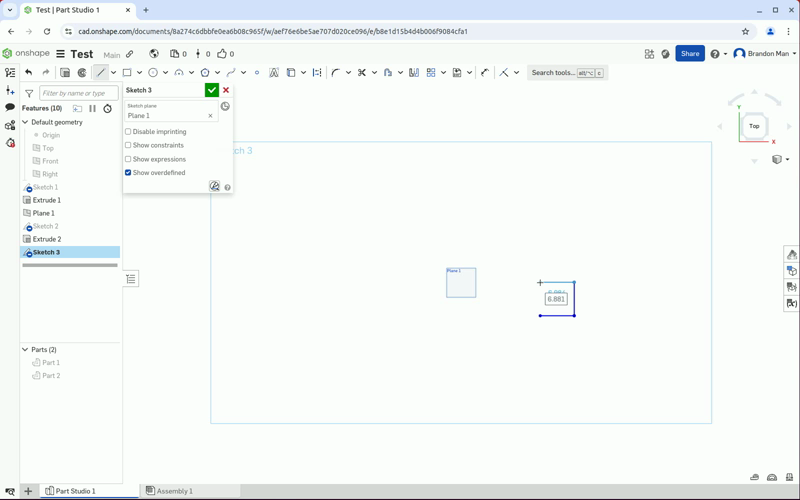
mouse_move(570, 282)
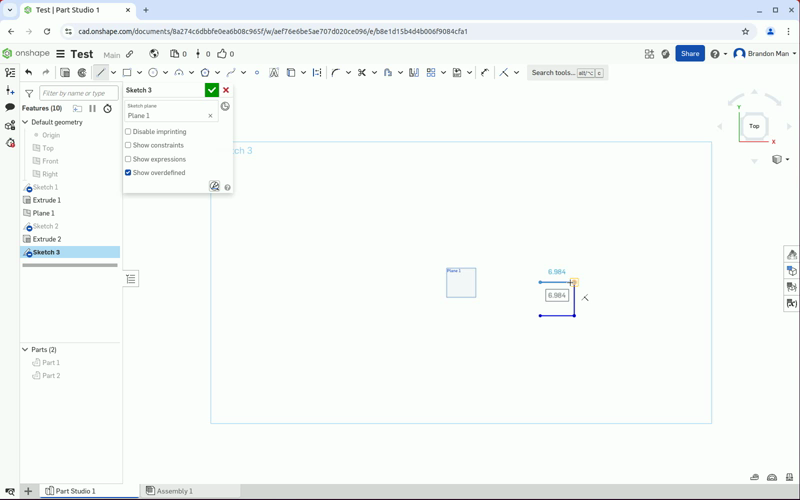
key_down(shift)
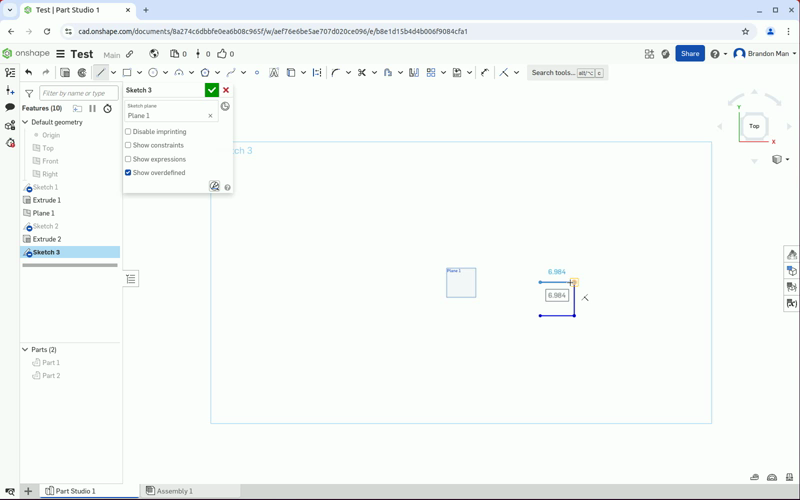
mouse_move(540, 315)
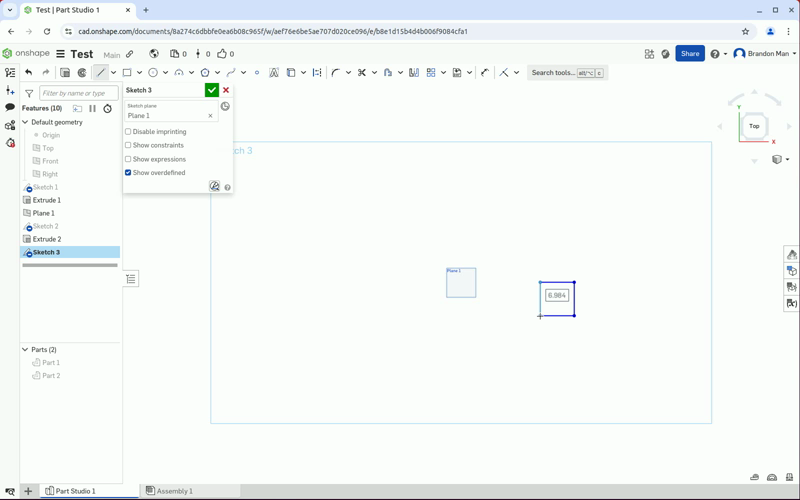
key_up(shift)
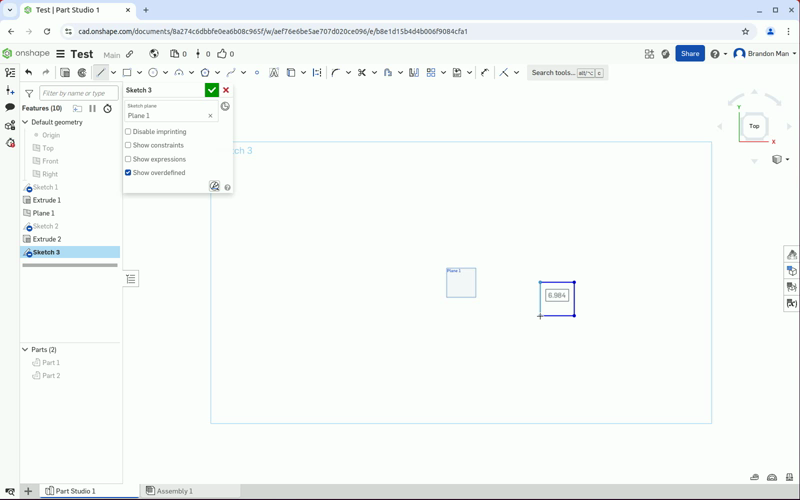
click(540, 315)
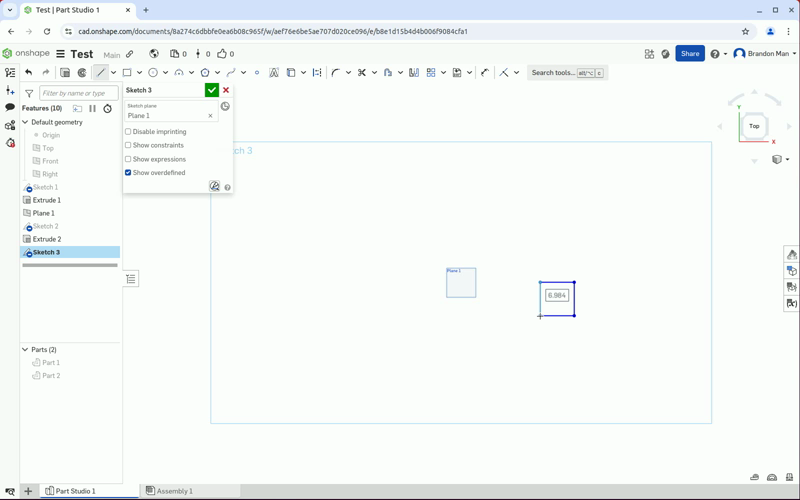
key(esc)
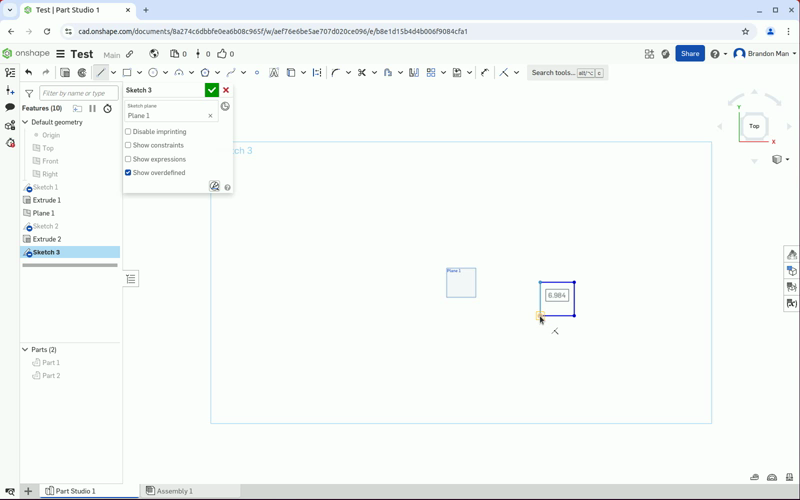
mouse_move(560, 290)
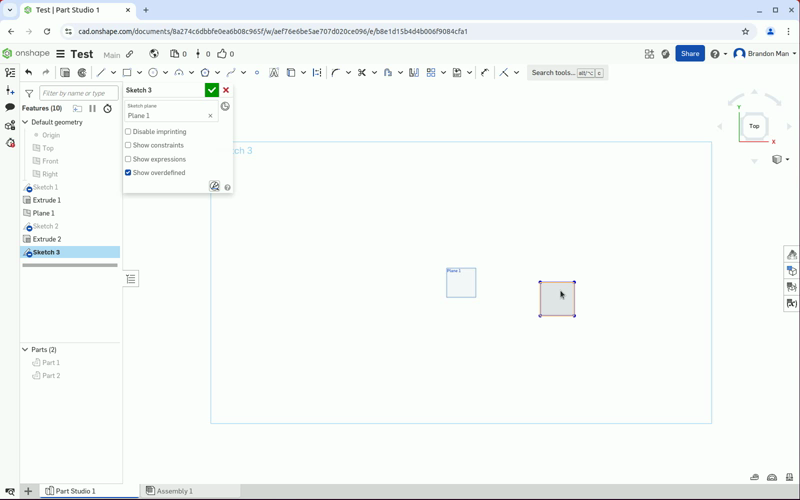
scroll(6)
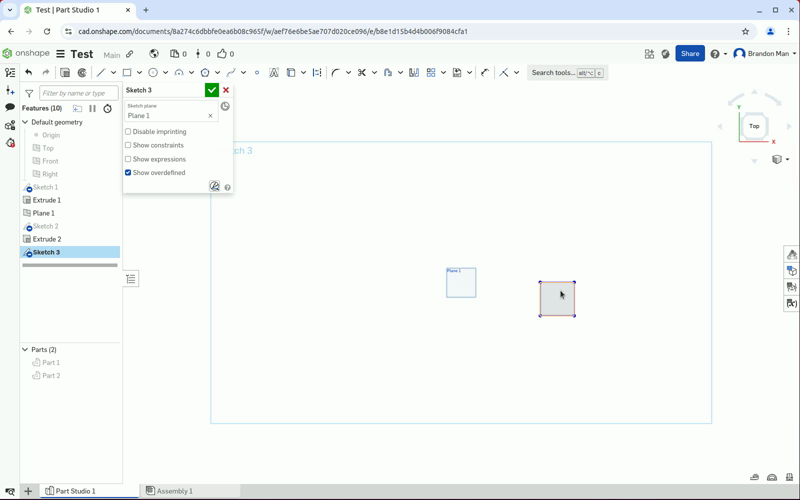
scroll(6)
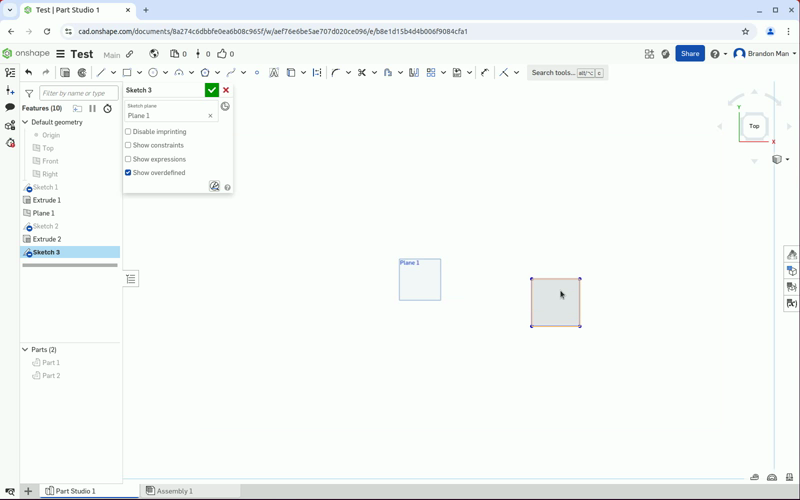
scroll(6)
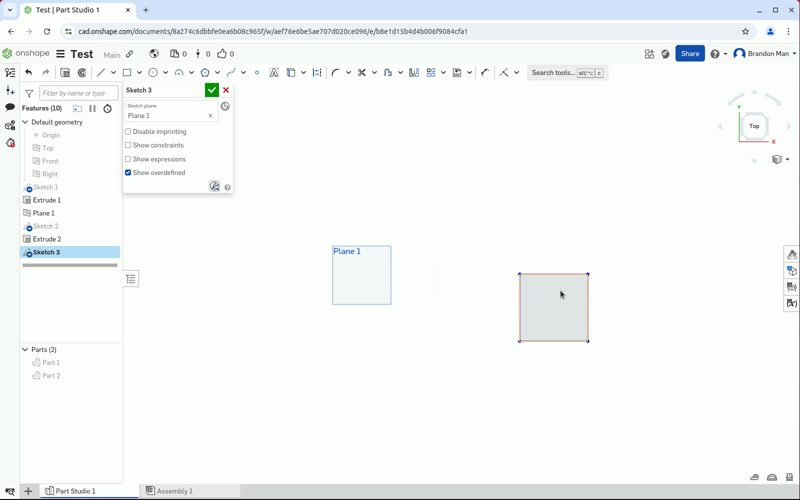
scroll(6)
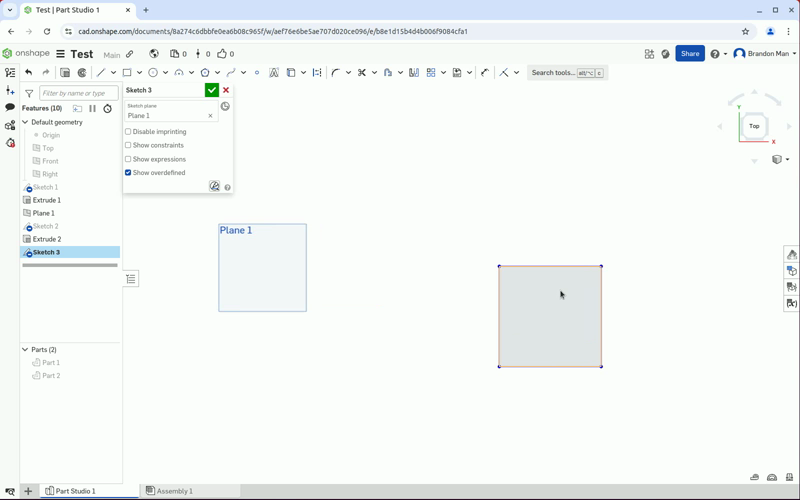
scroll(6)
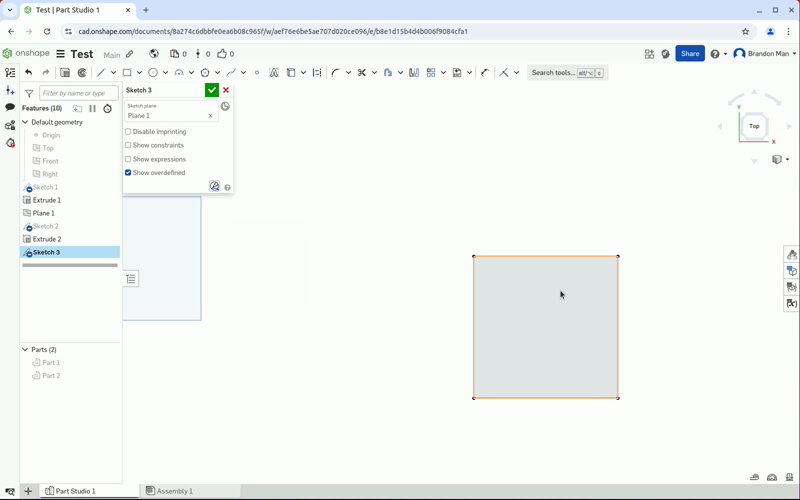
scroll(6)
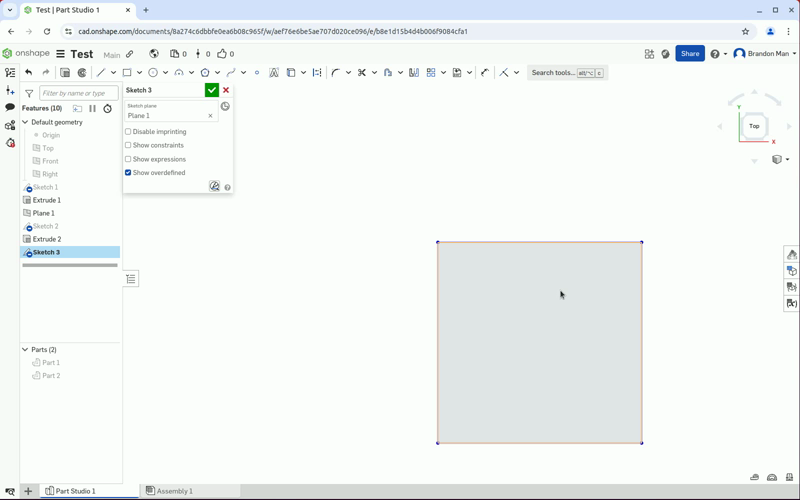
scroll(6)
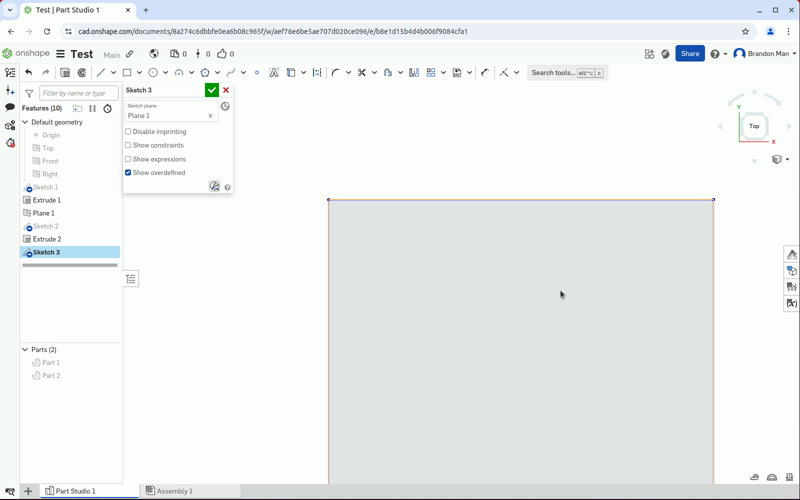
click(560, 290)
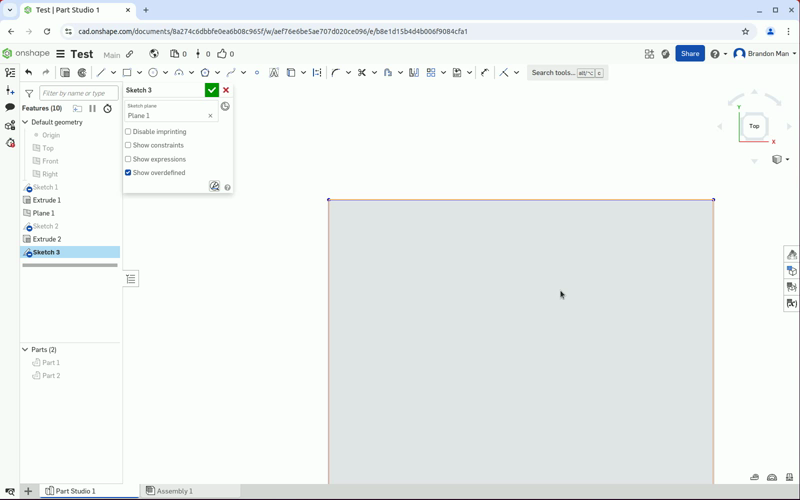
scroll(-6)
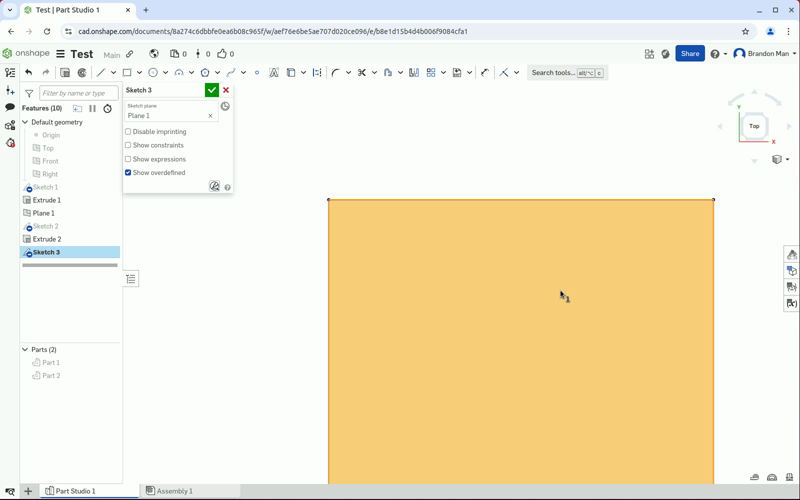
scroll(-6)
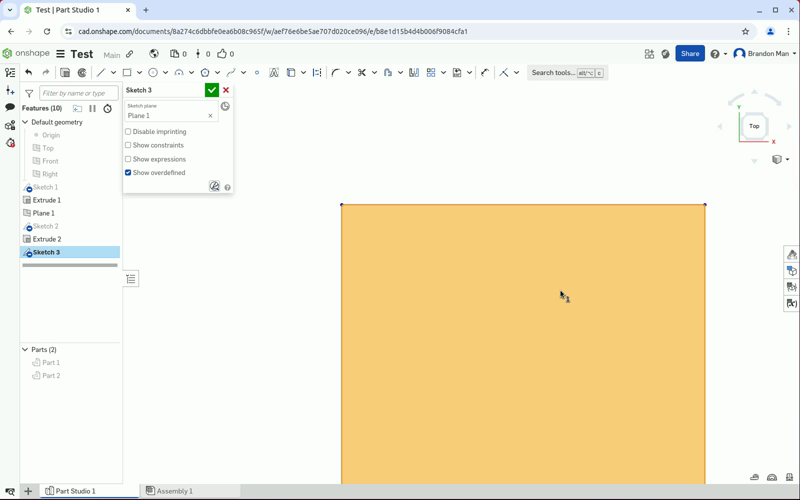
scroll(-6)
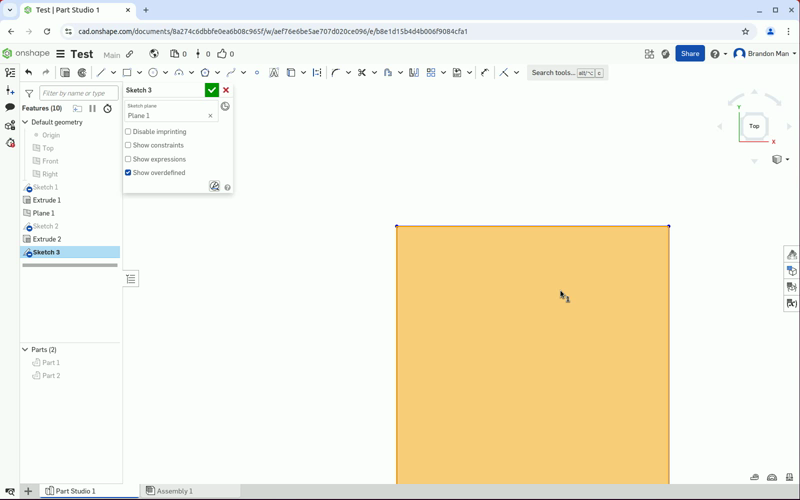
scroll(-6)
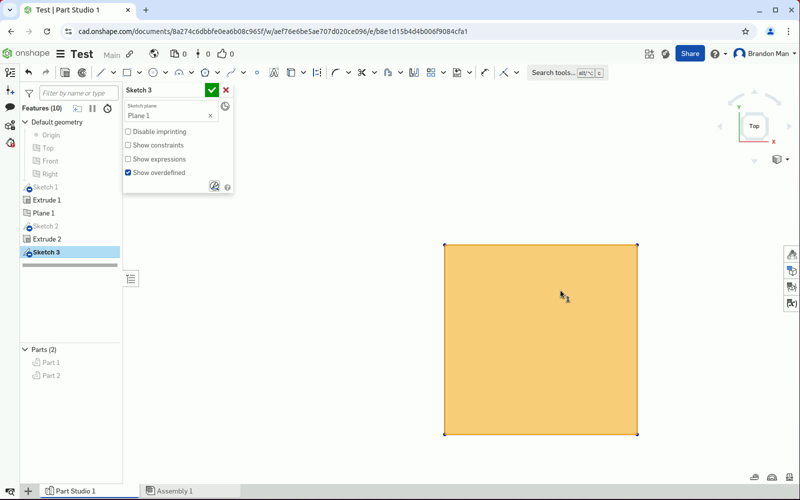
scroll(-6)
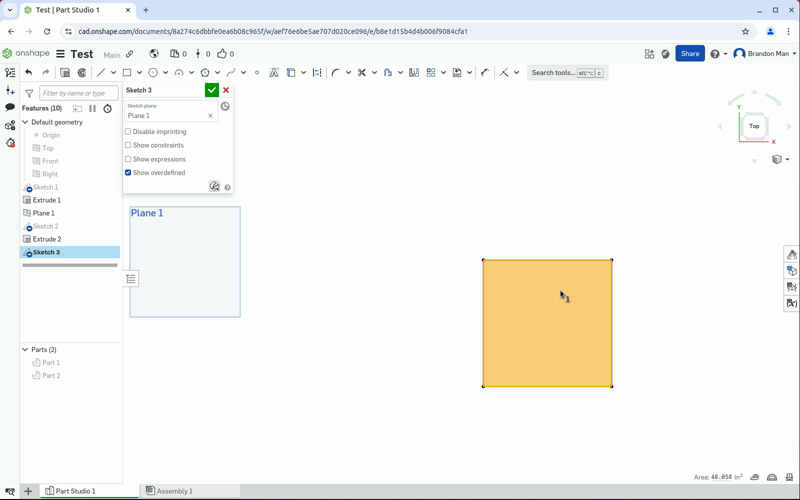
scroll(-6)
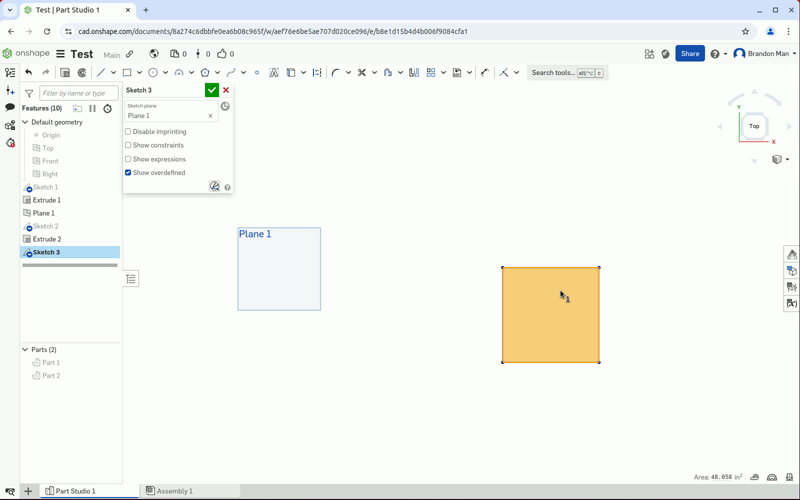
scroll(-6)
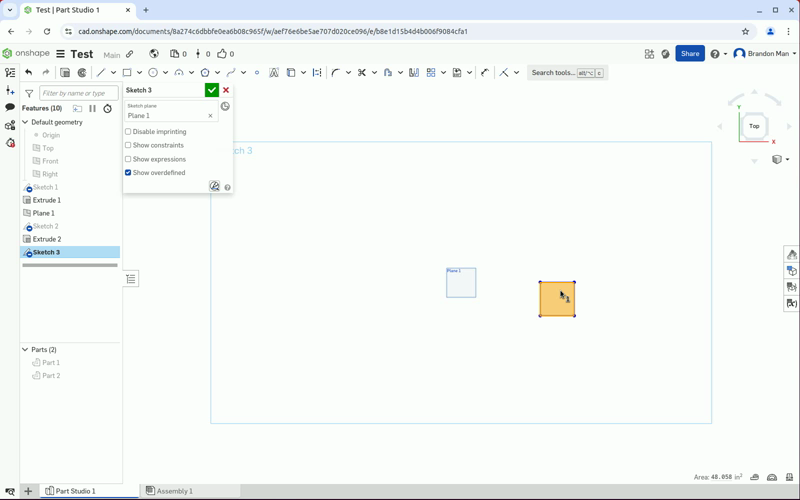
mouse_move(73, 352)
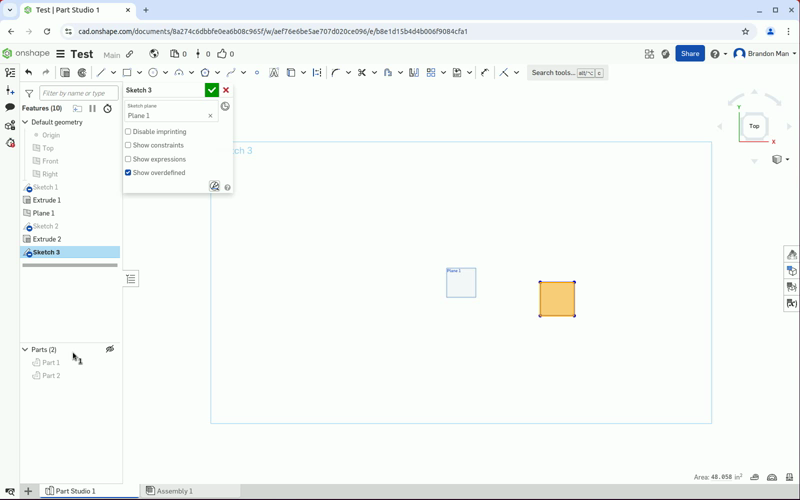
key(shift+y)
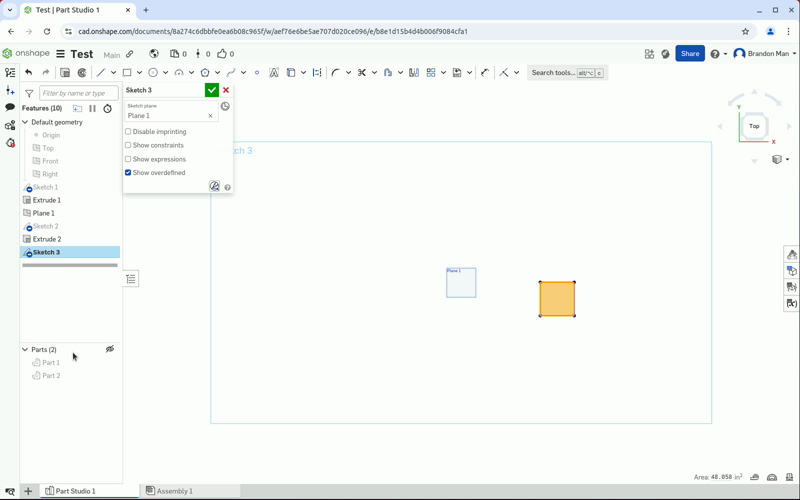
key(shift+e)
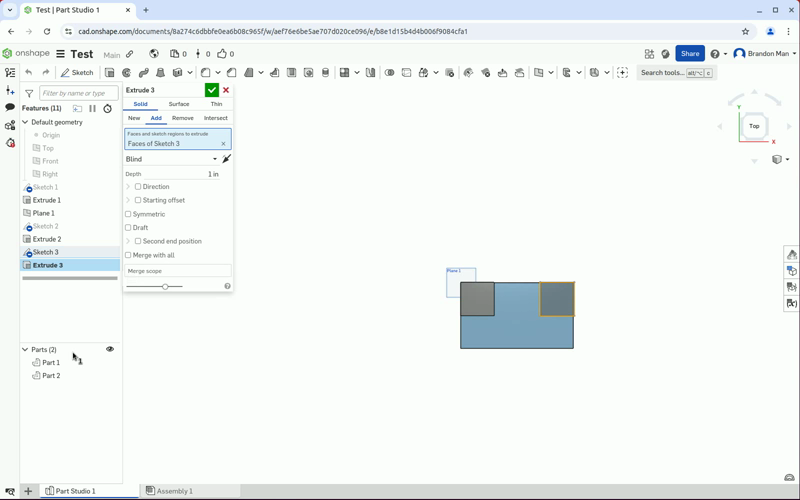
mouse_move(143, 106)
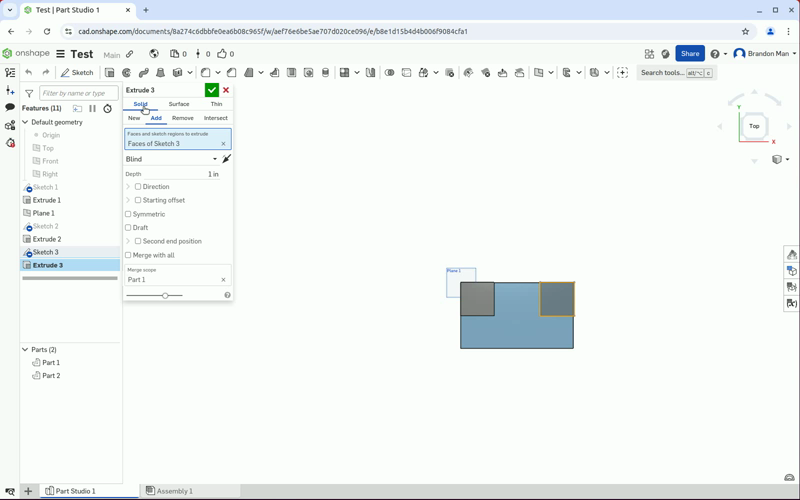
click(143, 106)
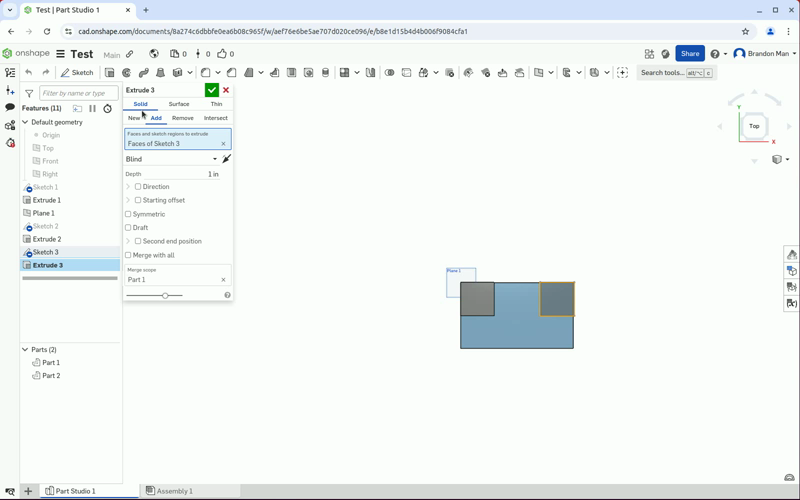
mouse_move(137, 120)
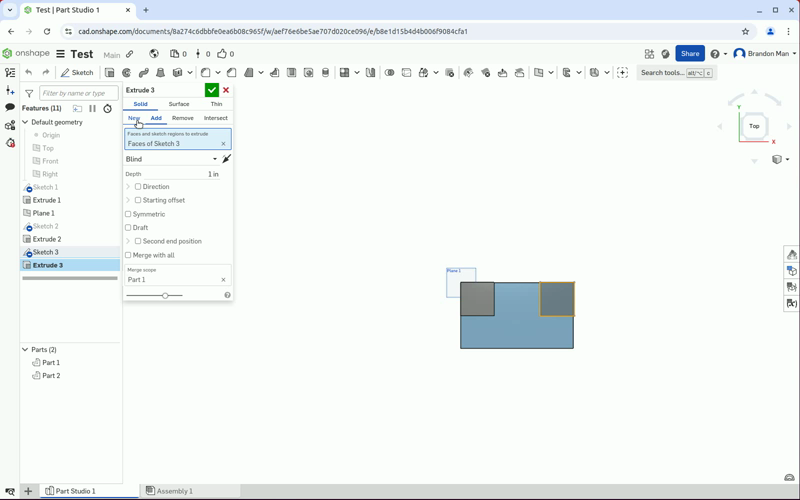
click(137, 120)
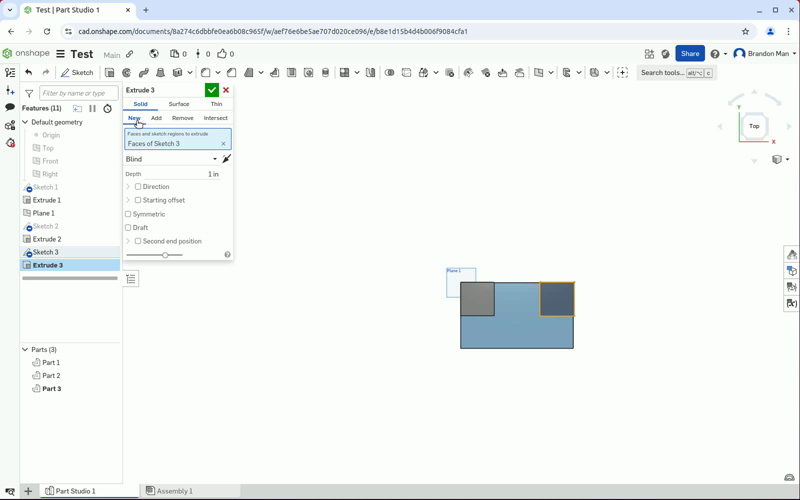
key(tab, 4)
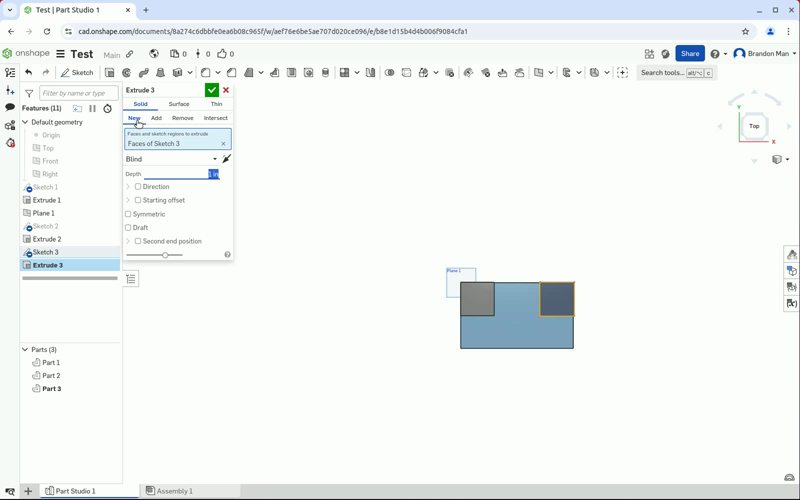
text(5.536)
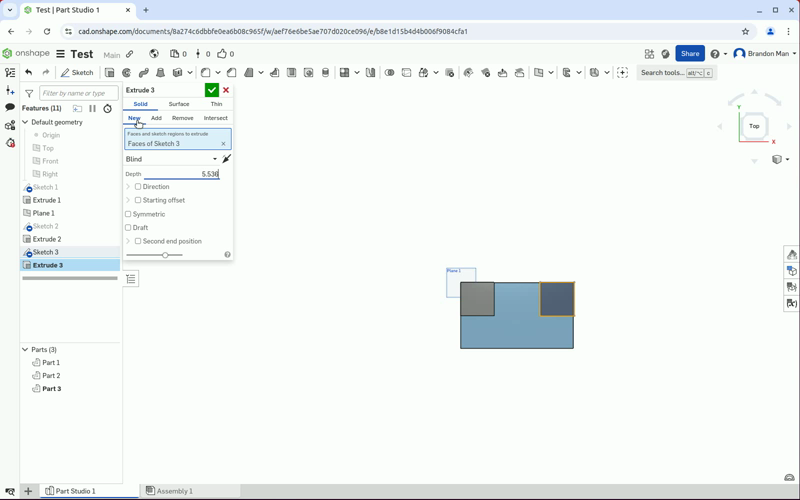
key(enter)
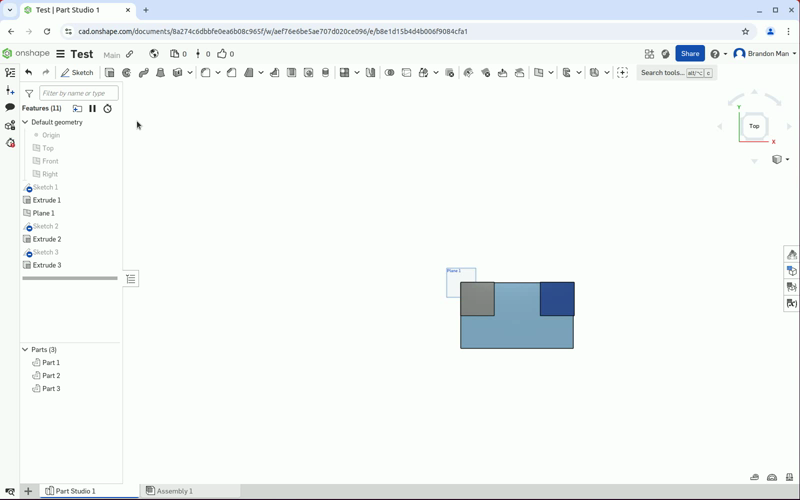
key(shift+h)
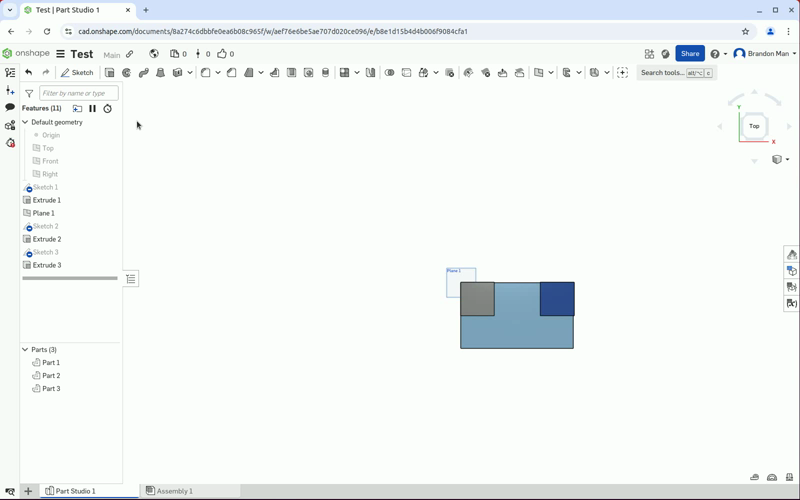
key(shift+h)
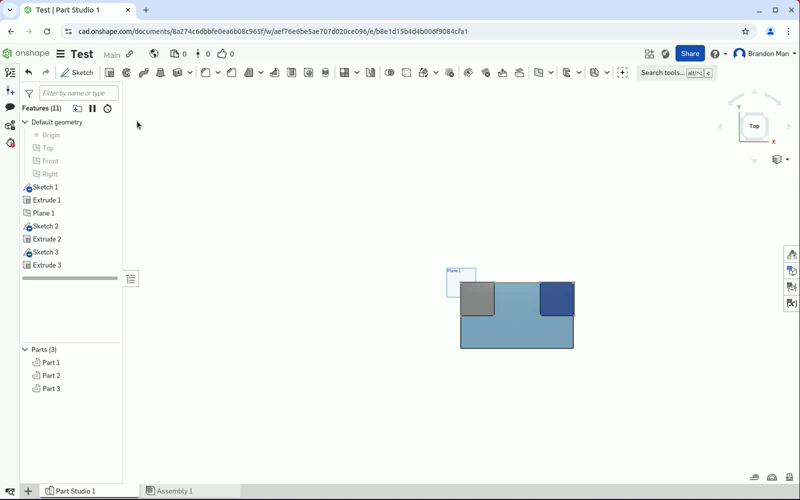
key(shift+7)
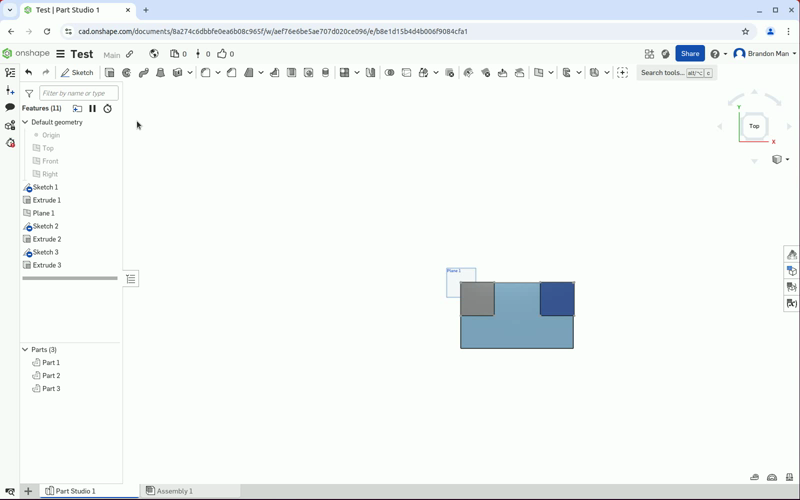
key(up, 3)
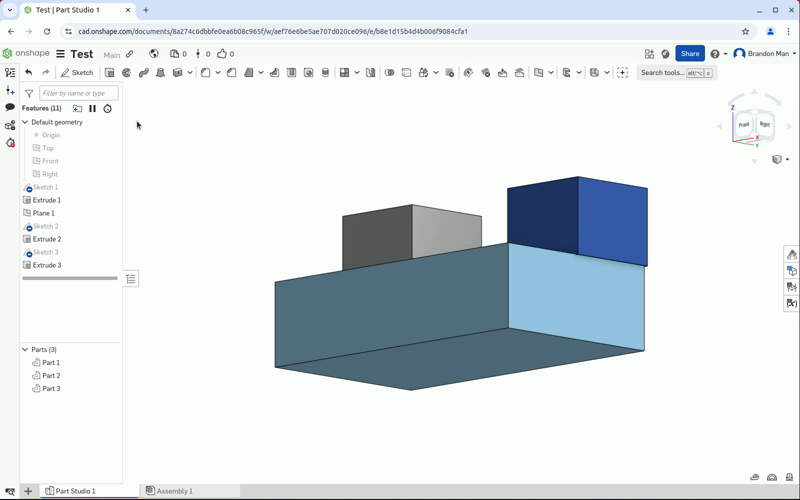
key(left, 3)
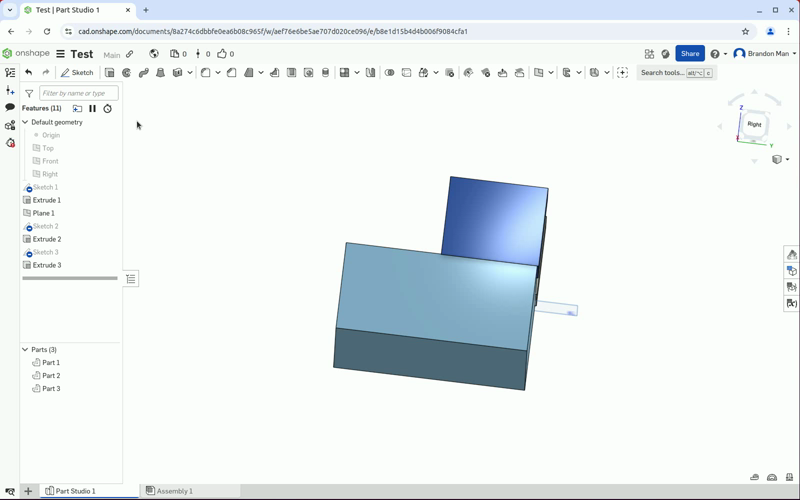
key(right, 3)
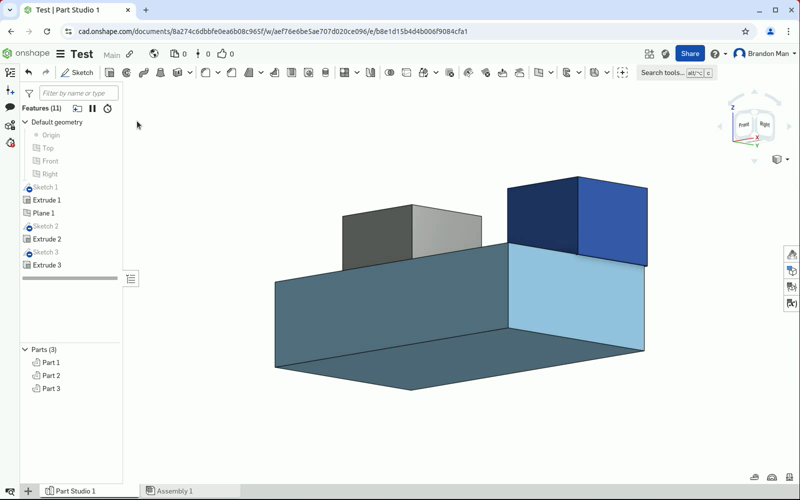
key(down, 3)
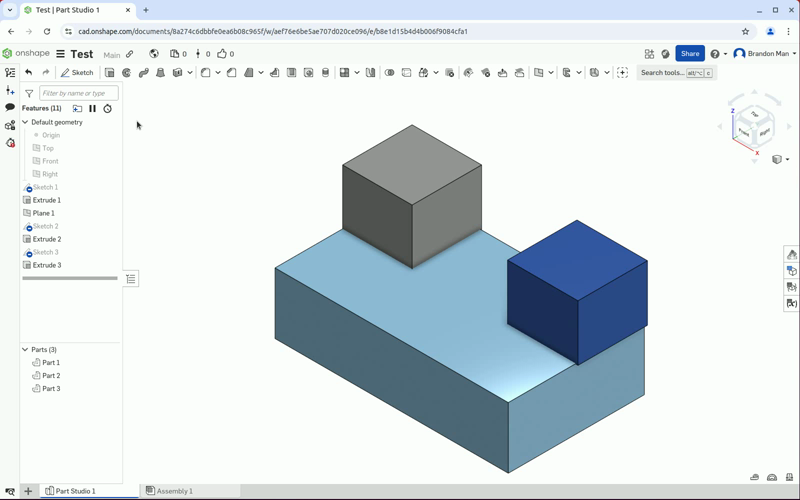
mouse_move(73, 189)
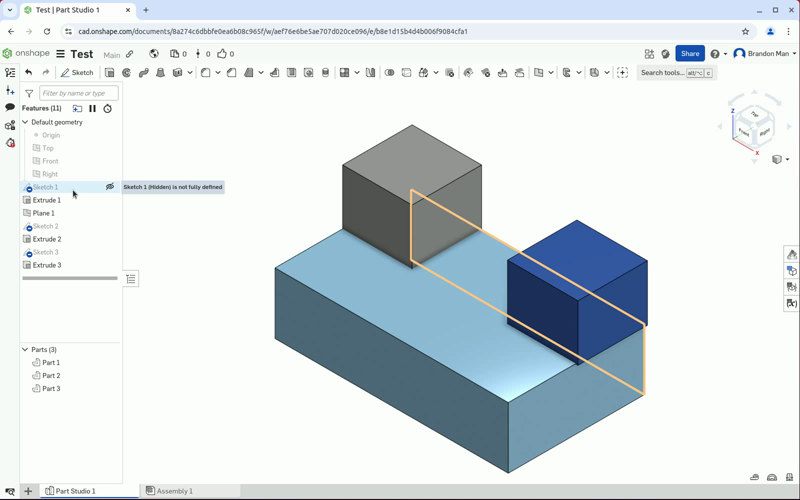
click(73, 189)